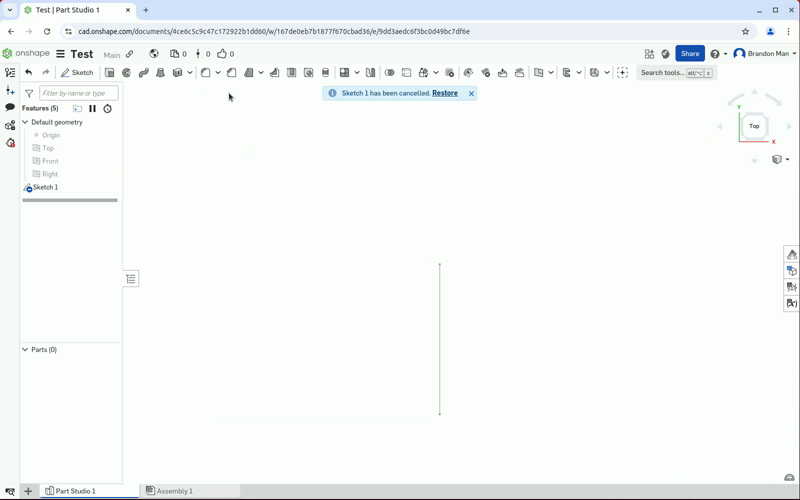
key(shift+h)
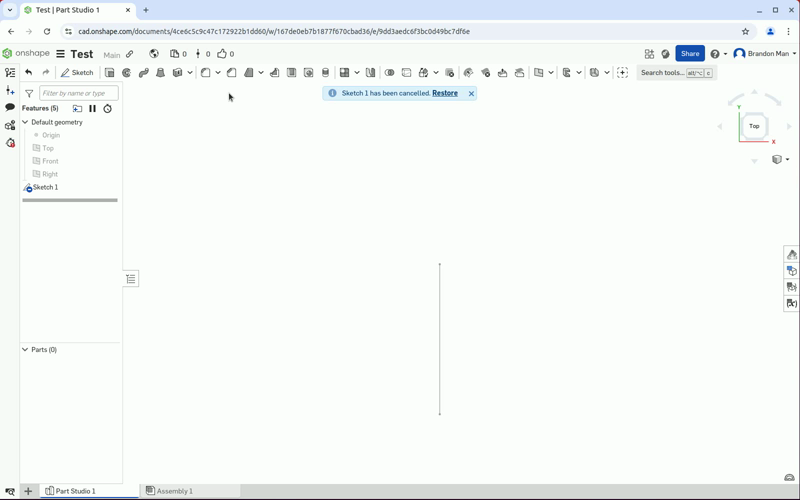
key(shift+s)
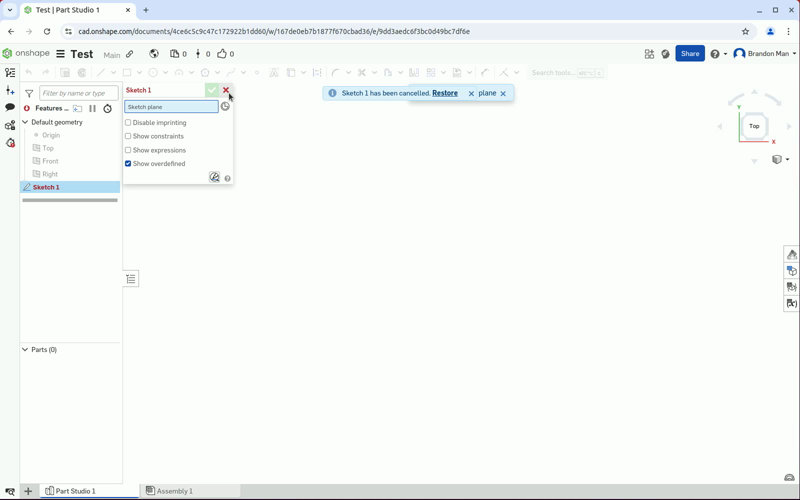
mouse_move(73, 150)
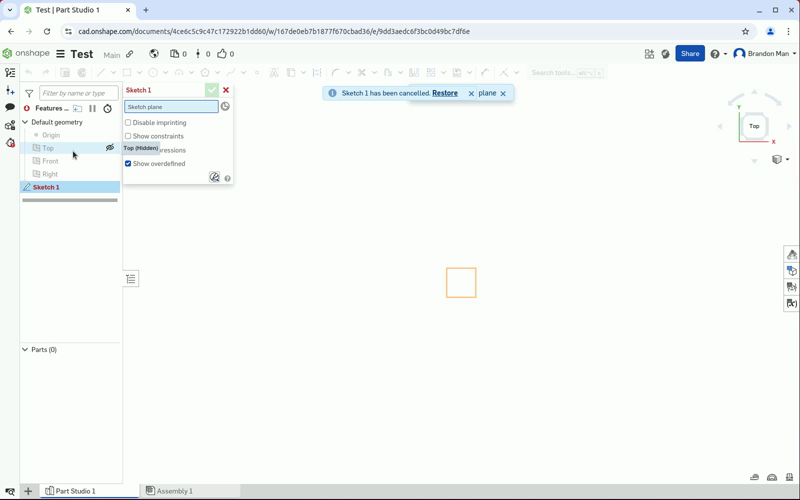
click(73, 150)
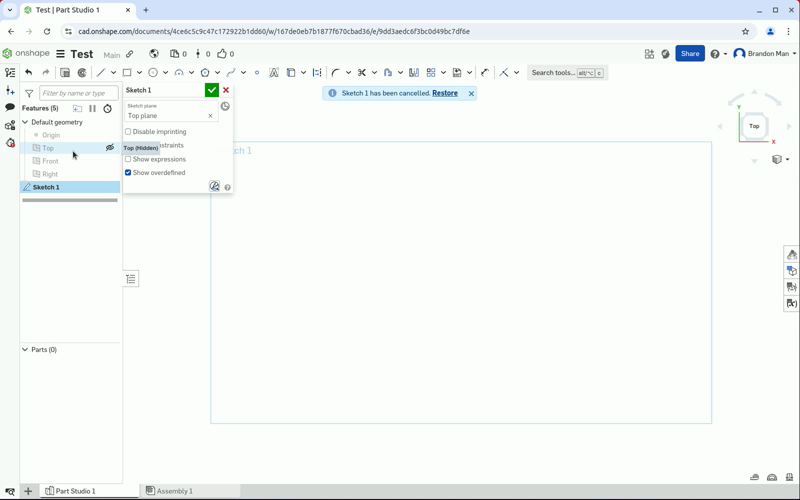
mouse_move(73, 352)
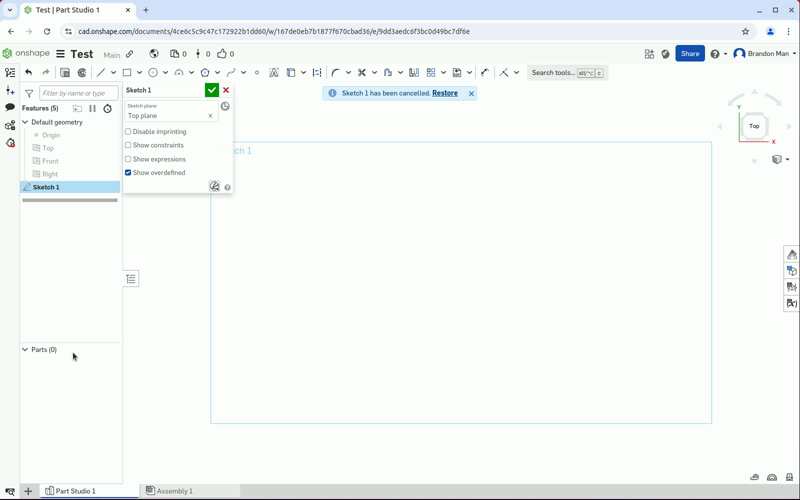
key(y)
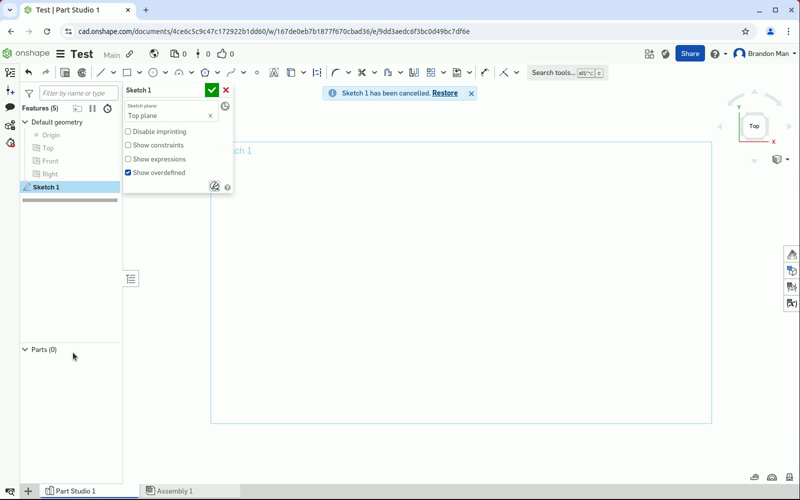
key(l)
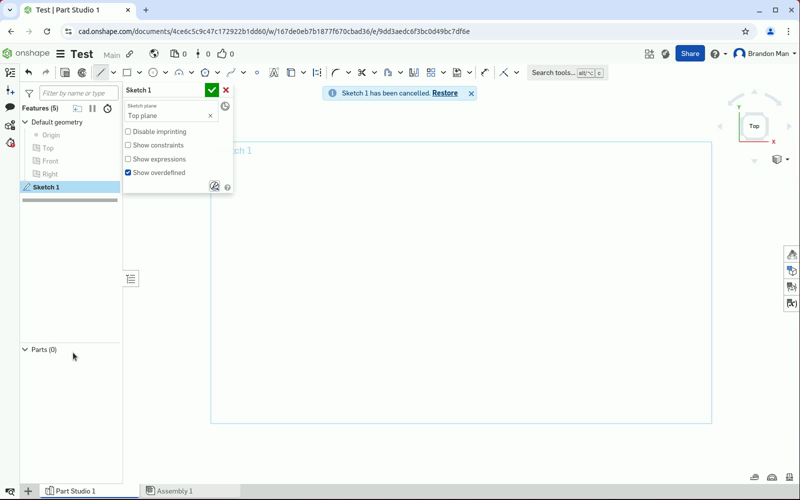
key_down(shift)
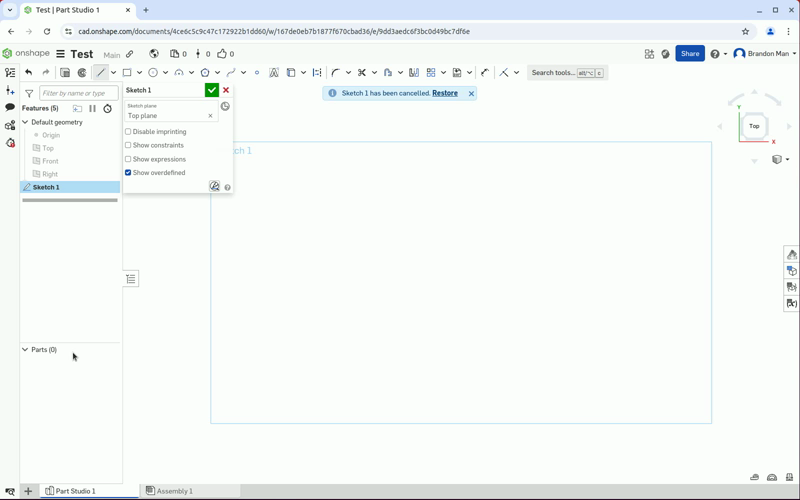
mouse_move(460, 315)
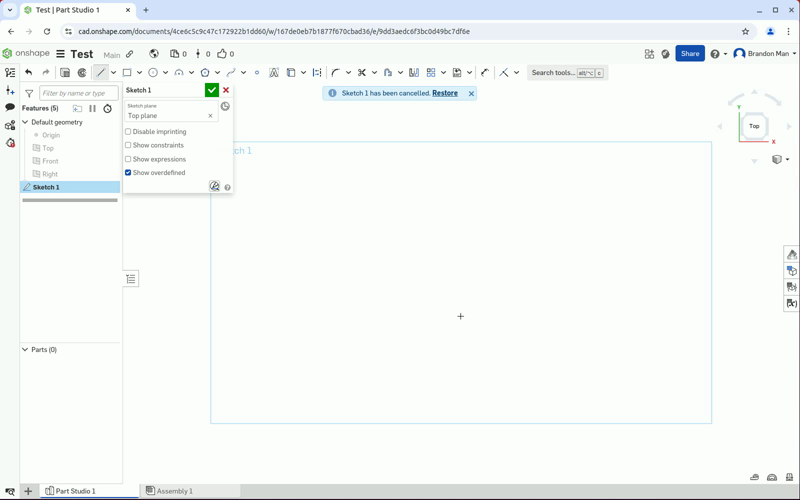
click(460, 315)
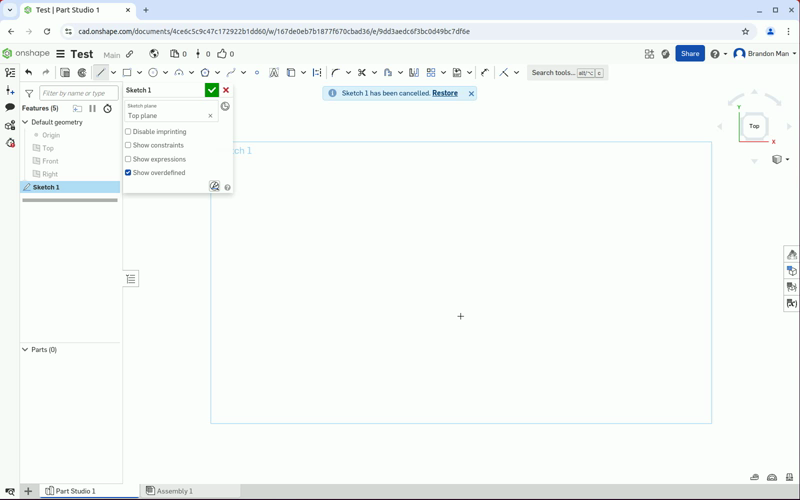
key_up(shift)
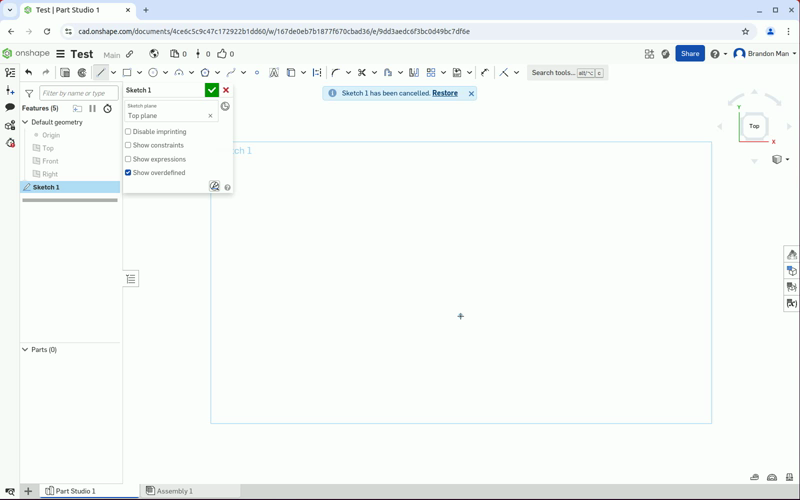
key_down(shift)
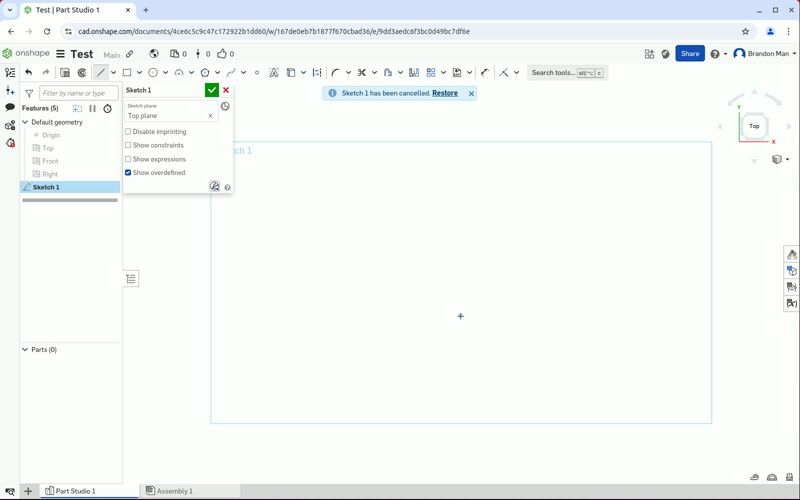
mouse_move(490, 315)
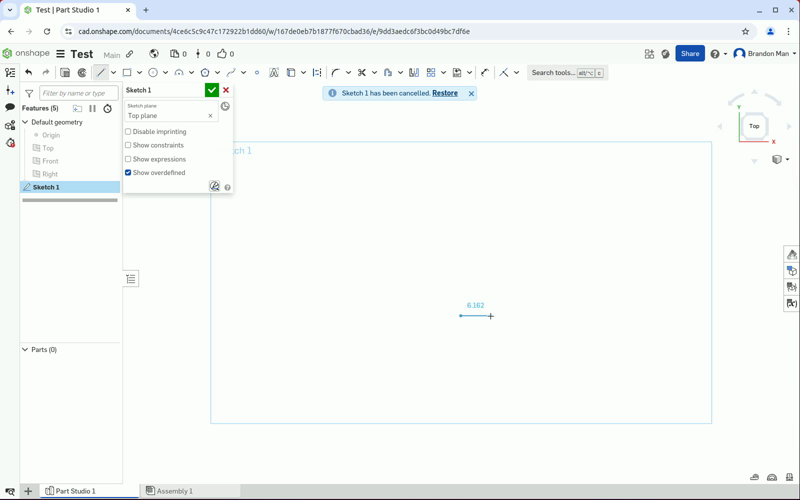
mouse_move(467, 315)
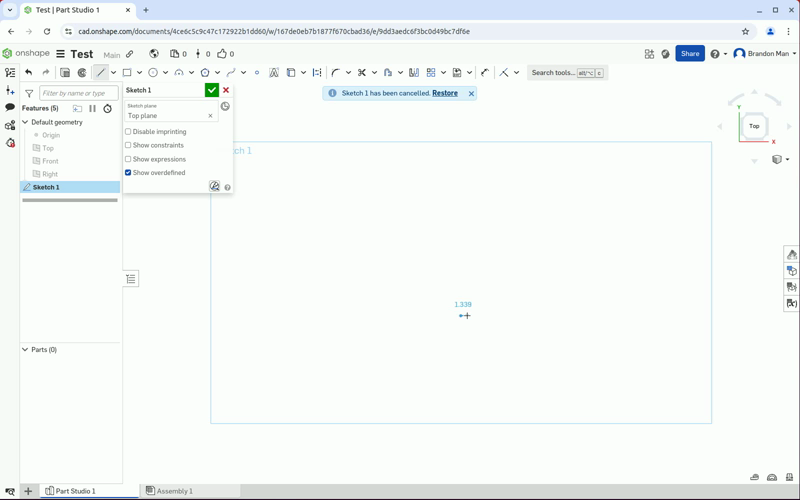
scroll(6)
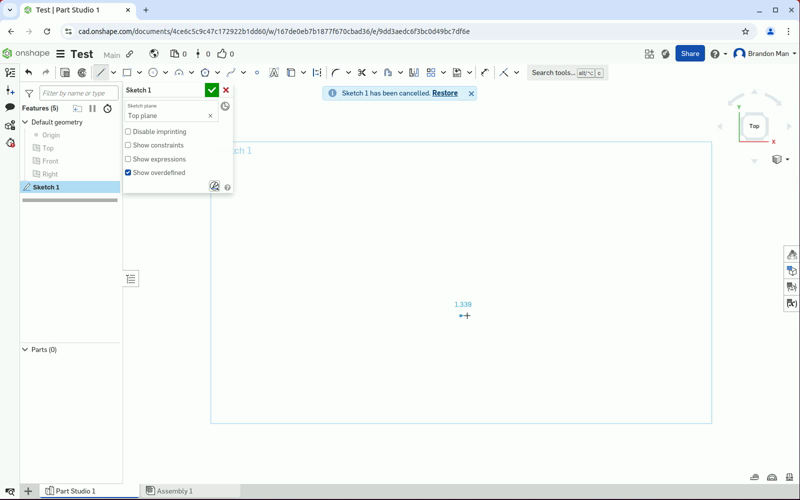
scroll(6)
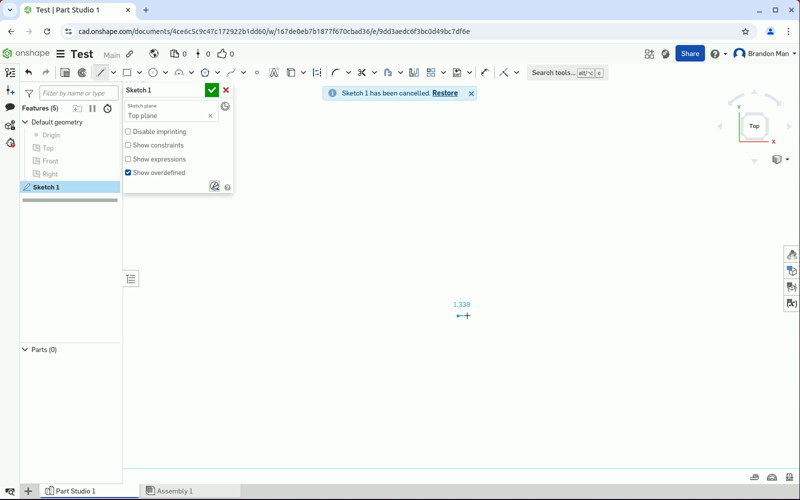
scroll(6)
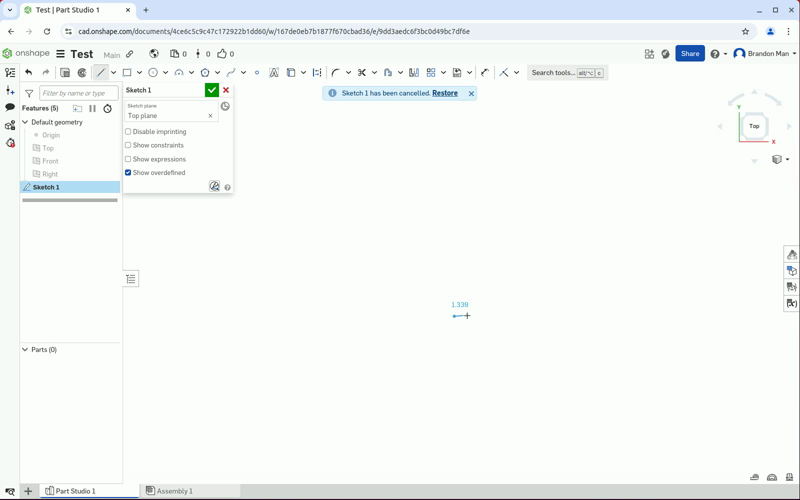
scroll(6)
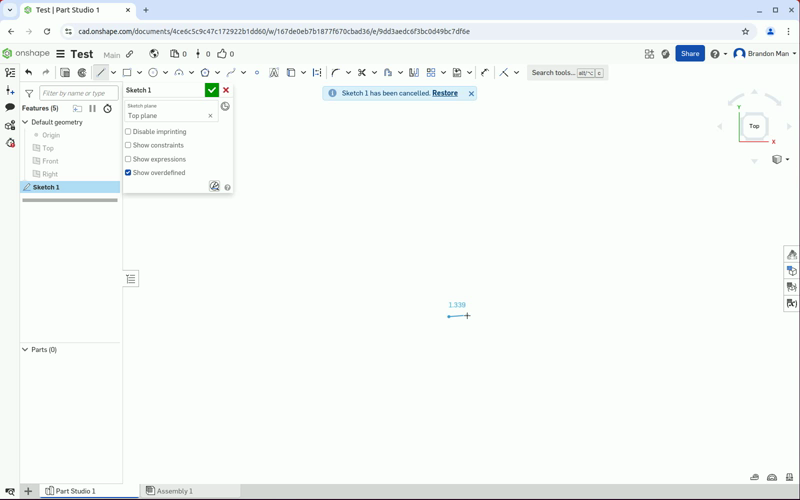
scroll(6)
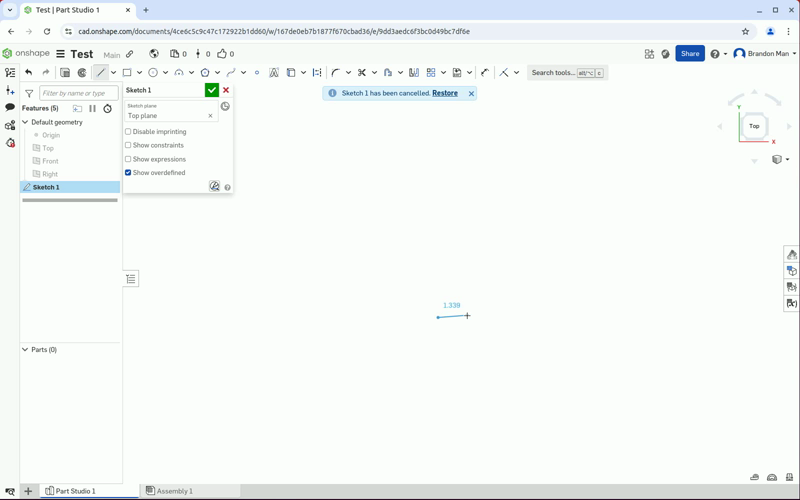
scroll(6)
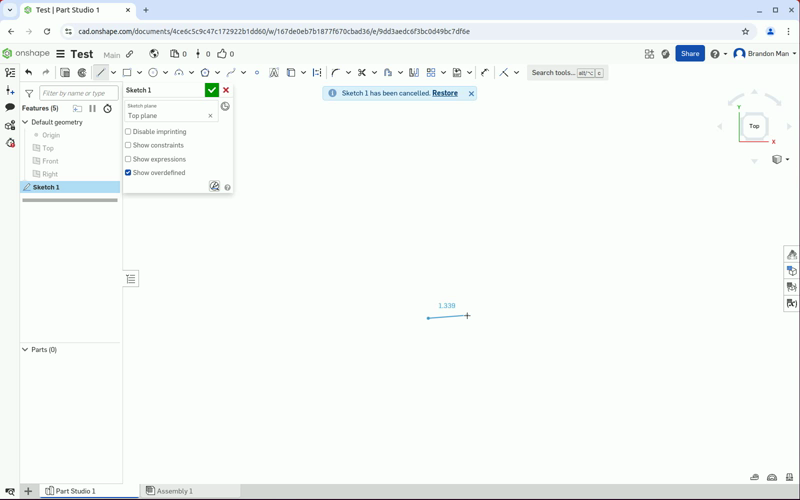
scroll(6)
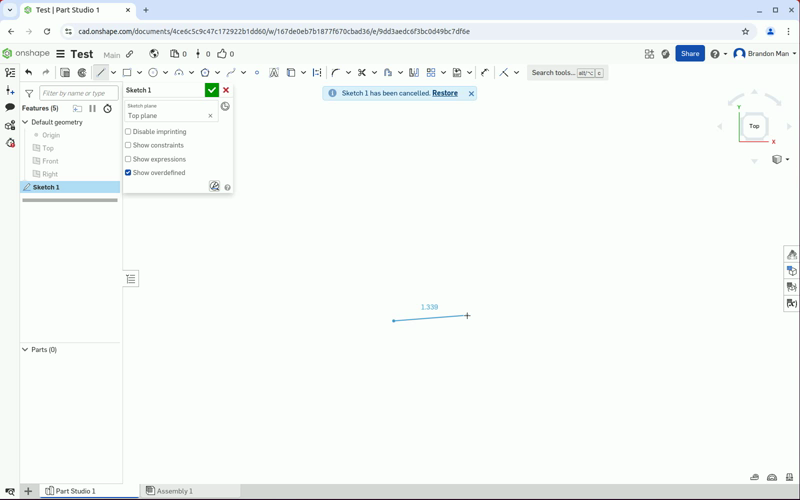
click(467, 315)
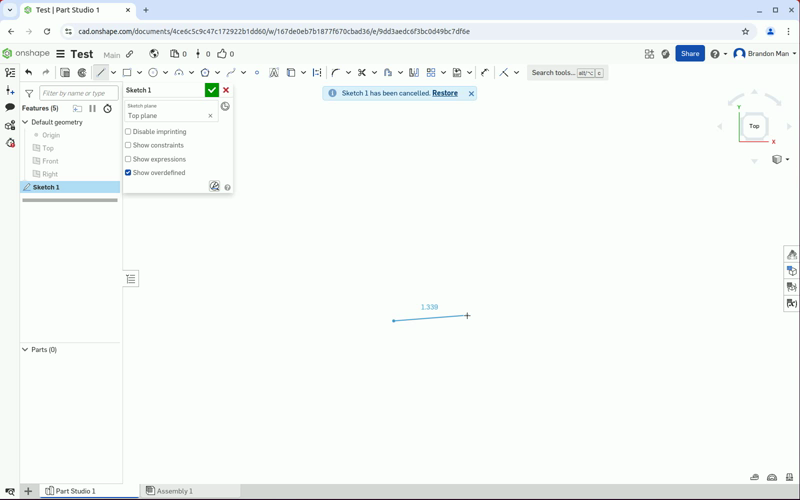
scroll(-6)
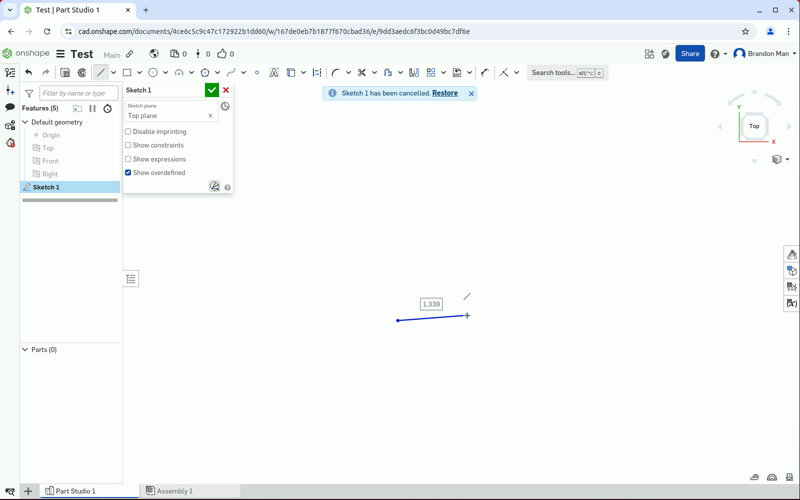
scroll(-6)
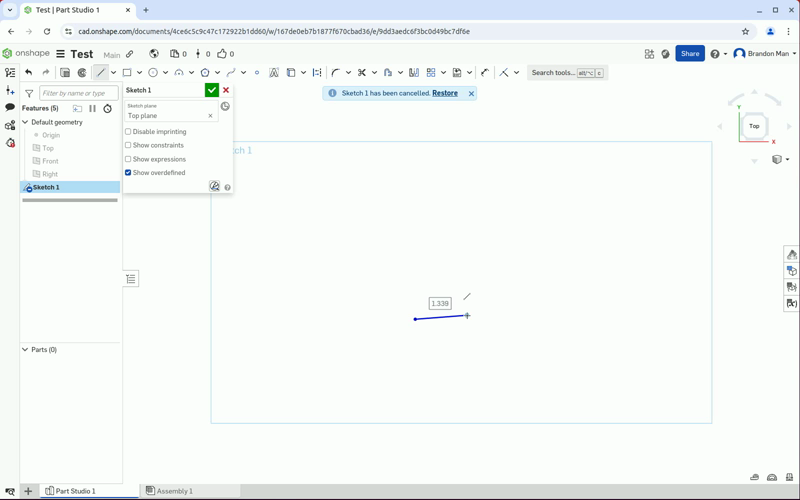
scroll(-6)
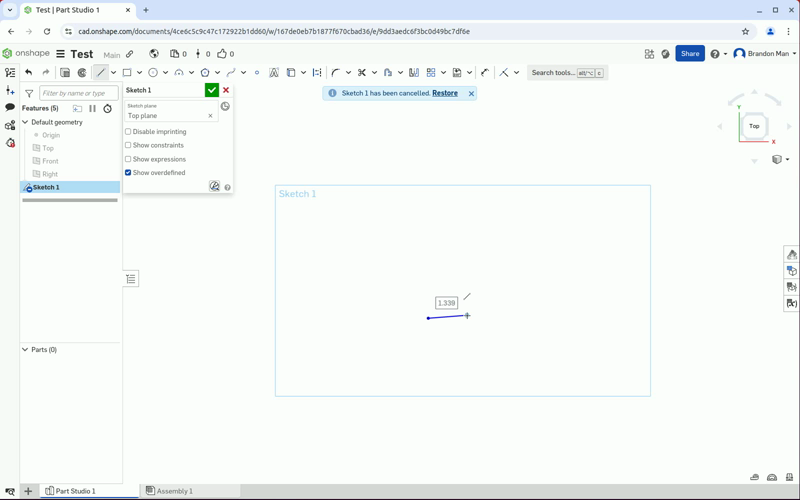
scroll(-6)
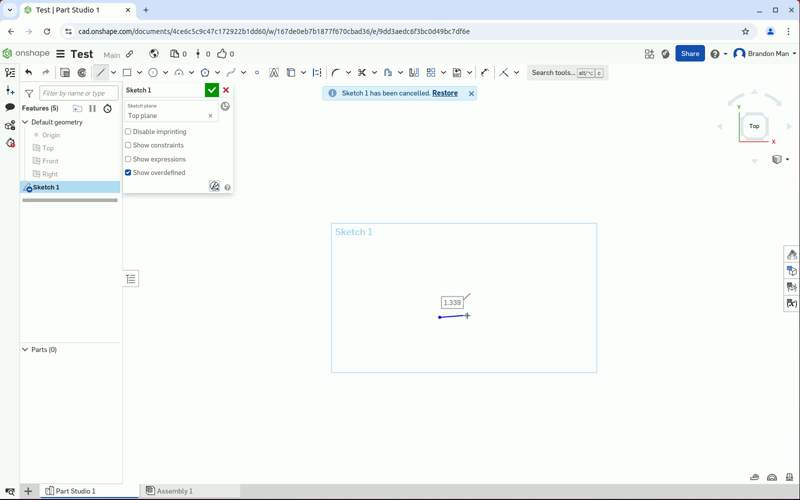
scroll(-6)
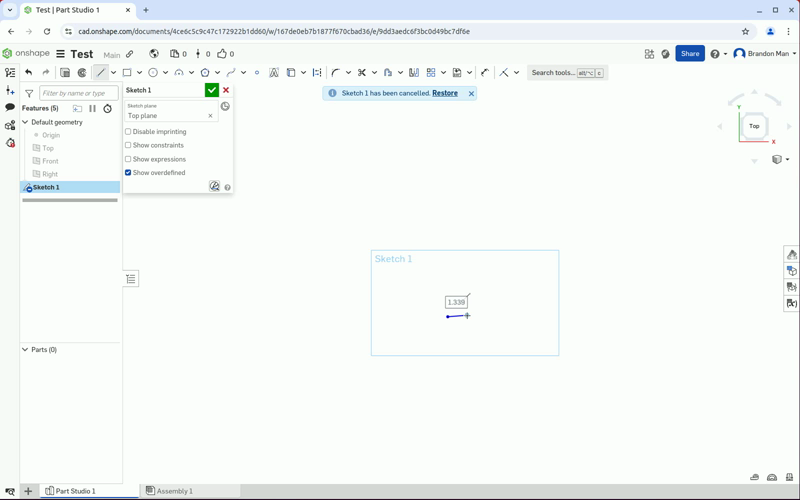
scroll(-6)
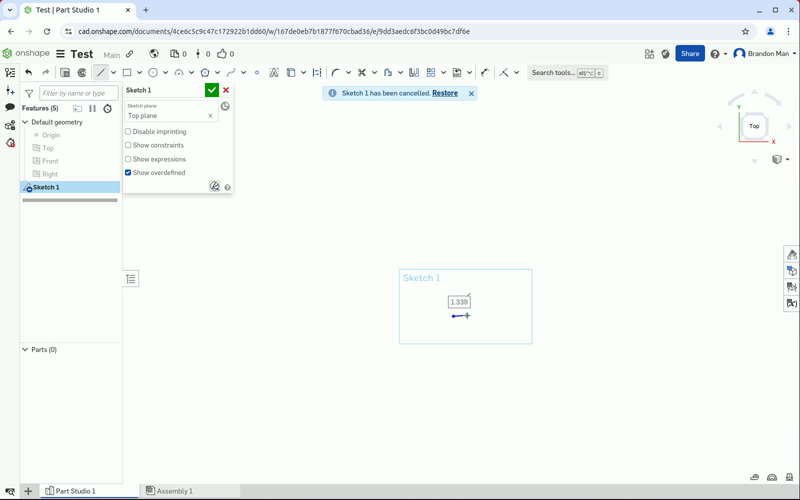
scroll(-6)
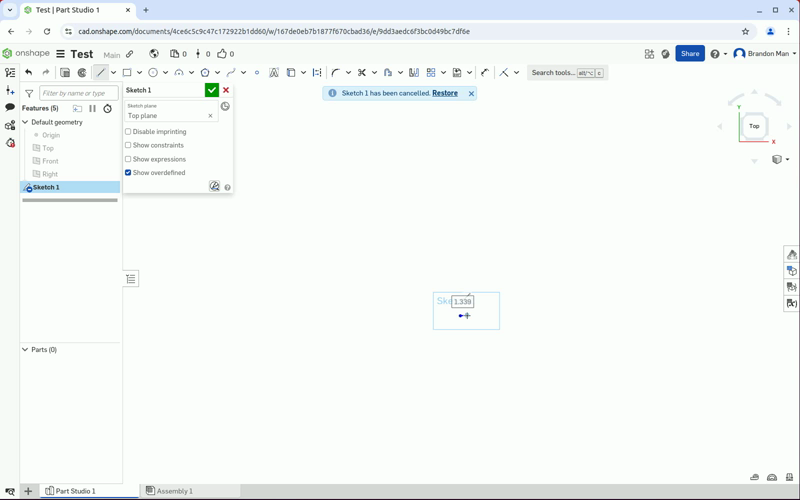
key_up(shift)
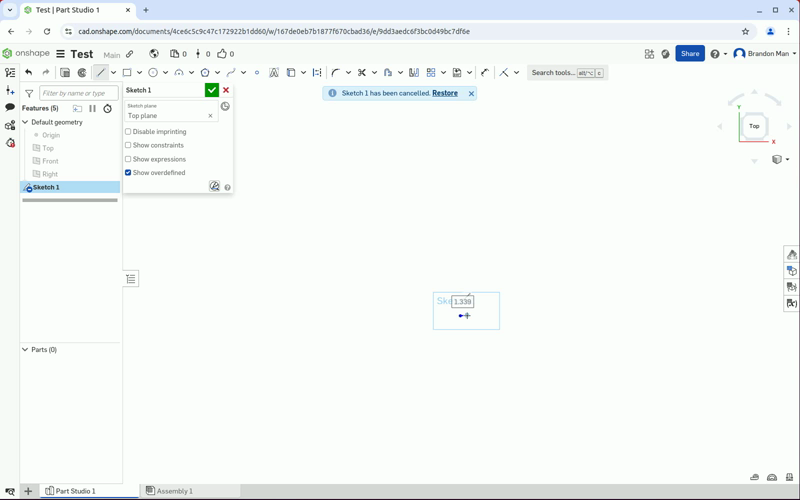
key(esc)
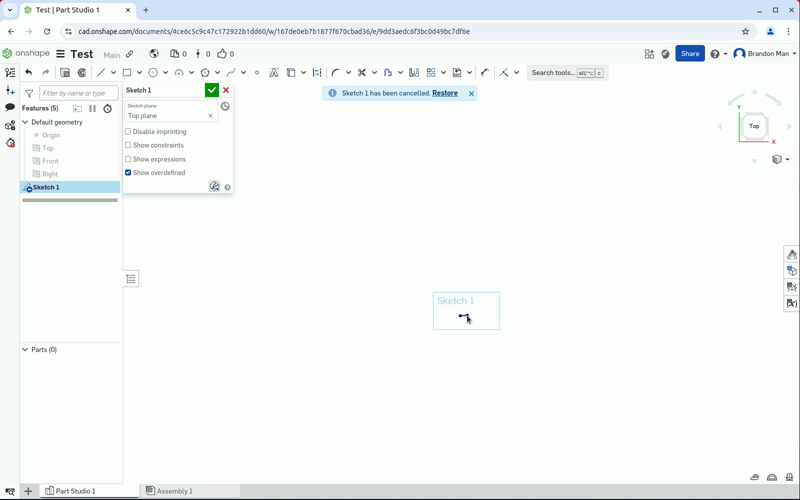
key(a)
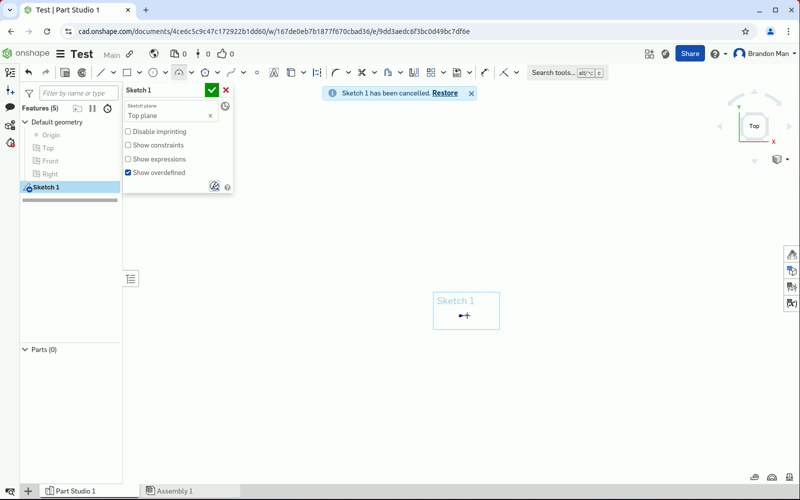
mouse_move(467, 315)
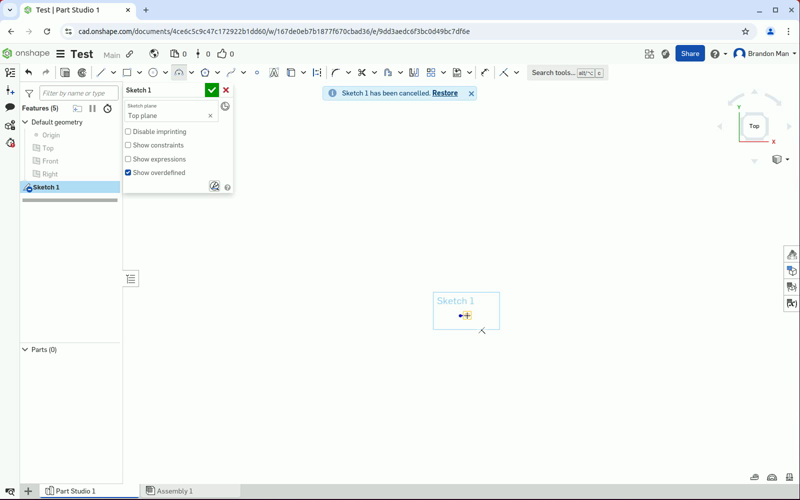
click(467, 315)
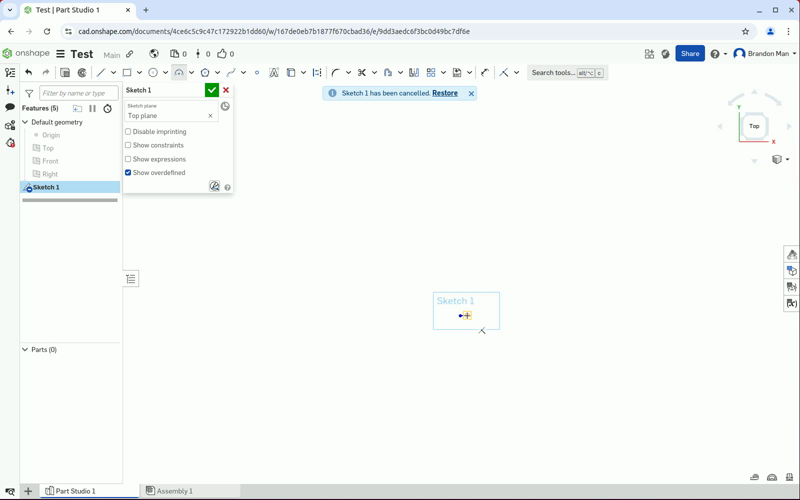
key_down(shift)
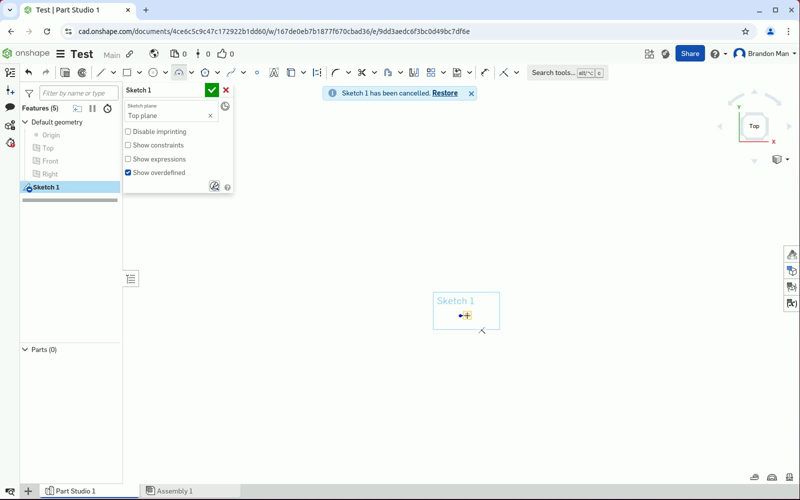
mouse_move(472, 251)
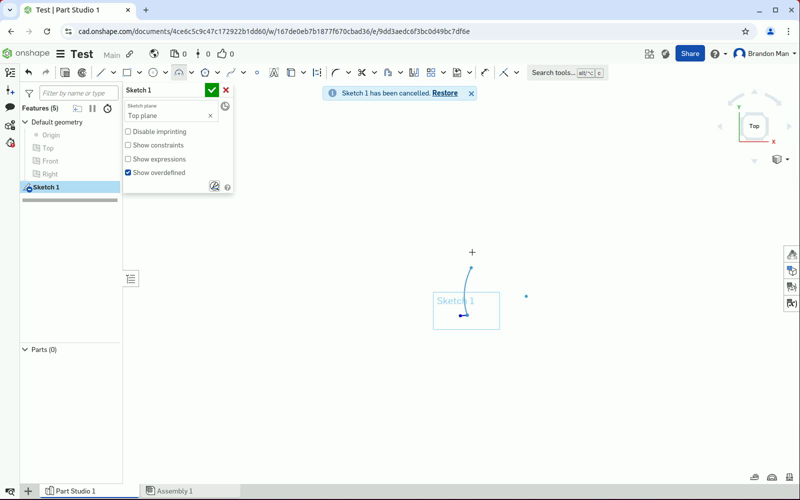
click(472, 251)
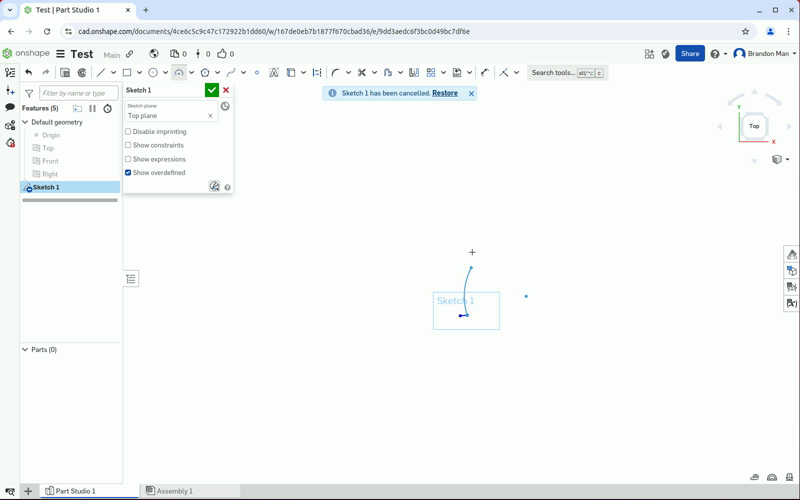
mouse_move(493, 285)
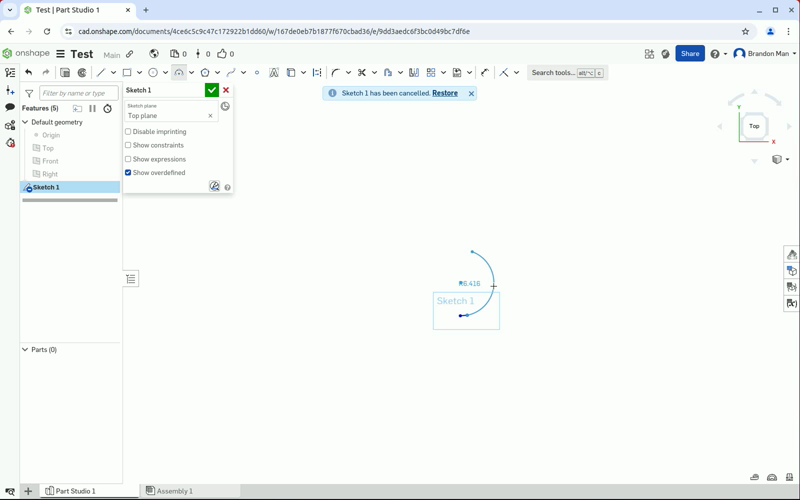
click(493, 285)
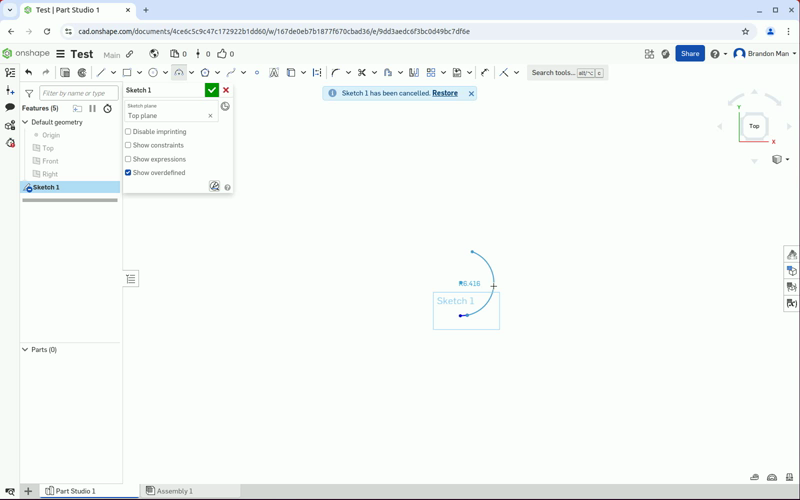
key_up(shift)
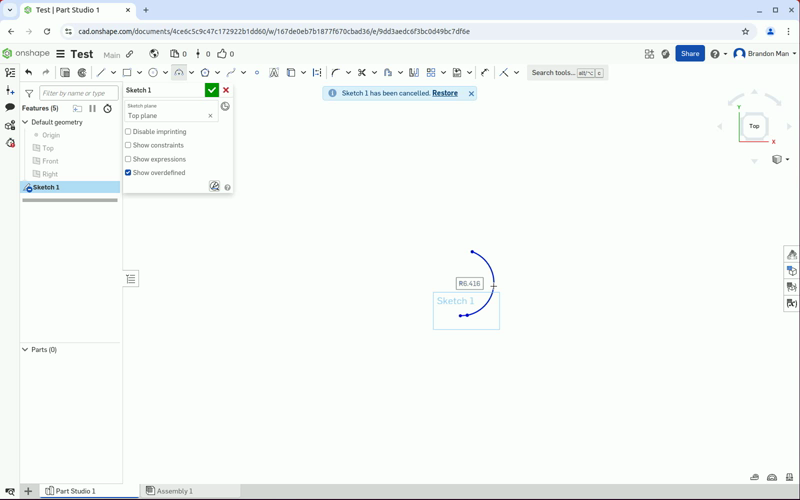
key(esc)
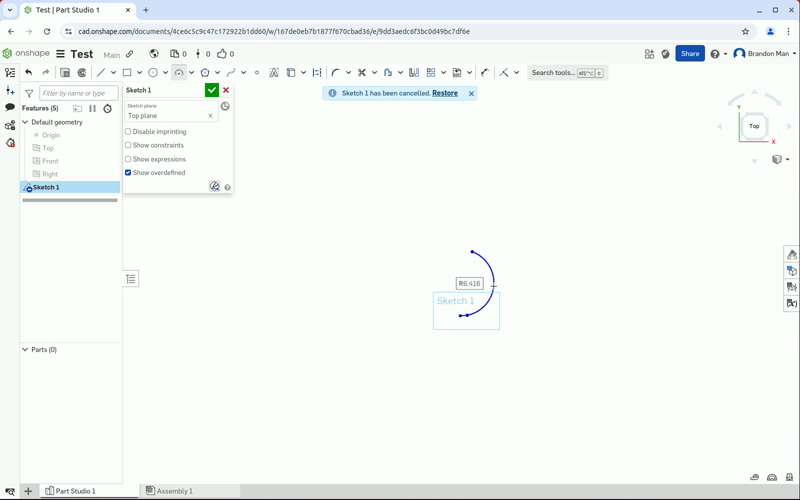
key(l)
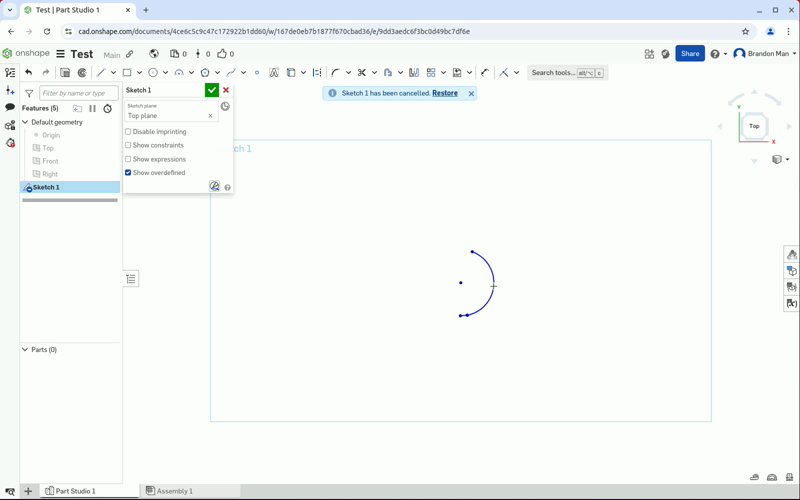
mouse_move(472, 251)
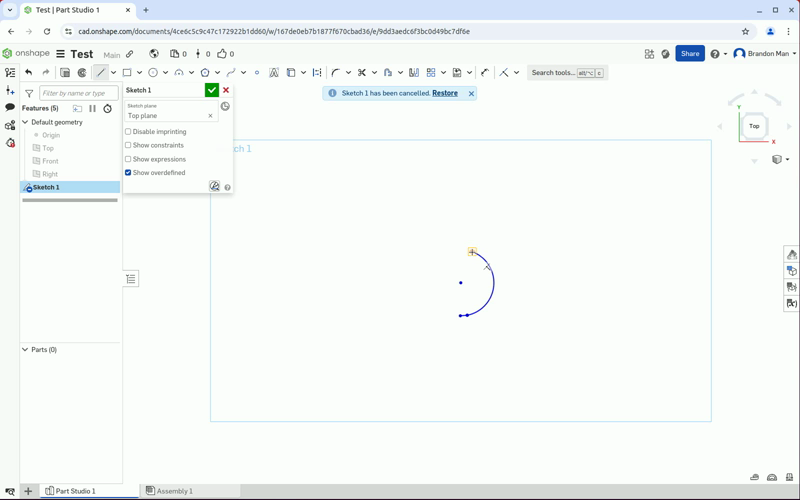
click(472, 251)
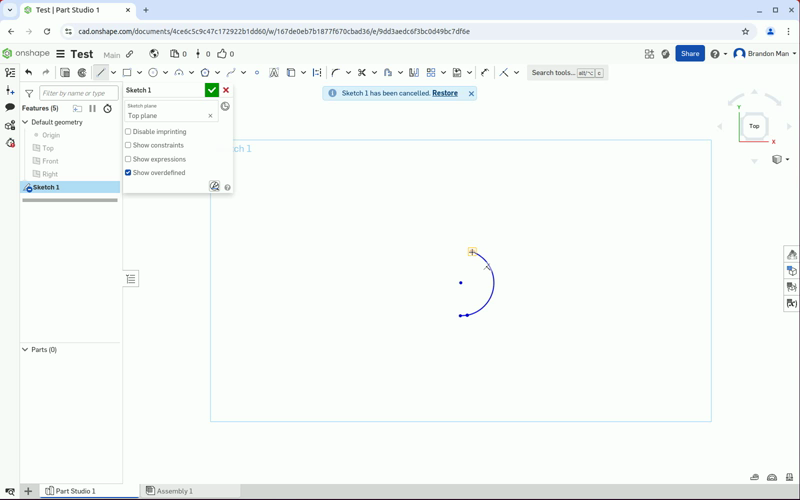
key_down(shift)
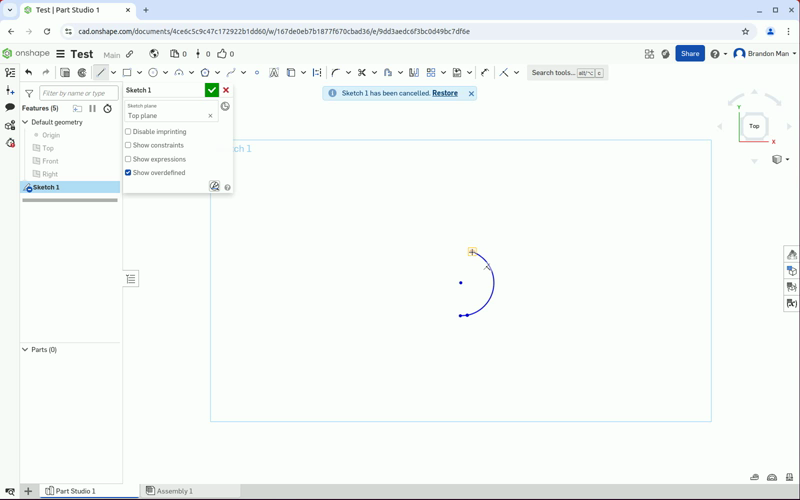
mouse_move(502, 251)
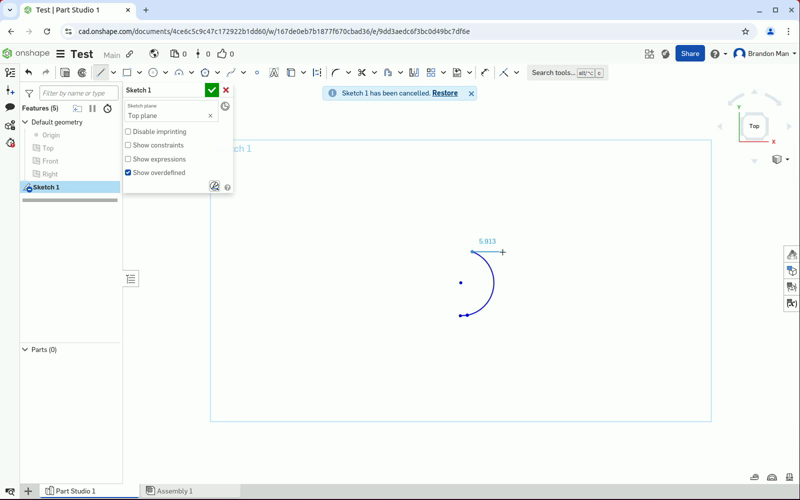
mouse_move(460, 249)
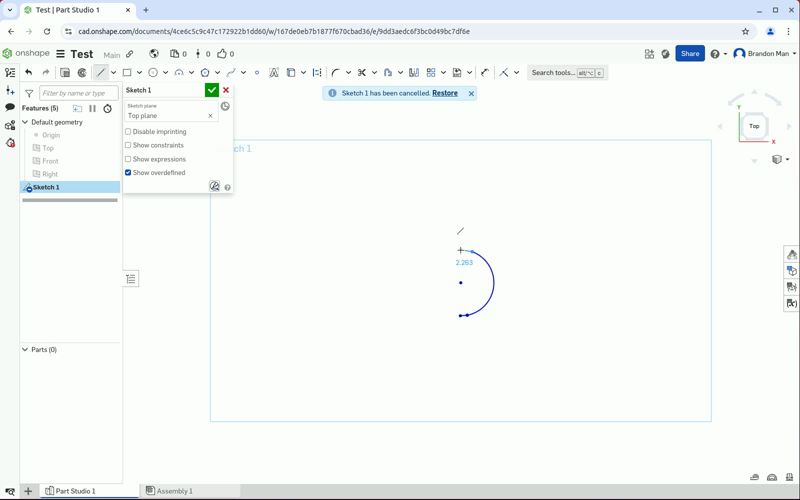
click(460, 249)
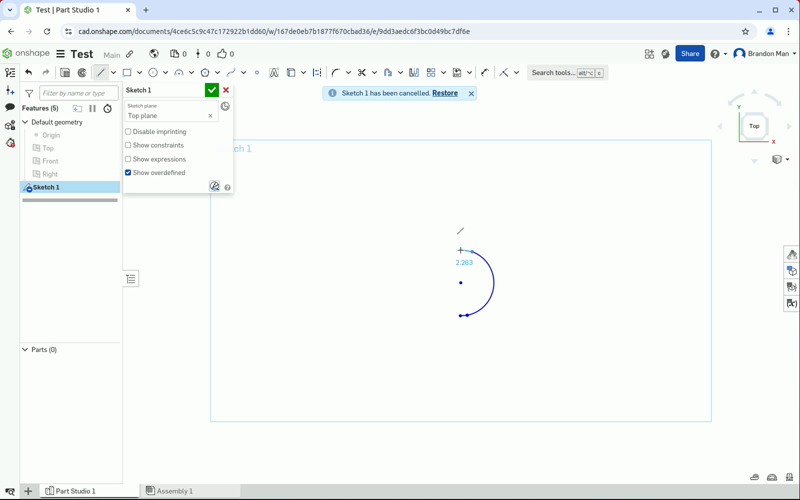
key_up(shift)
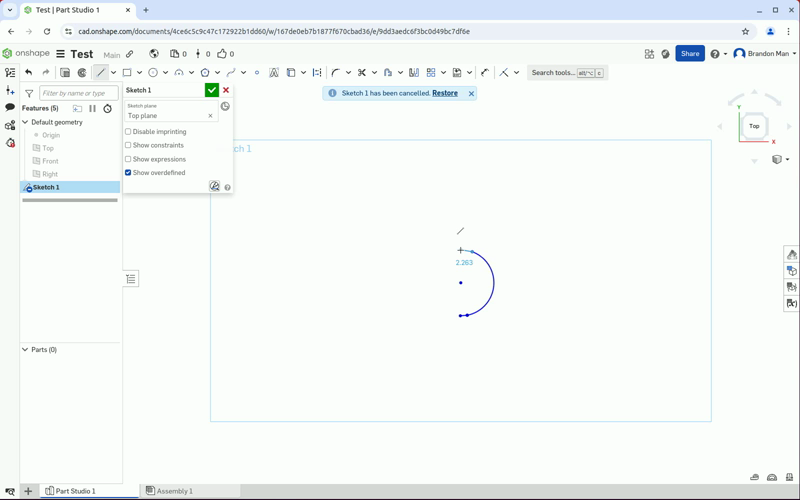
key(esc)
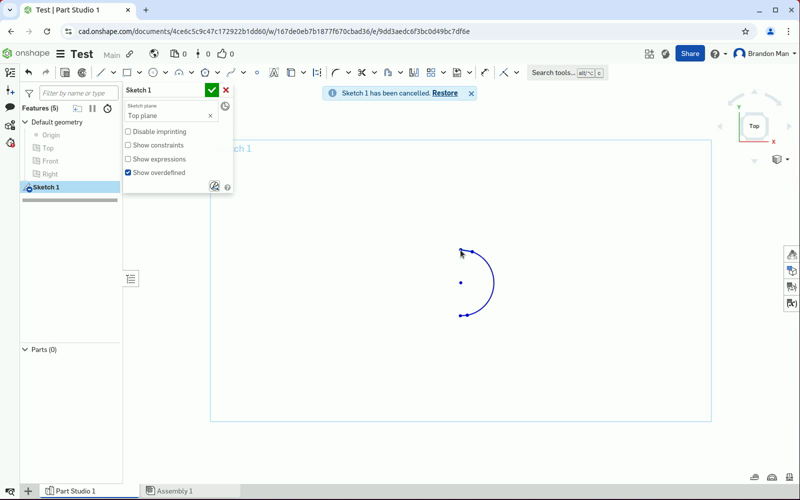
key(a)
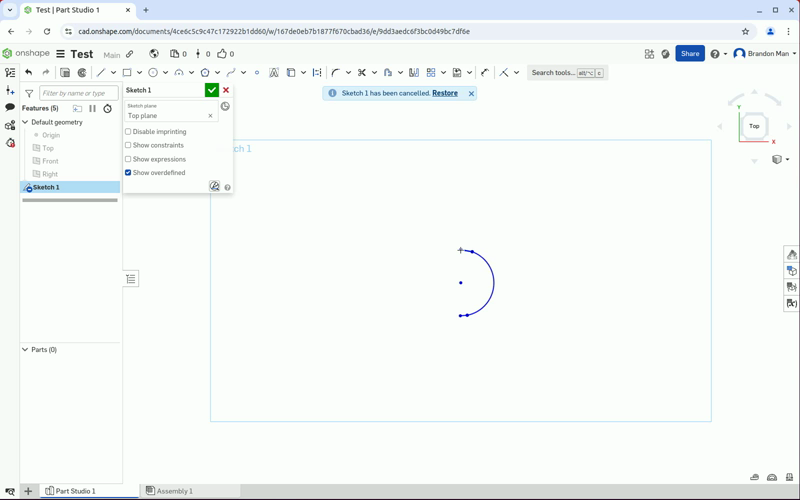
mouse_move(460, 249)
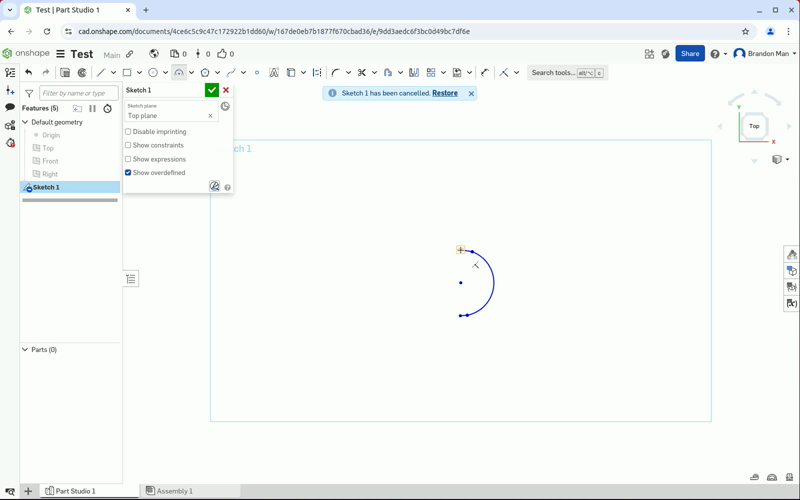
click(460, 249)
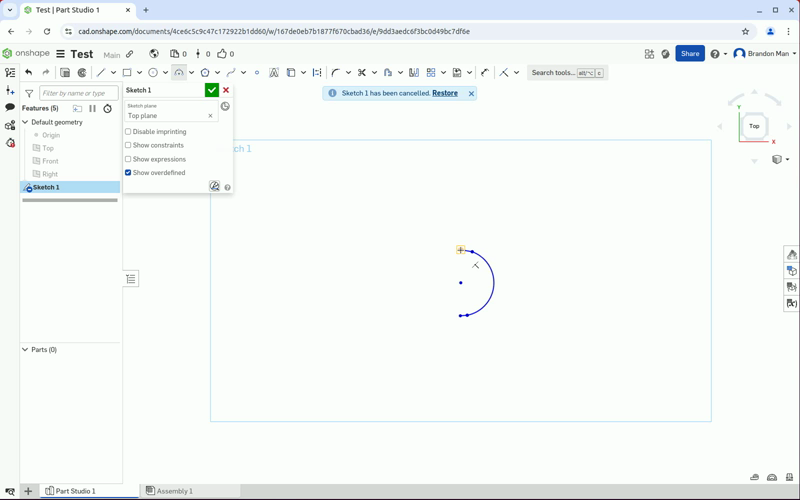
mouse_move(460, 315)
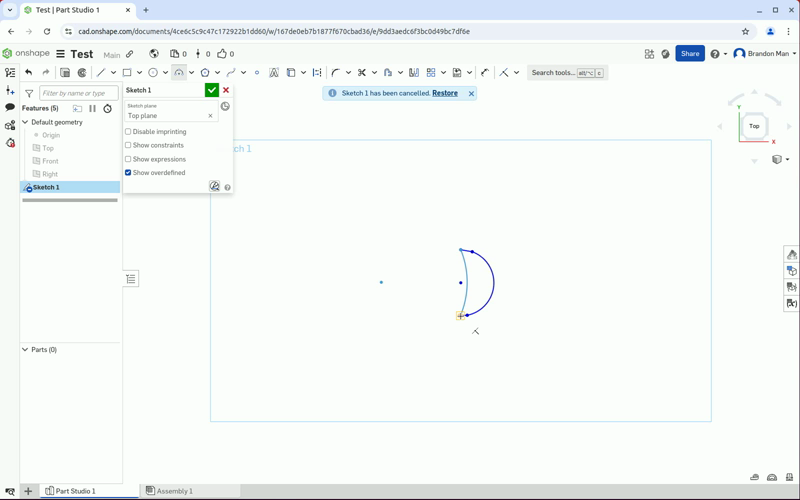
click(460, 315)
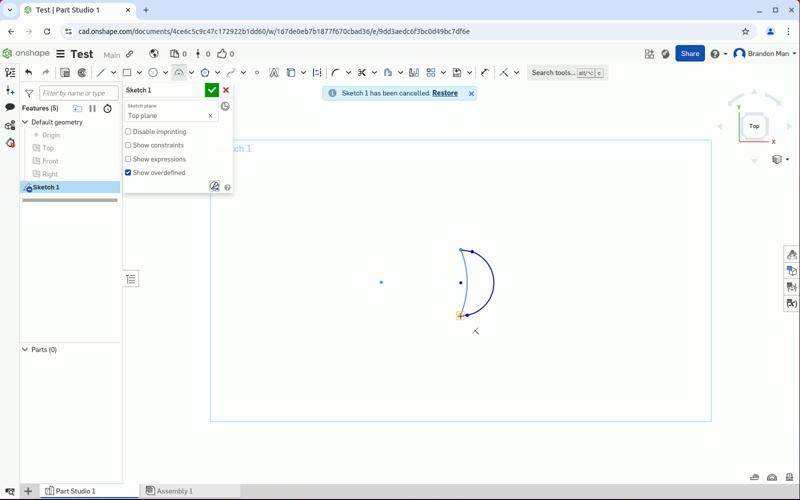
key_down(shift)
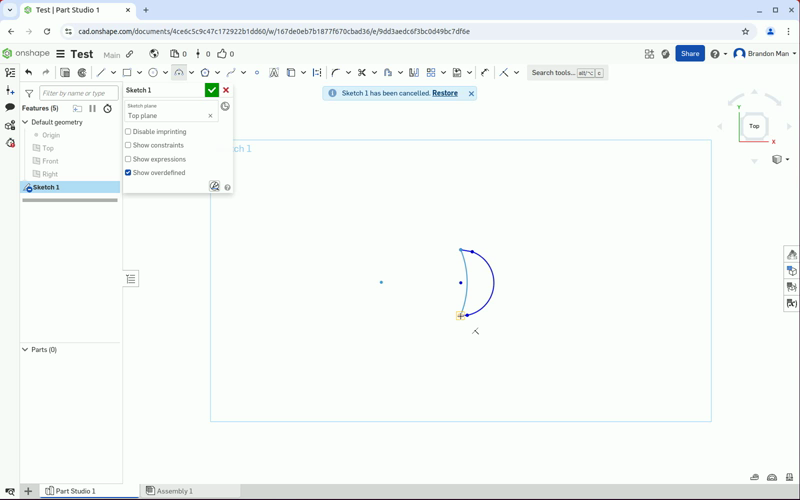
mouse_move(427, 282)
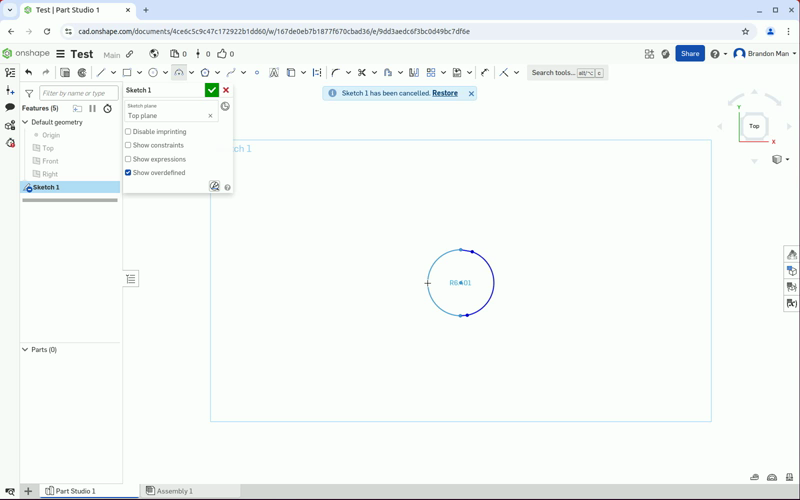
click(427, 282)
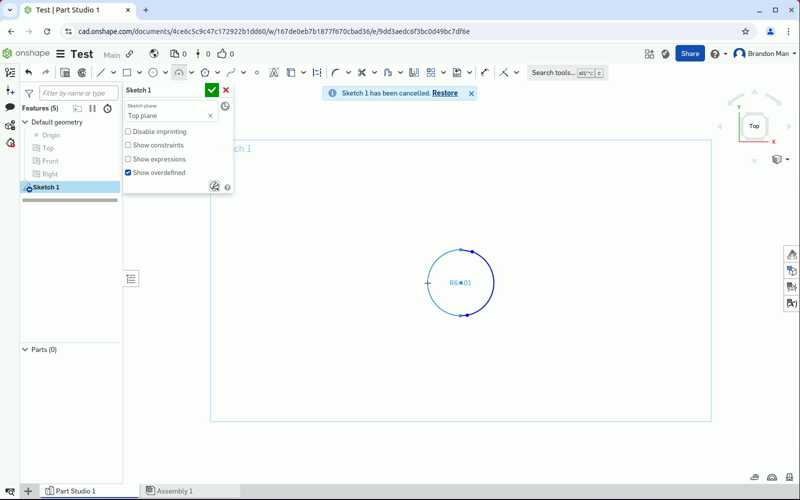
key_up(shift)
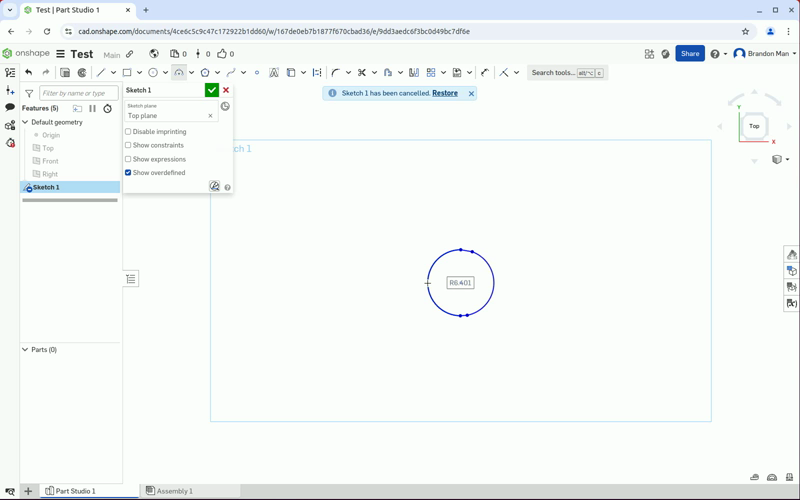
key(esc)
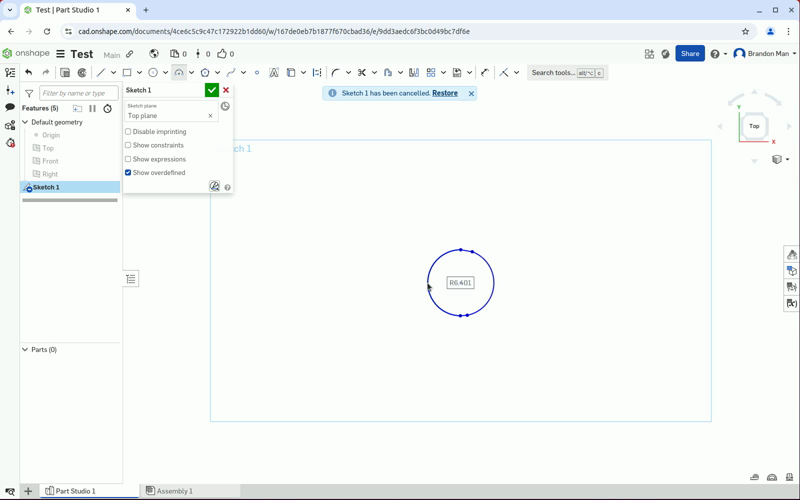
key(c)
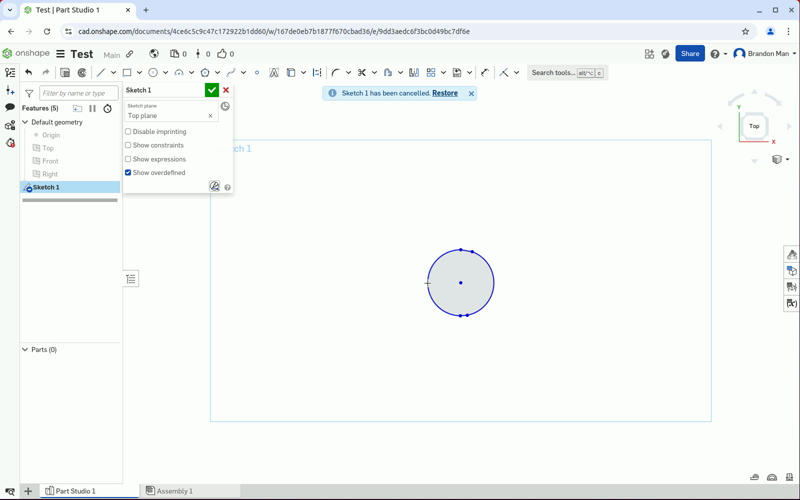
key_down(shift)
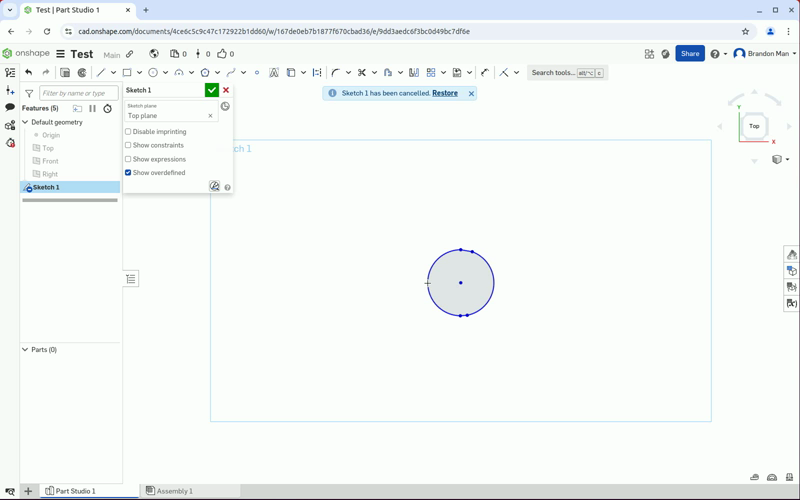
mouse_move(460, 282)
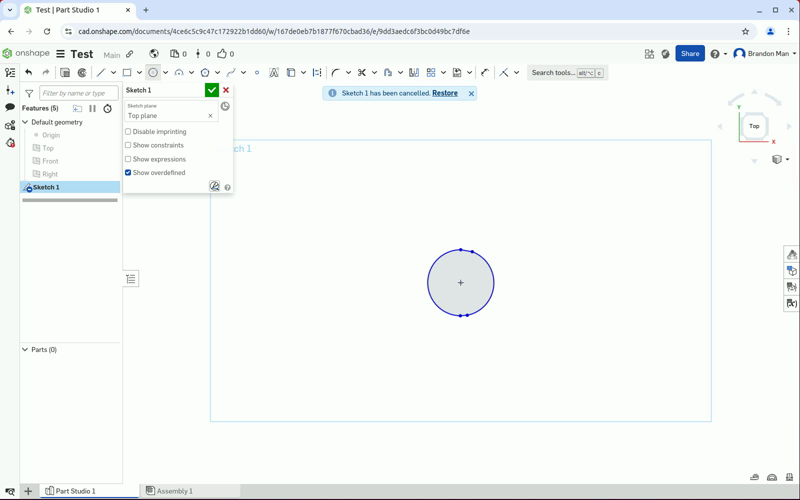
click(460, 282)
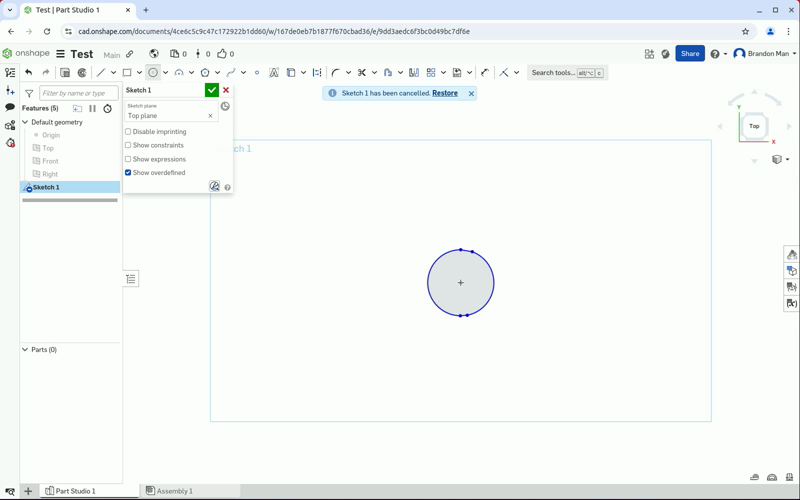
key_up(shift)
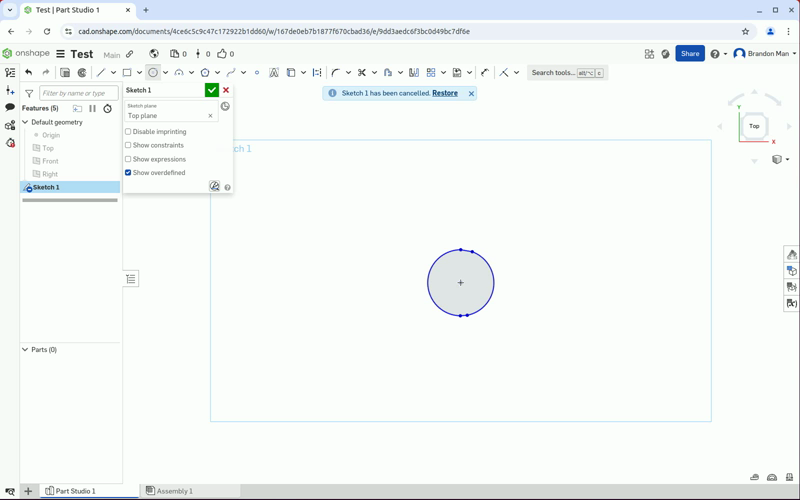
mouse_move(475, 282)
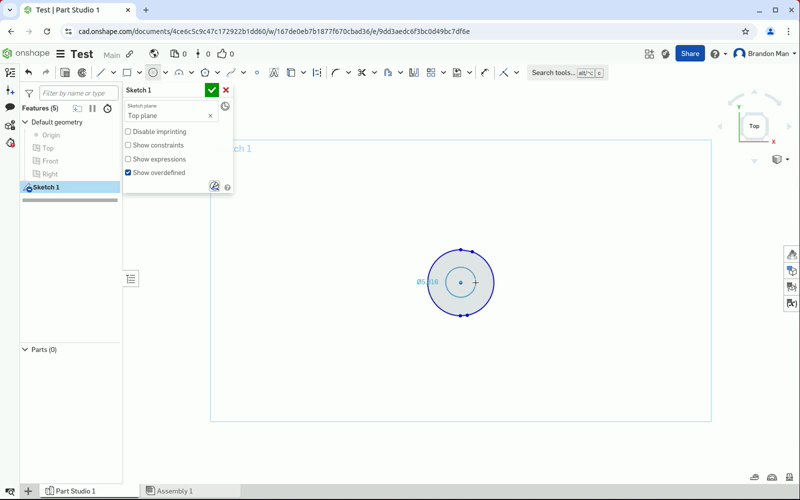
click(475, 282)
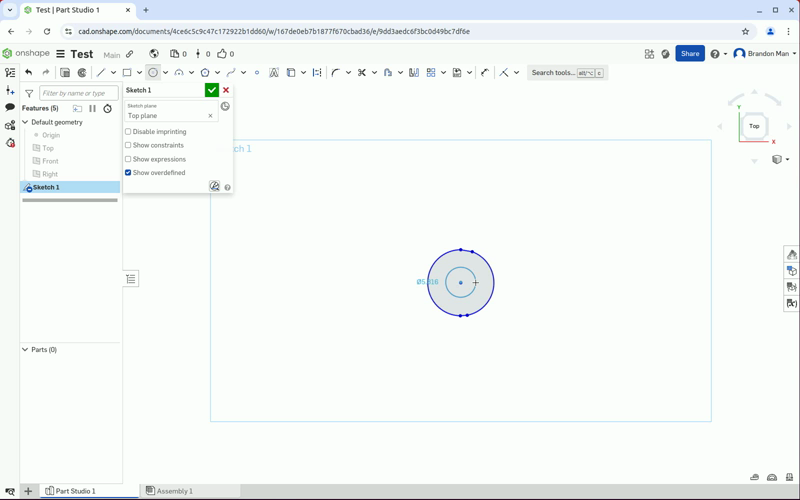
key(esc)
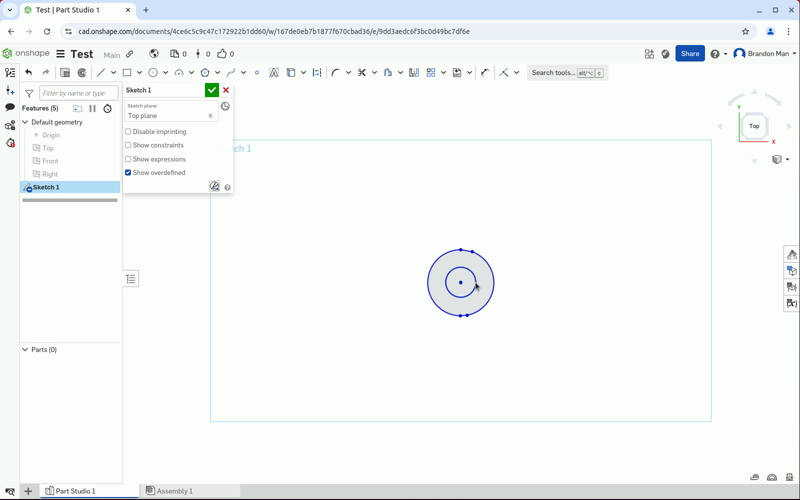
mouse_move(449, 263)
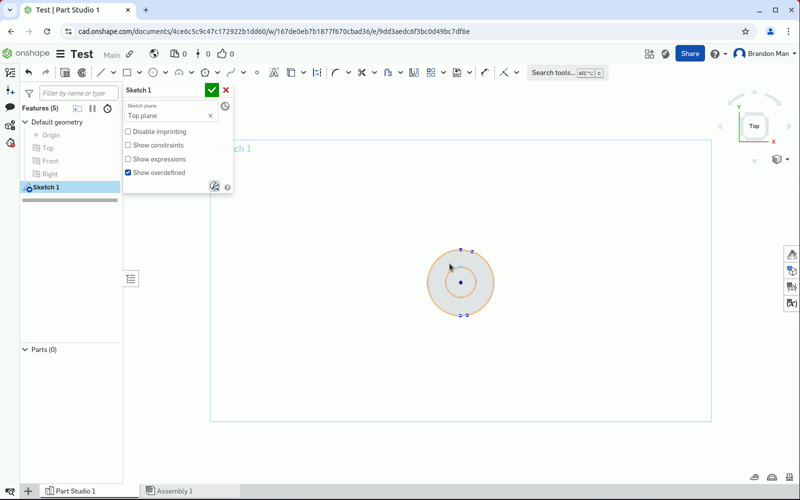
click(449, 263)
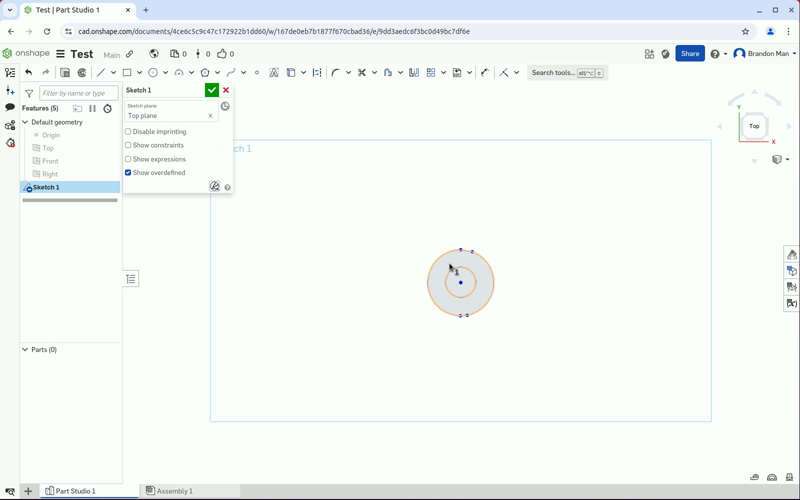
mouse_move(73, 352)
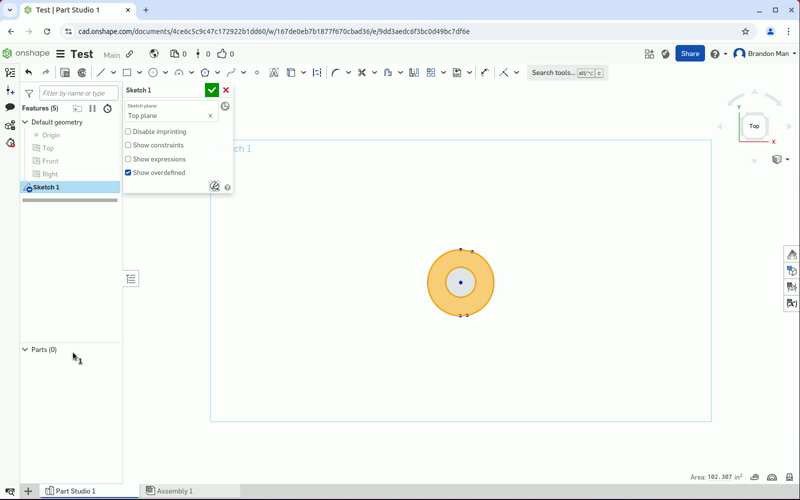
key(shift+y)
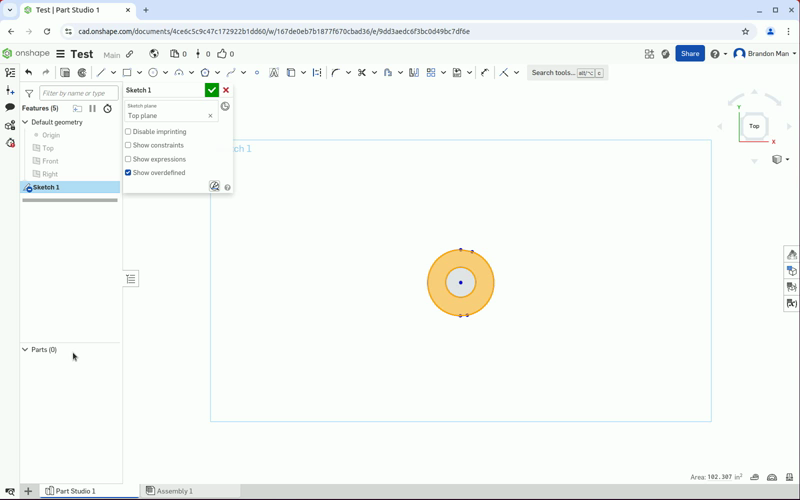
key(shift+e)
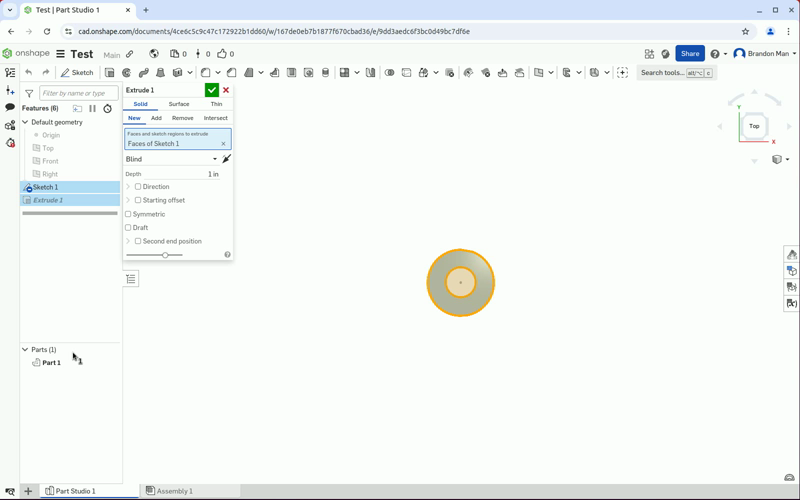
mouse_move(143, 106)
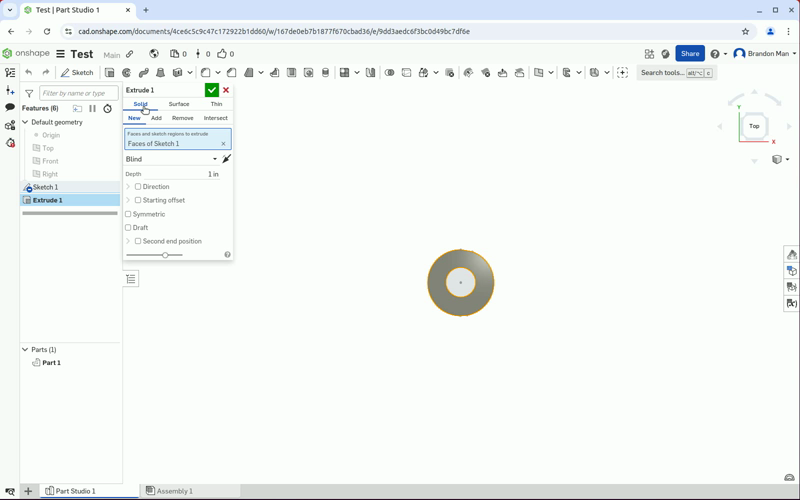
click(143, 106)
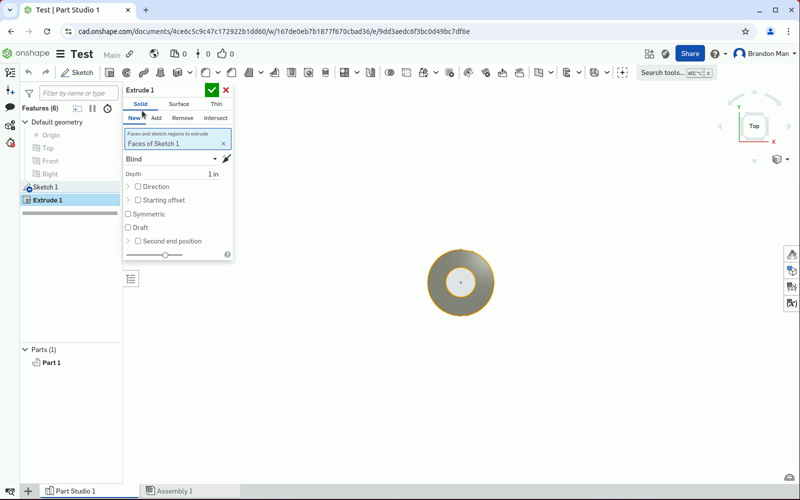
mouse_move(137, 120)
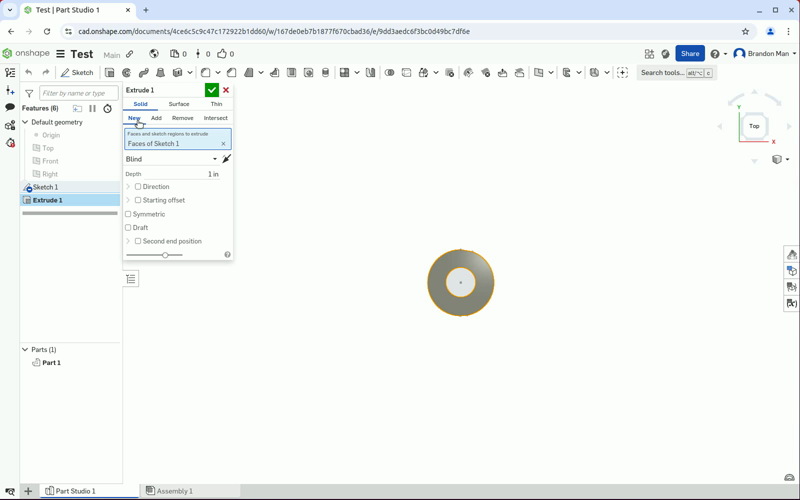
click(137, 120)
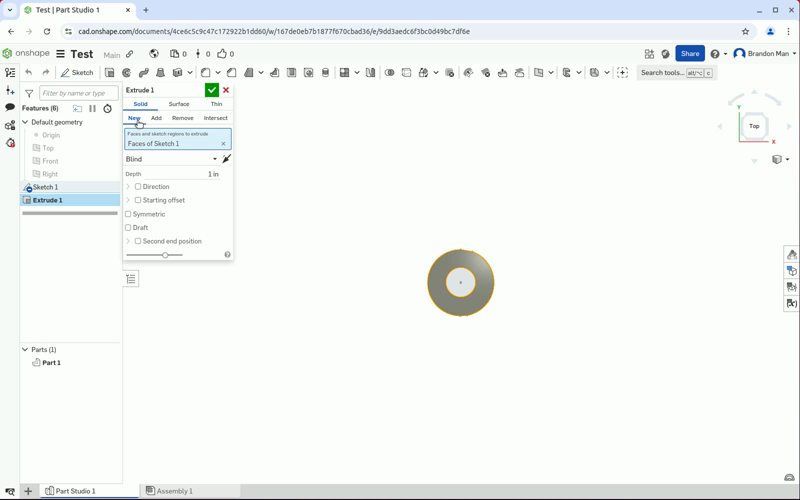
key(tab, 4)
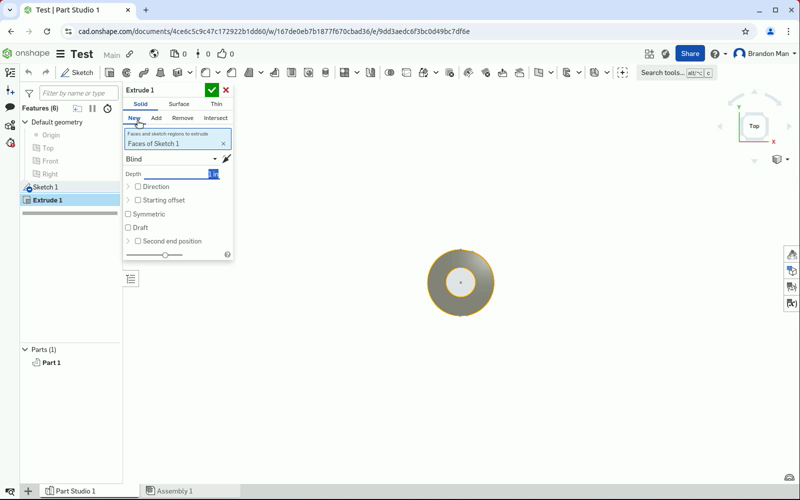
text(3.129)
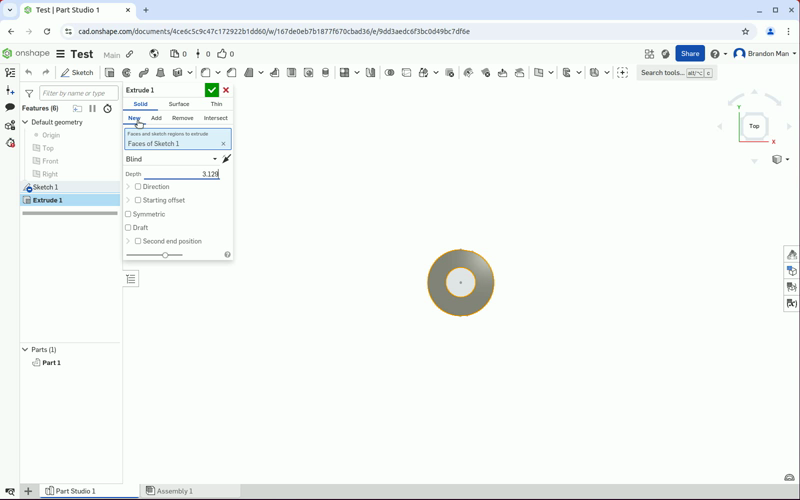
key(enter)
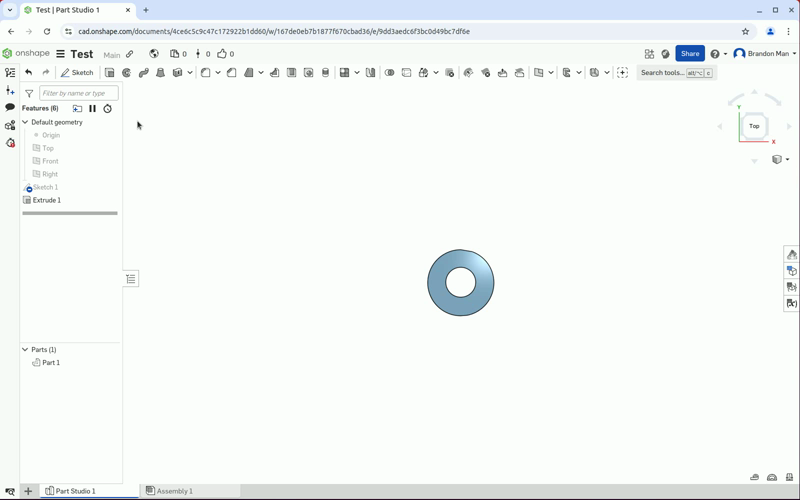
key(shift+h)
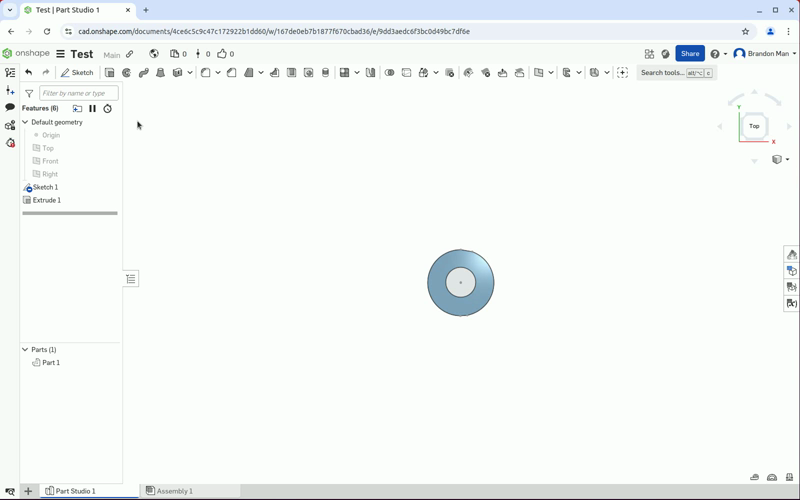
key(shift+h)
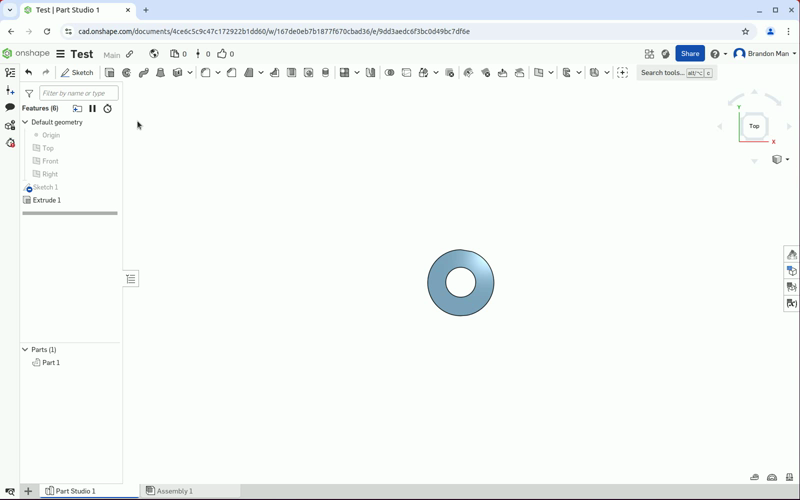
mouse_move(73, 189)
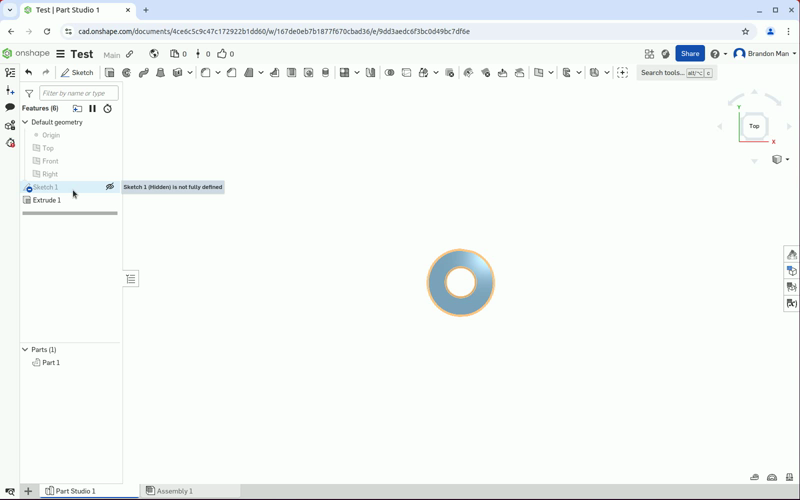
click(73, 189)
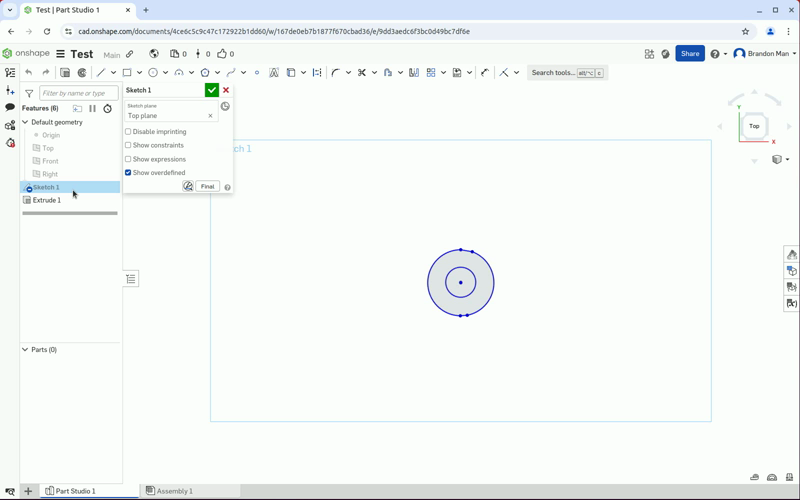
mouse_move(229, 92)
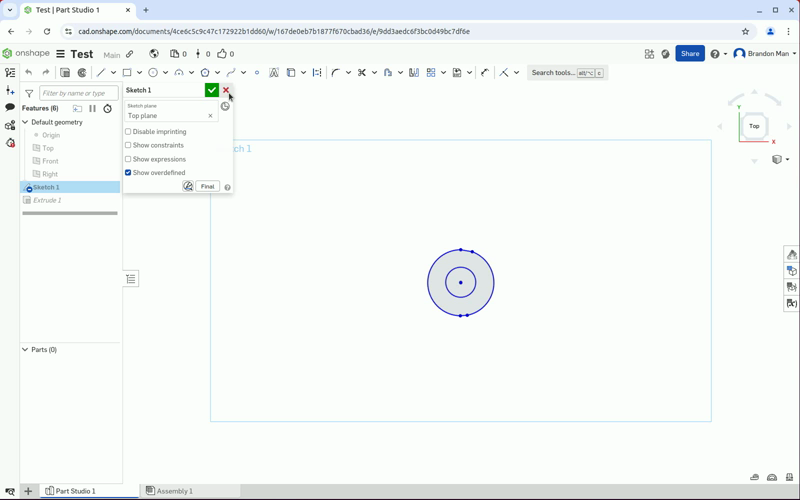
click(229, 92)
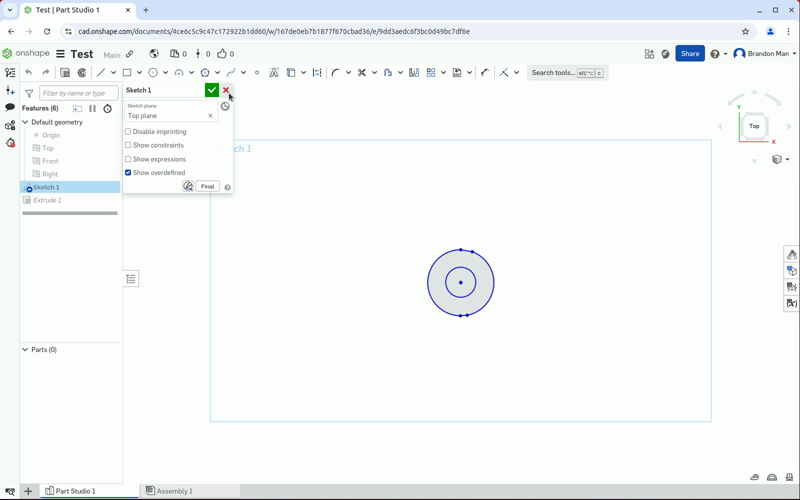
key(shift+s)
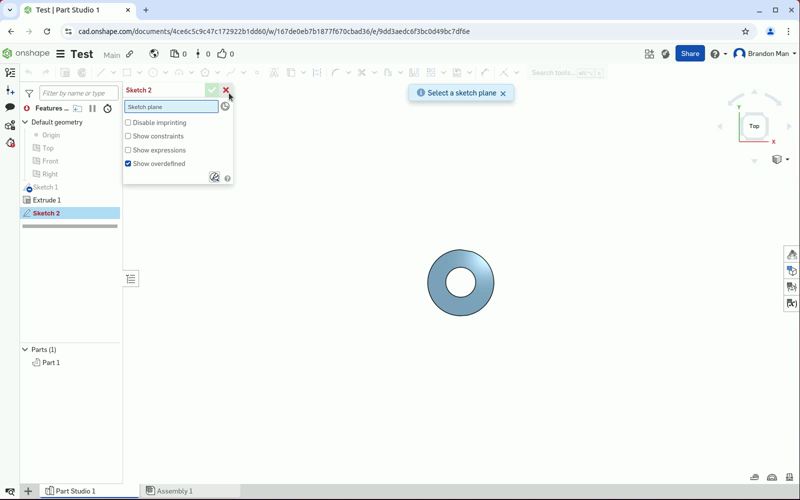
mouse_move(73, 150)
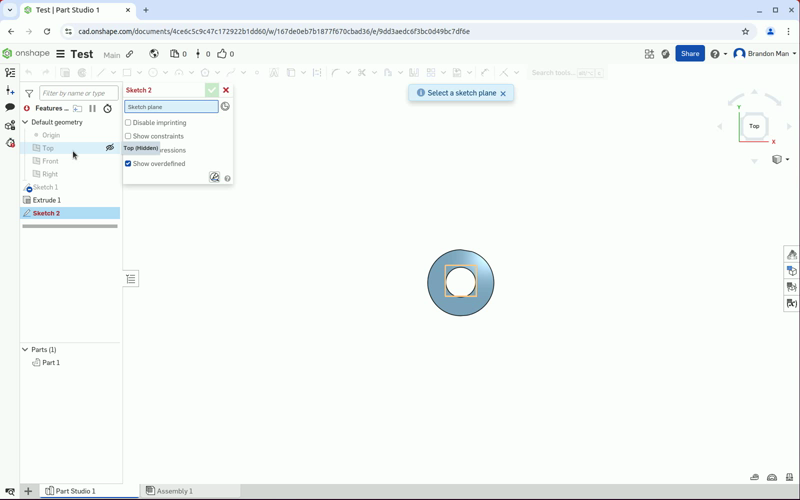
click(73, 150)
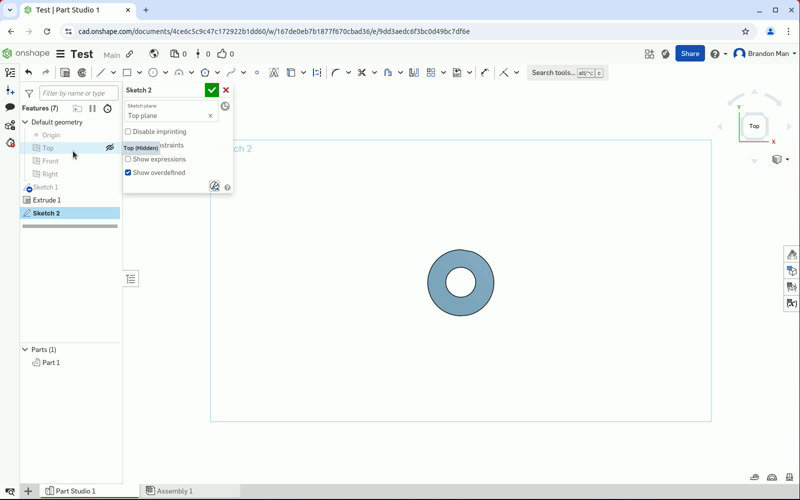
mouse_move(73, 352)
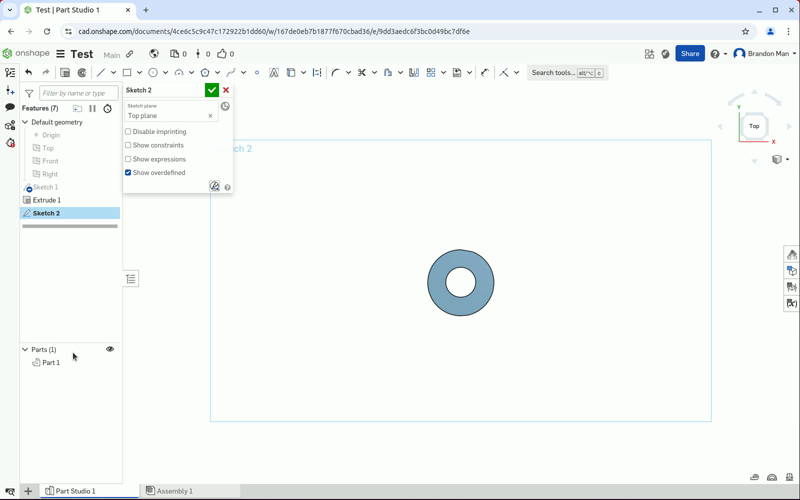
key(y)
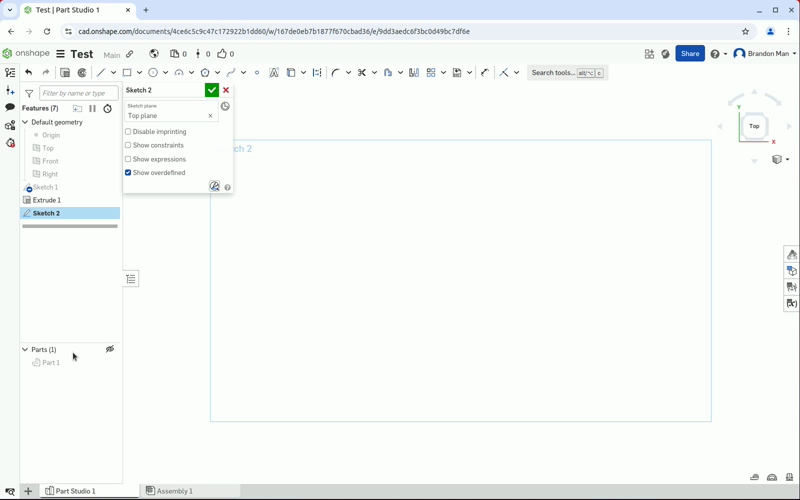
key(c)
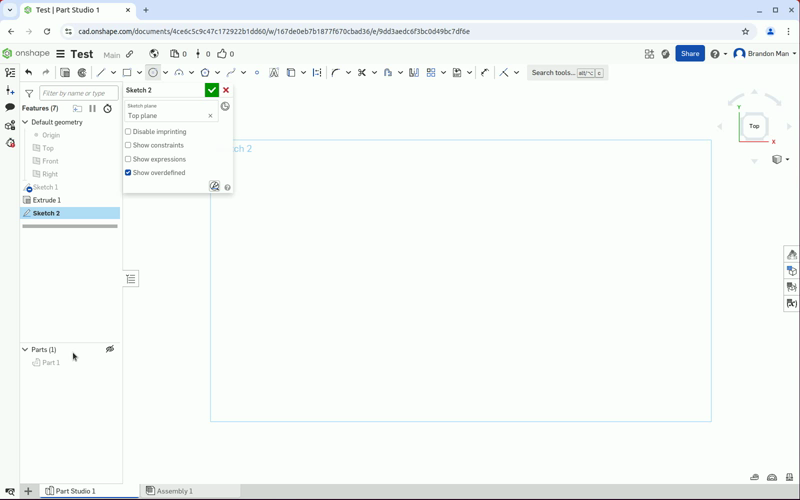
key_down(shift)
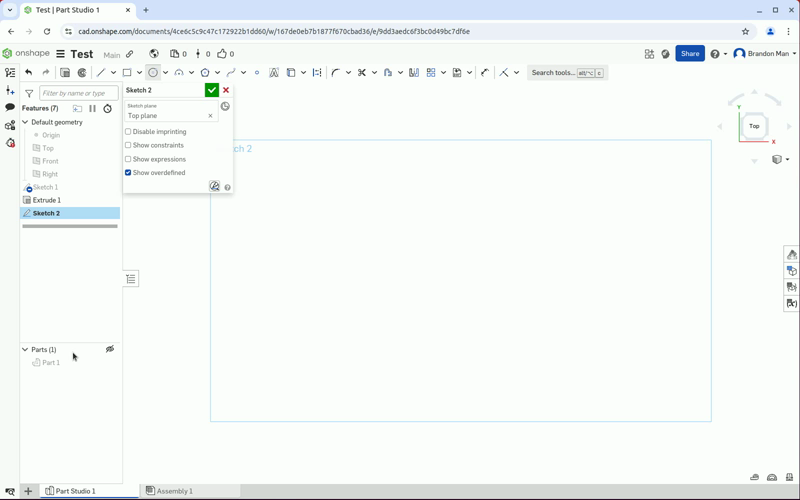
mouse_move(554, 286)
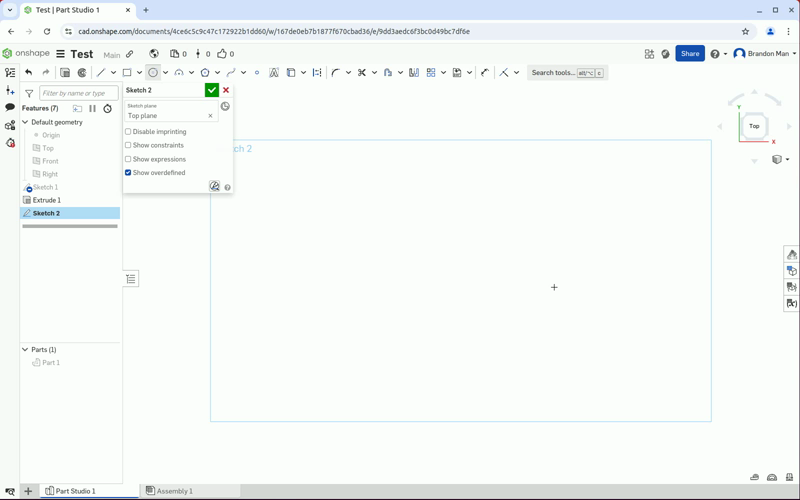
click(554, 286)
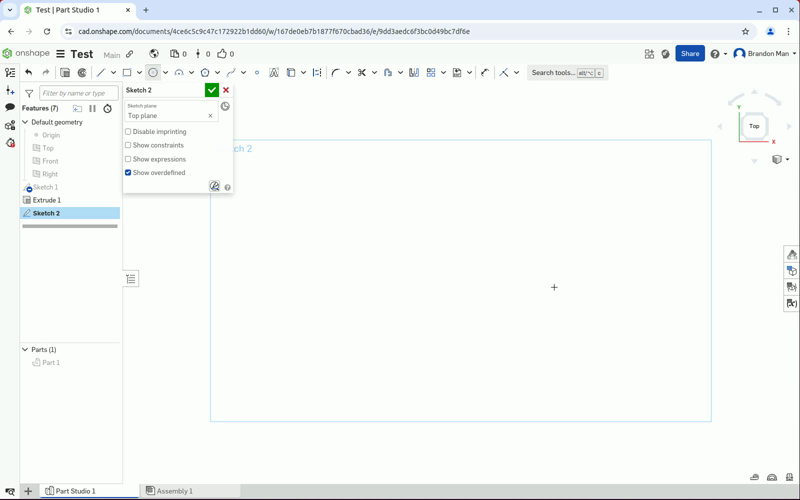
key_up(shift)
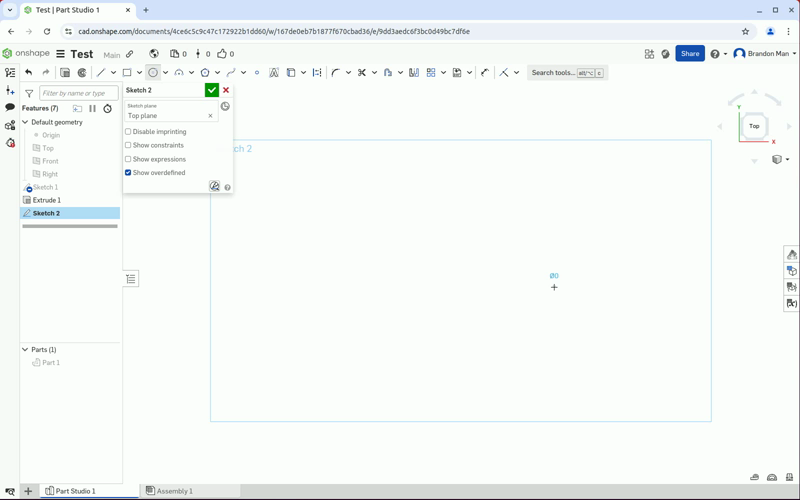
mouse_move(573, 286)
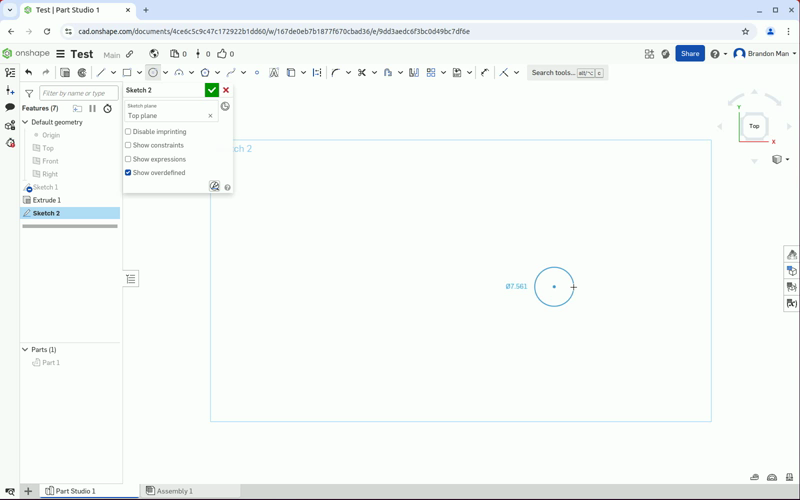
click(573, 286)
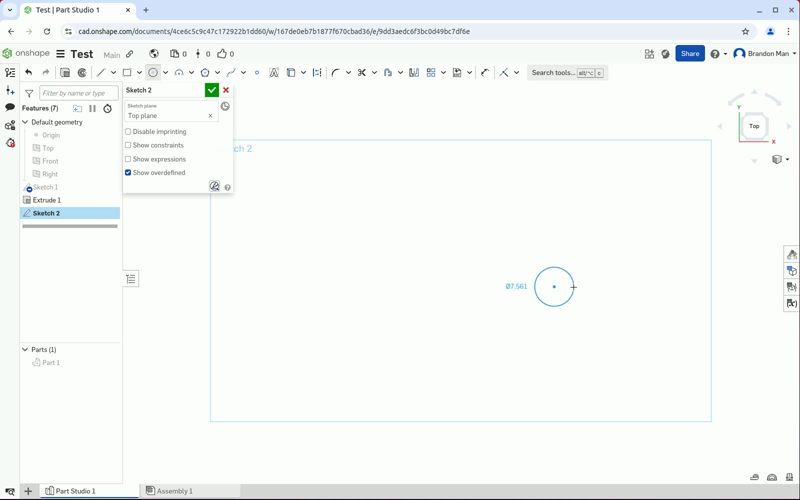
key(esc)
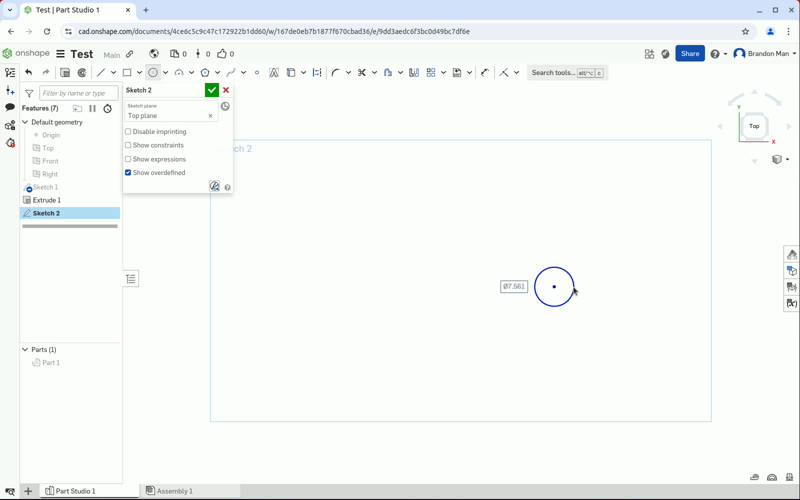
key(c)
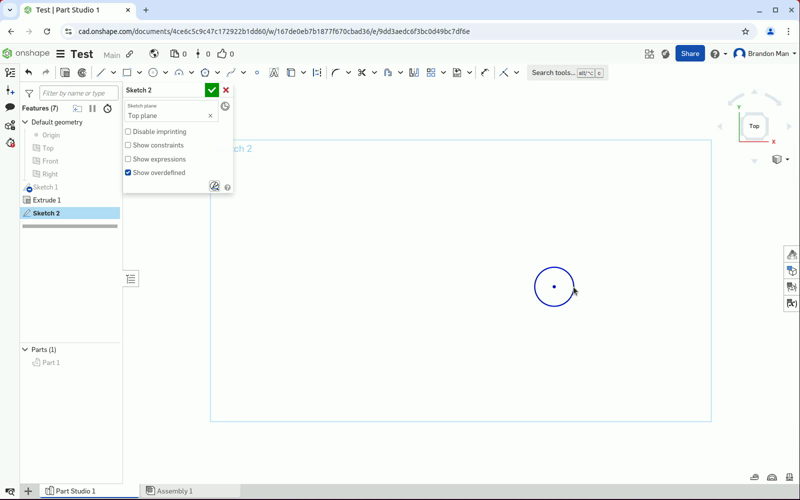
key_down(shift)
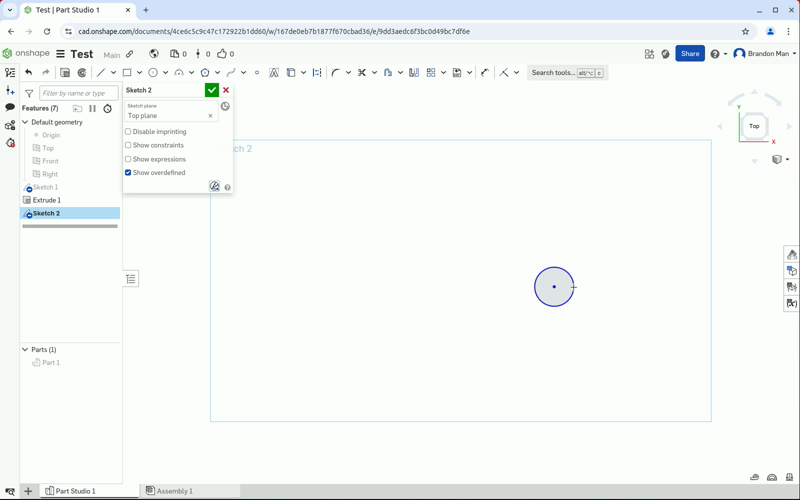
mouse_move(554, 286)
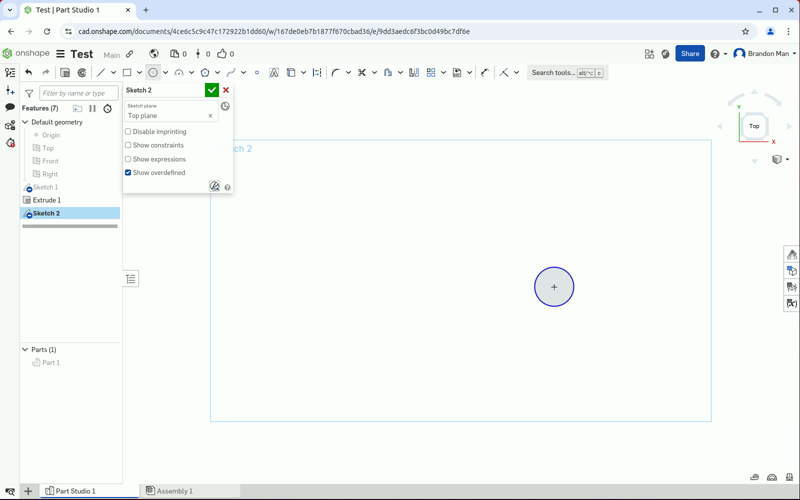
click(554, 286)
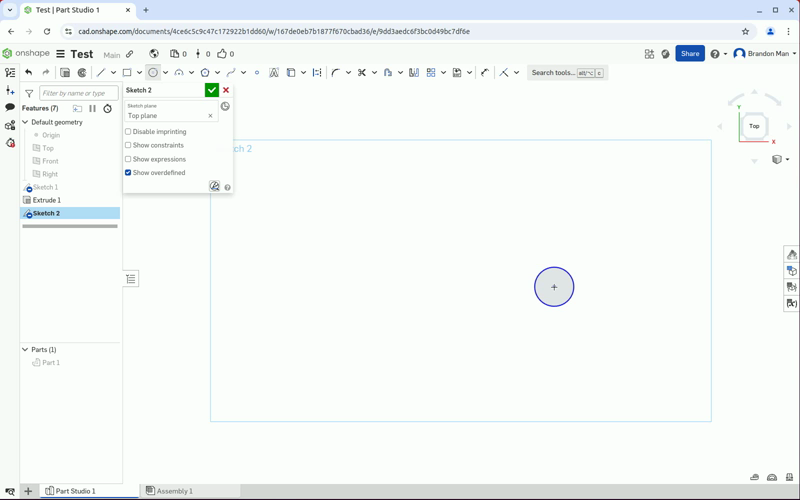
key_up(shift)
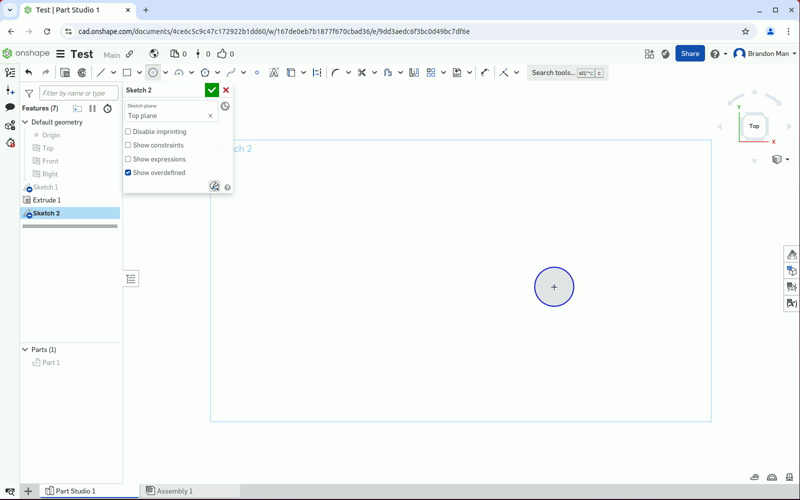
mouse_move(562, 286)
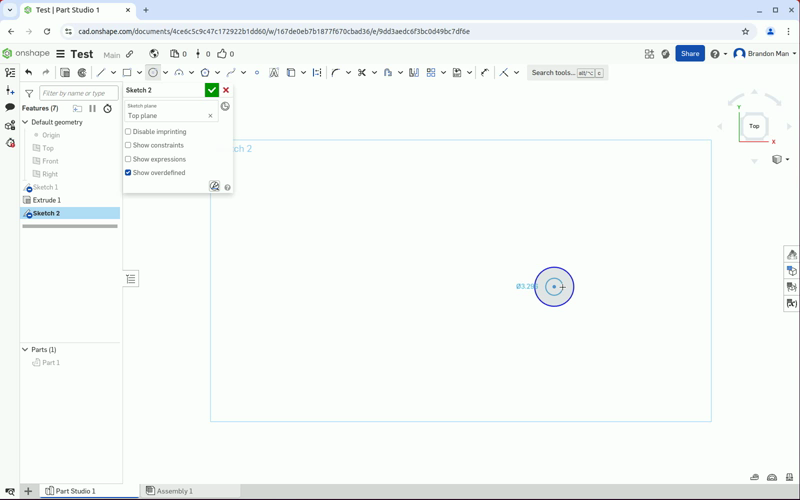
click(562, 286)
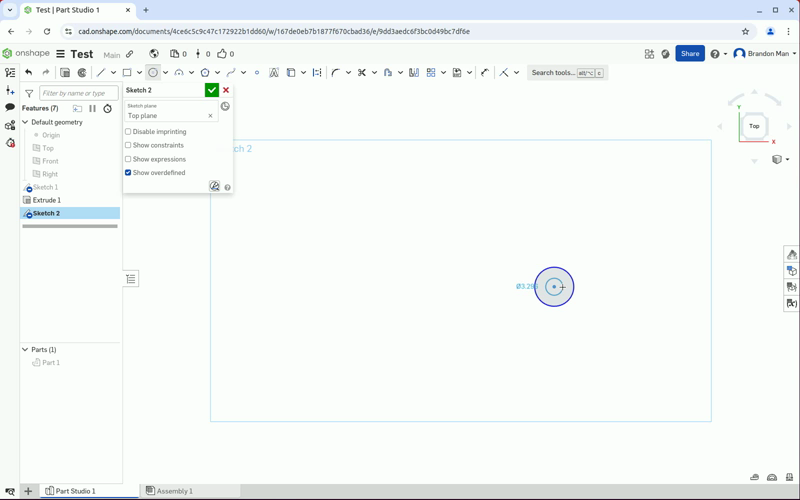
key(esc)
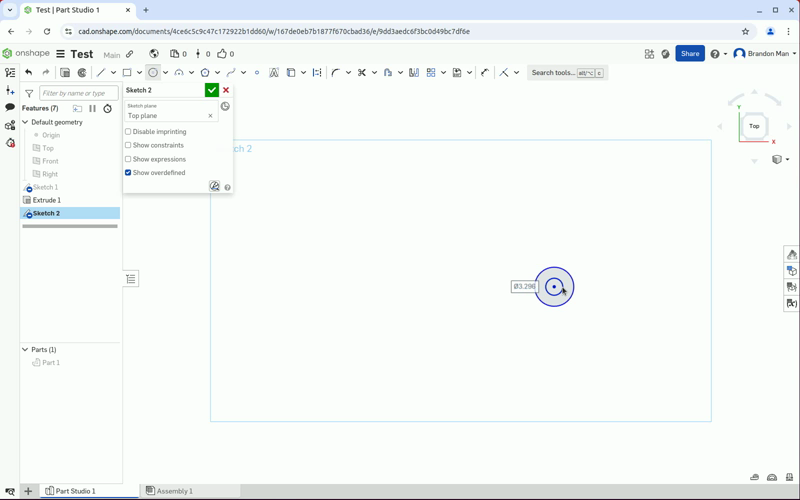
mouse_move(561, 269)
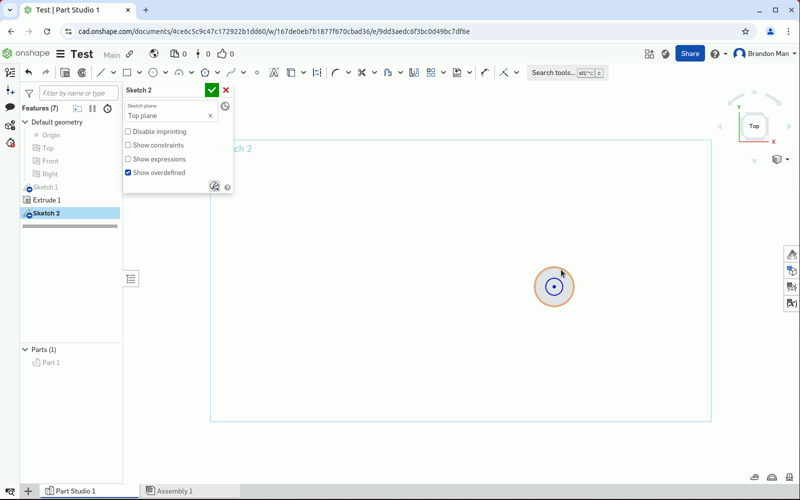
scroll(6)
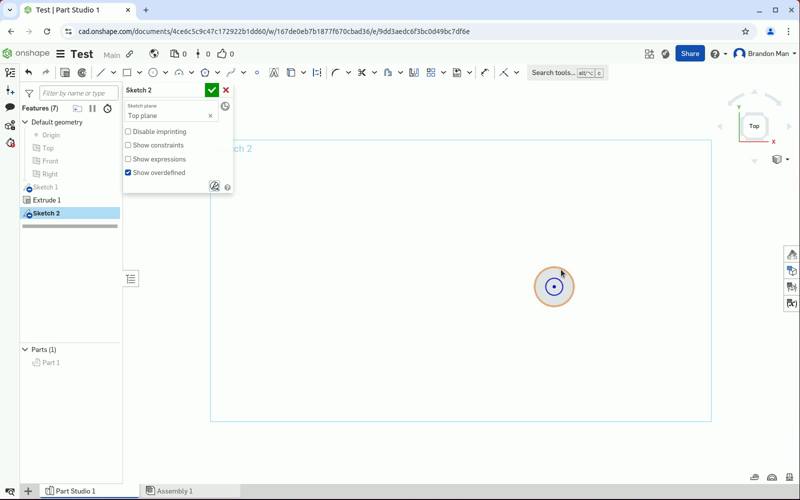
scroll(6)
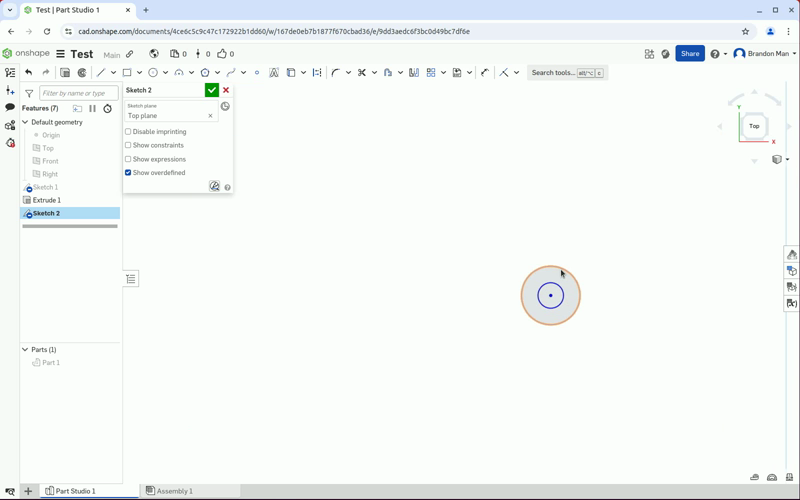
scroll(6)
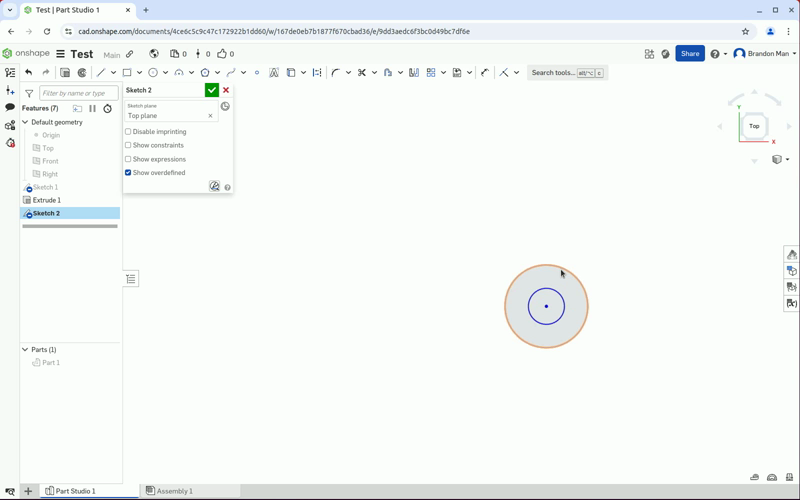
scroll(6)
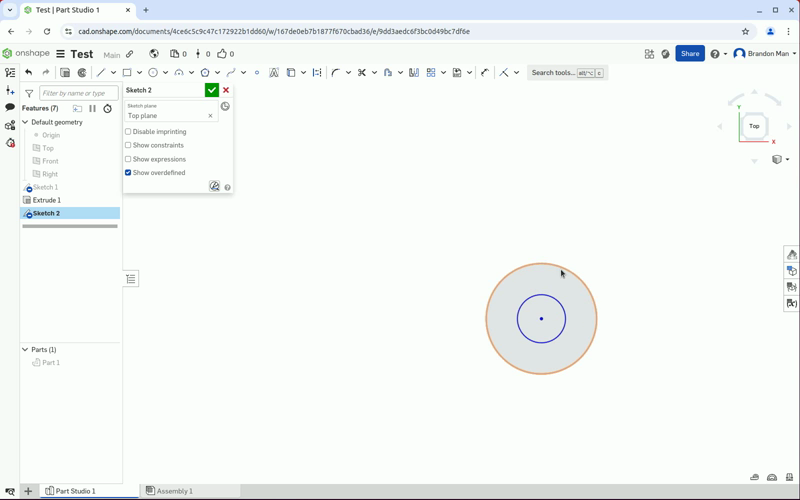
scroll(6)
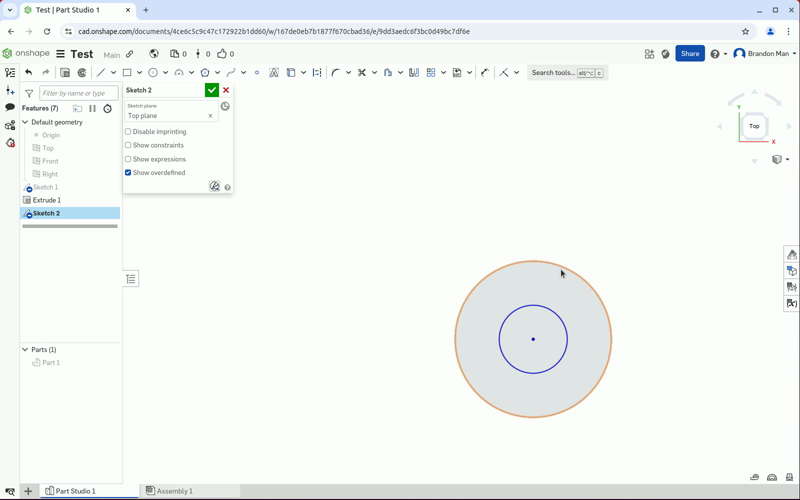
scroll(6)
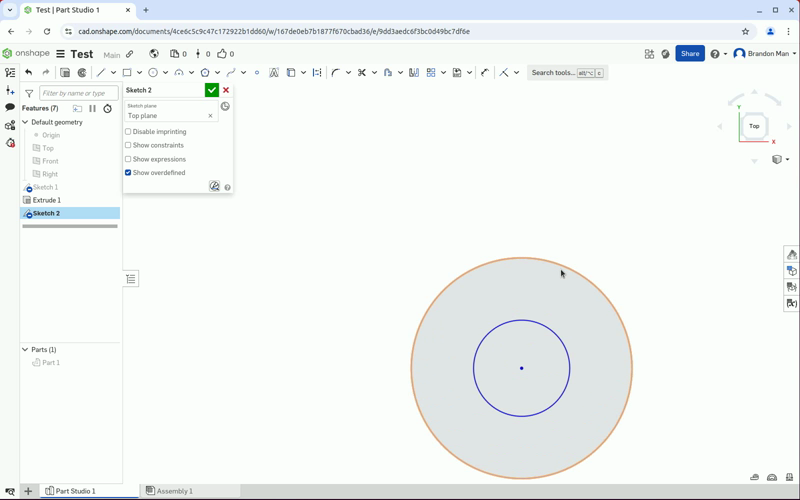
scroll(6)
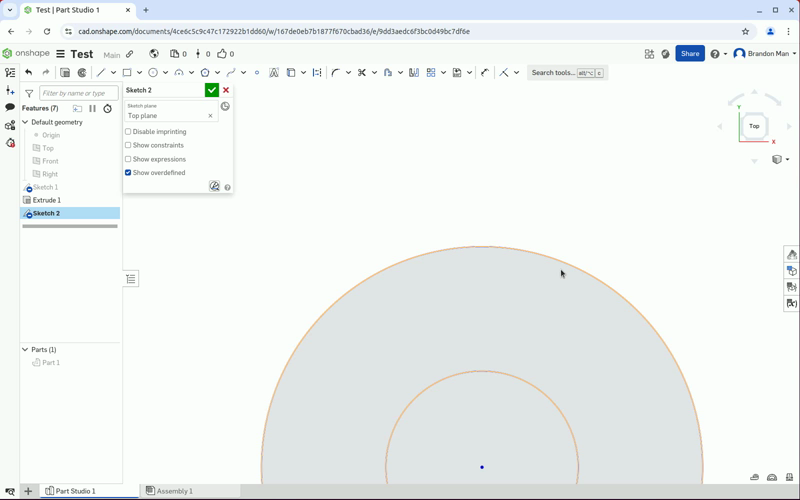
click(561, 269)
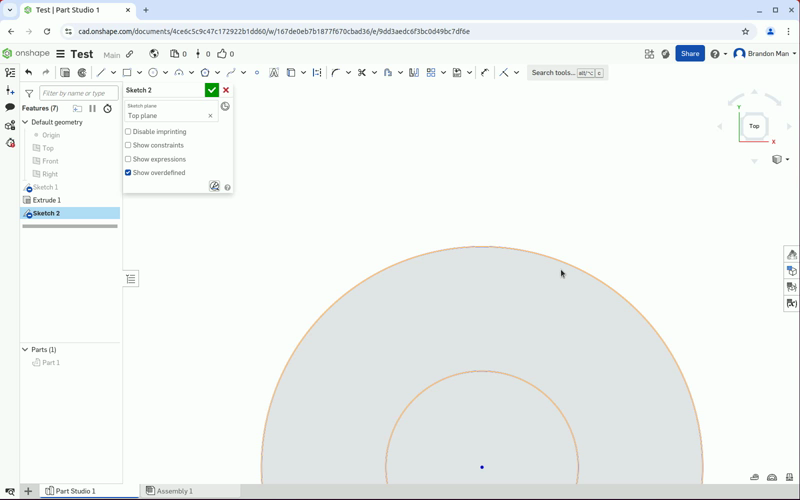
scroll(-6)
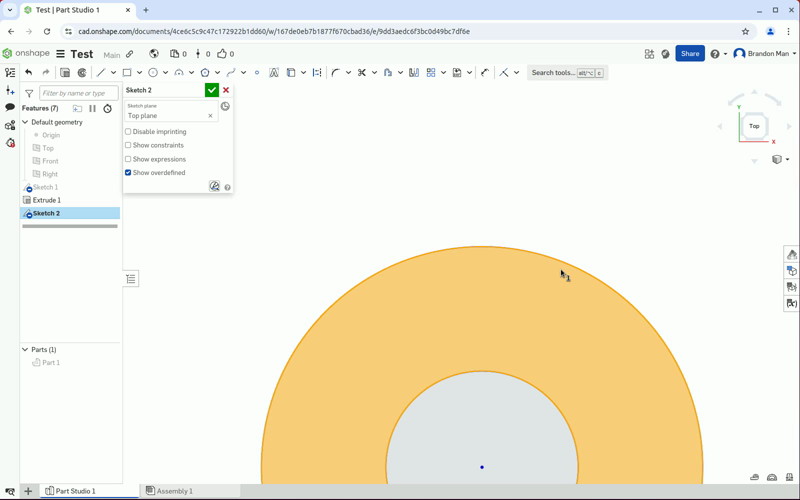
scroll(-6)
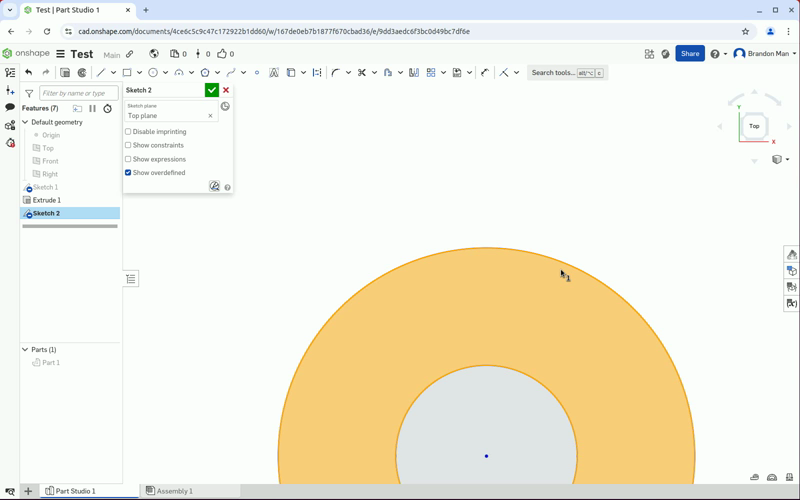
scroll(-6)
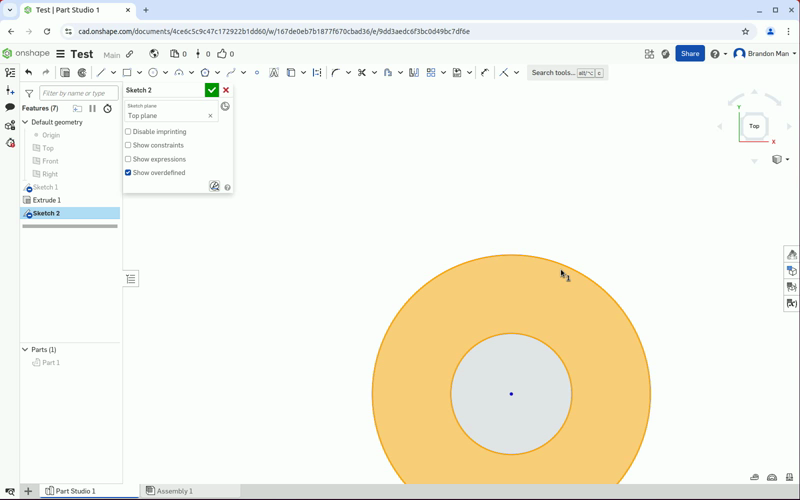
scroll(-6)
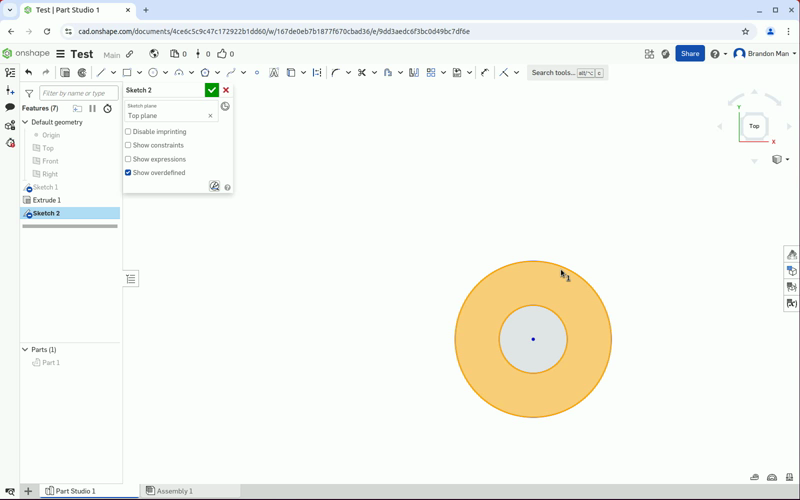
scroll(-6)
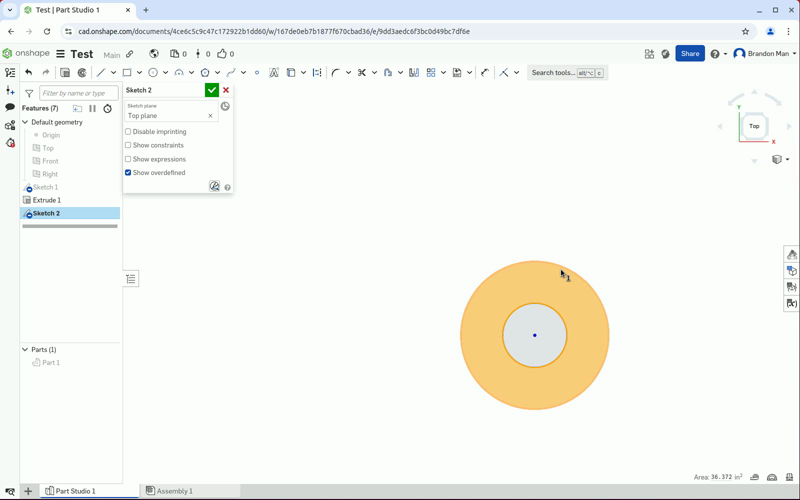
scroll(-6)
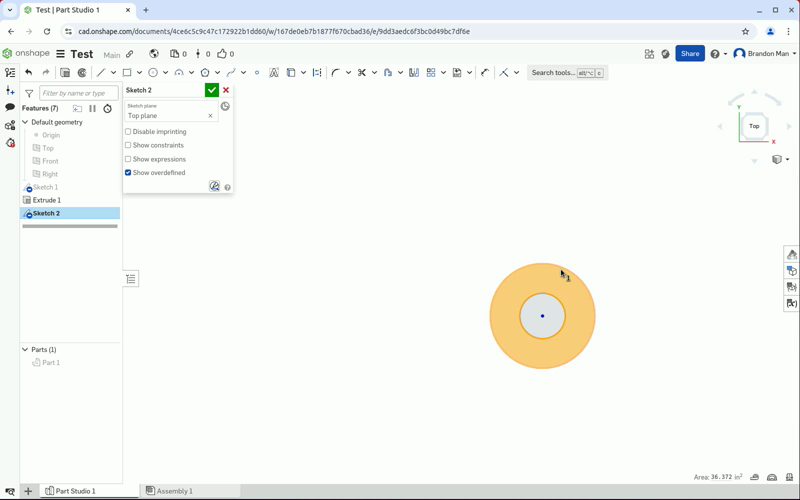
scroll(-6)
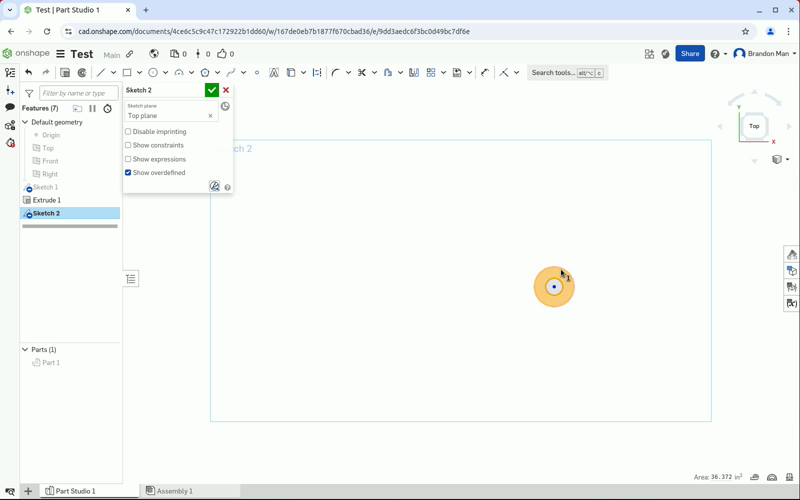
mouse_move(73, 352)
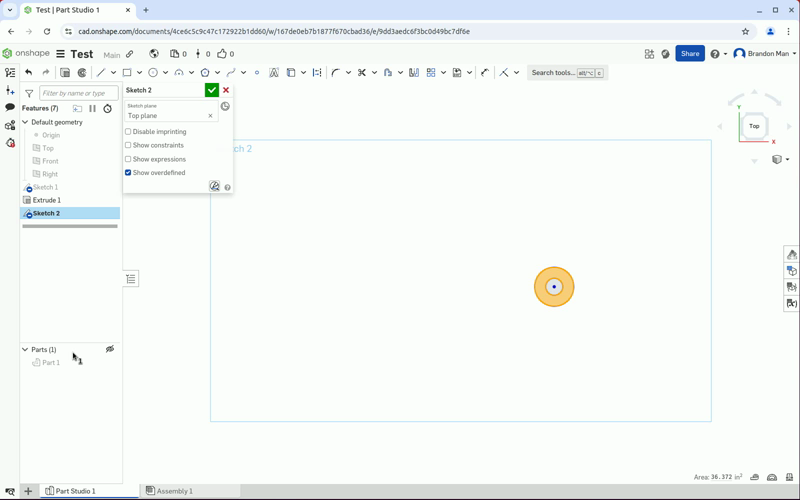
key(shift+y)
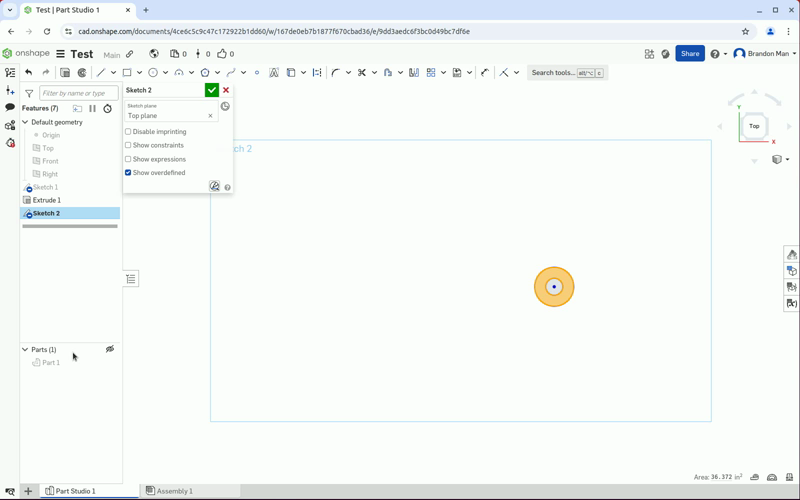
key(shift+e)
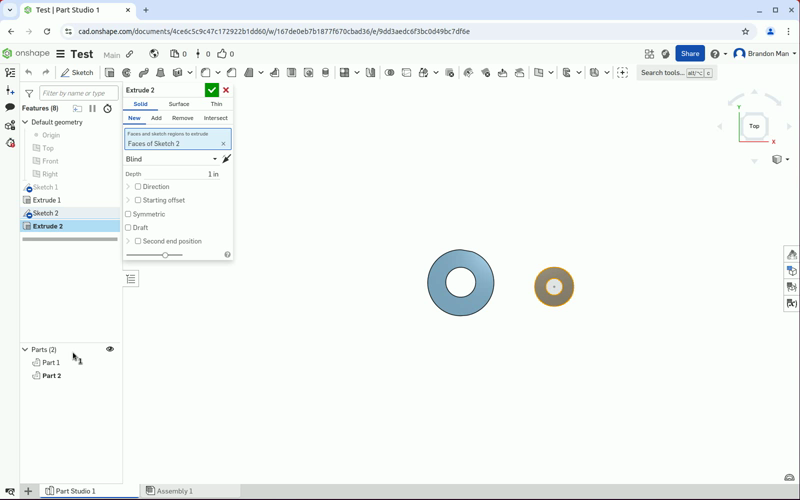
mouse_move(143, 106)
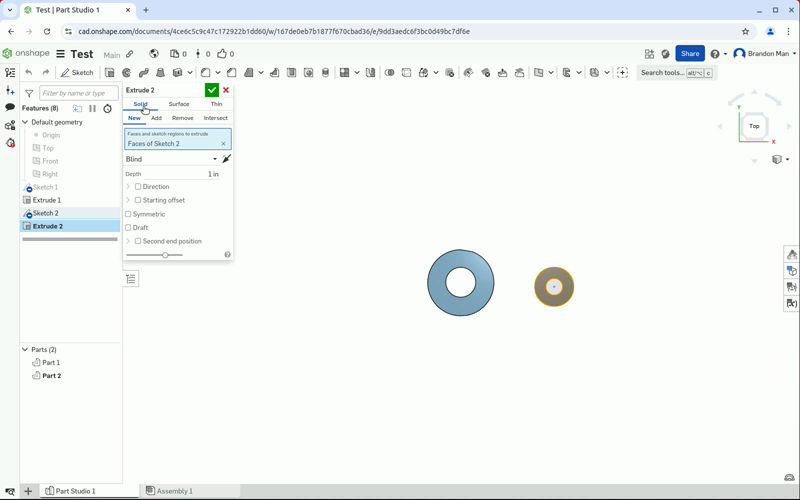
click(143, 106)
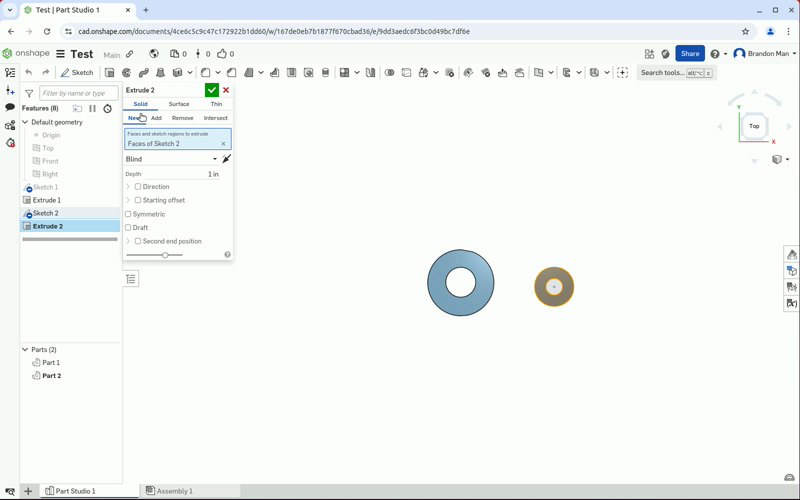
mouse_move(137, 120)
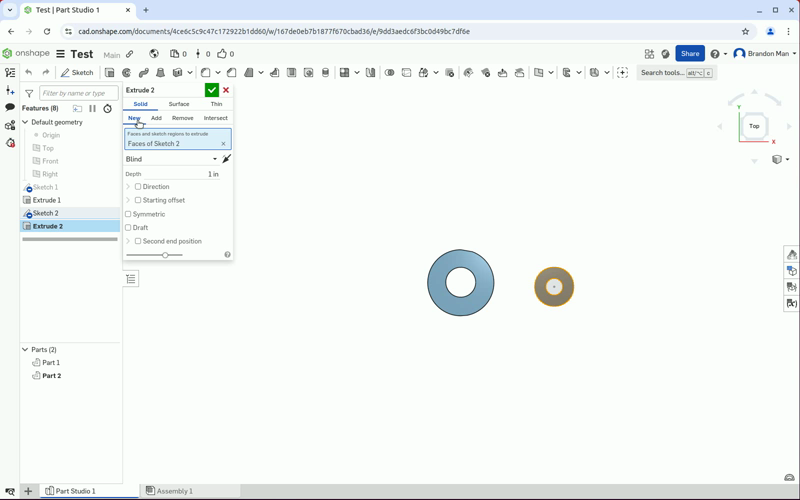
click(137, 120)
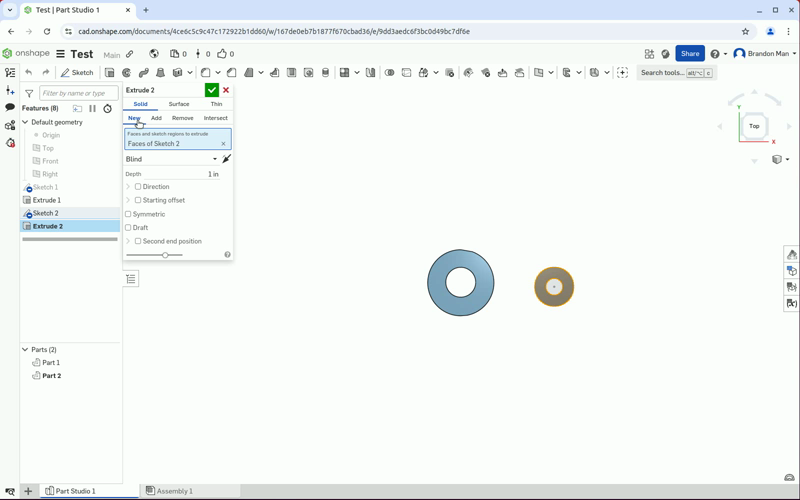
key(tab, 4)
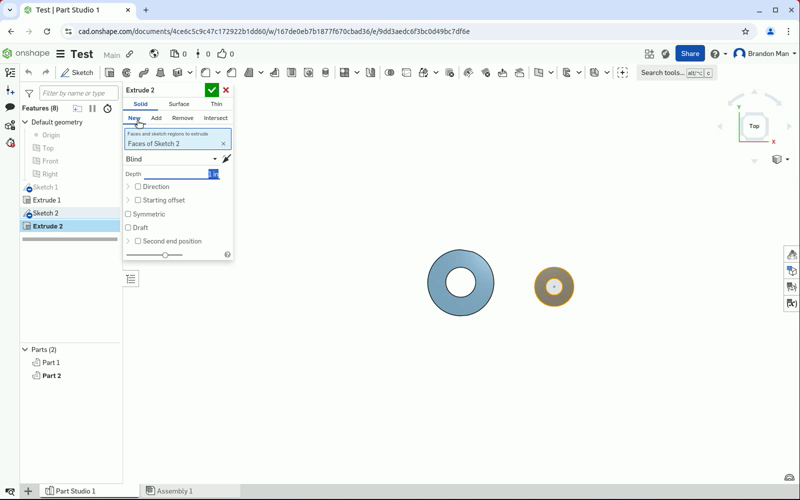
text(3.129)
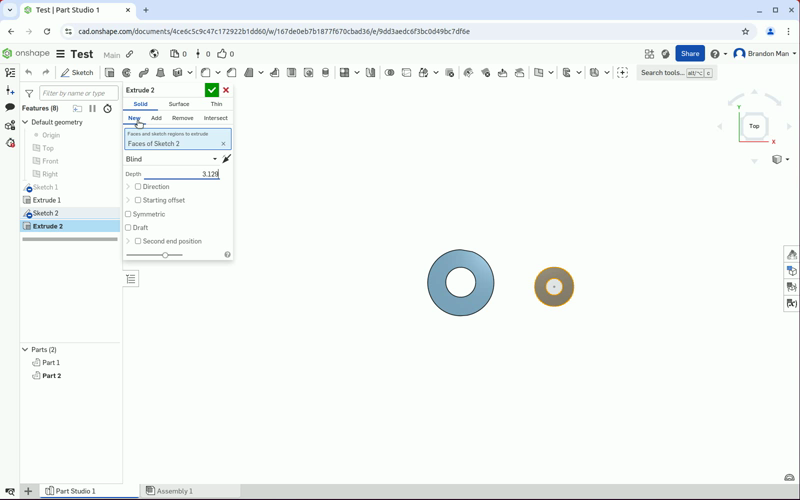
key(enter)
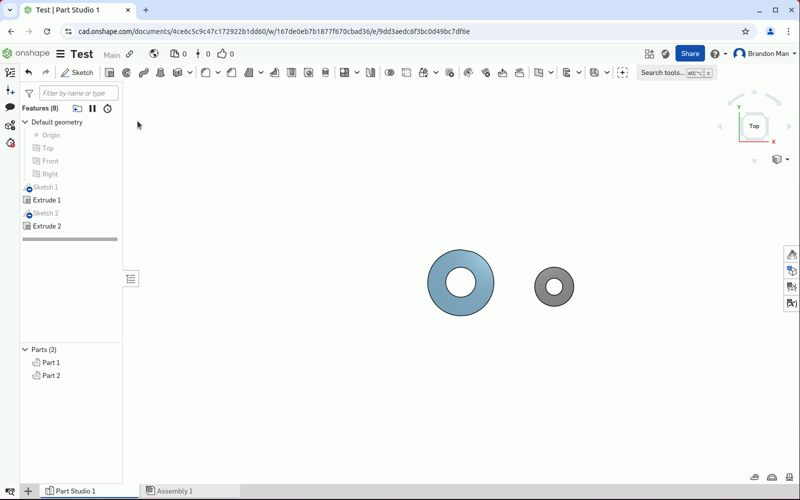
key(shift+h)
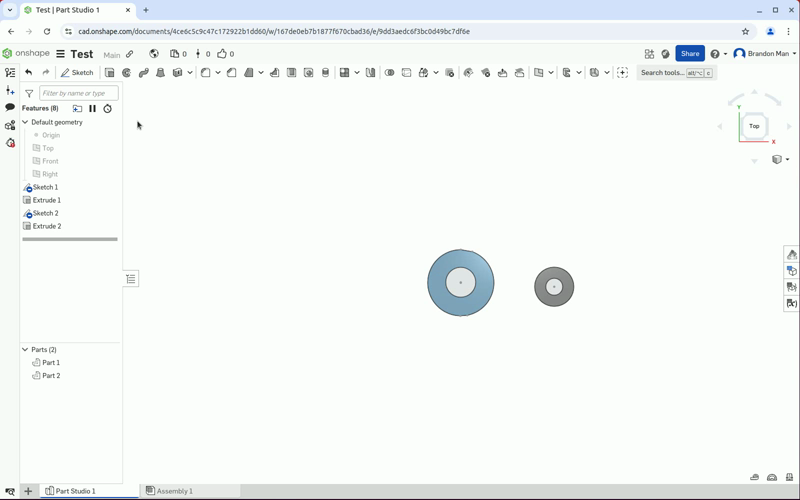
key(shift+h)
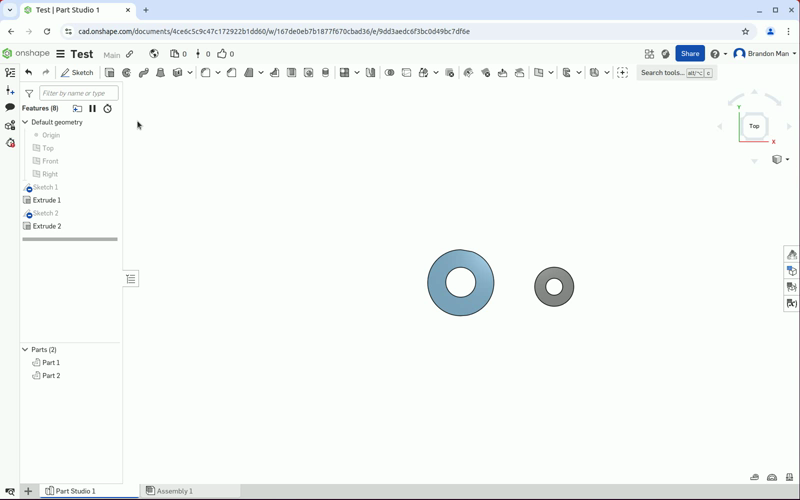
mouse_move(73, 189)
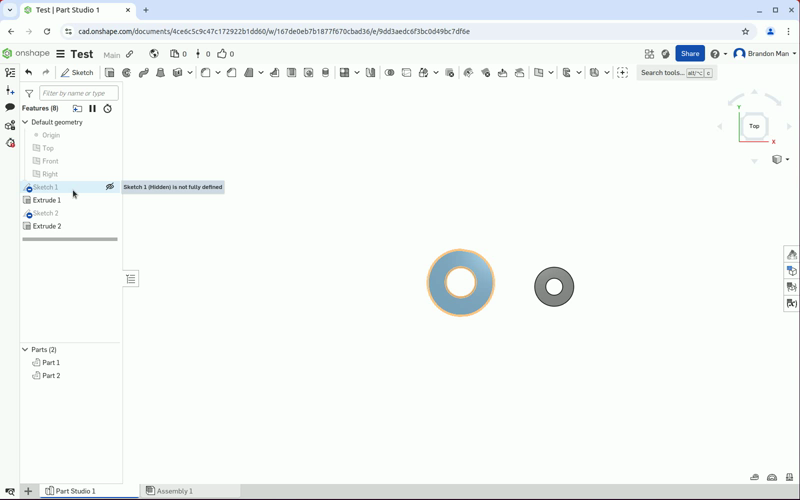
click(73, 189)
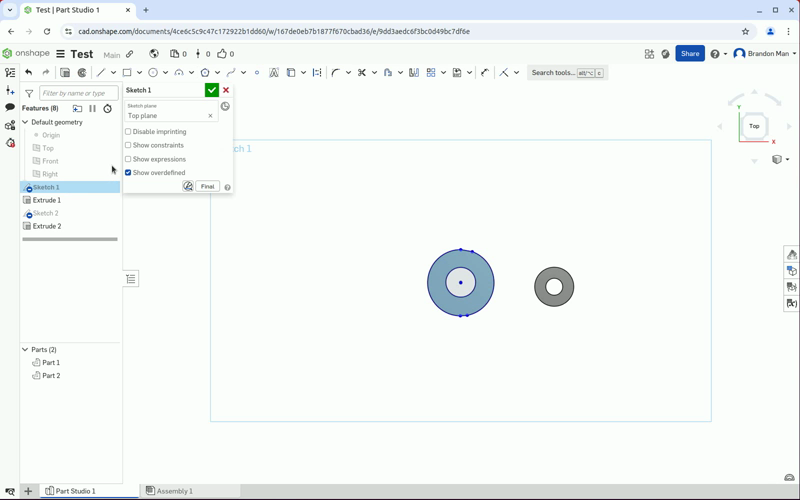
mouse_move(229, 92)
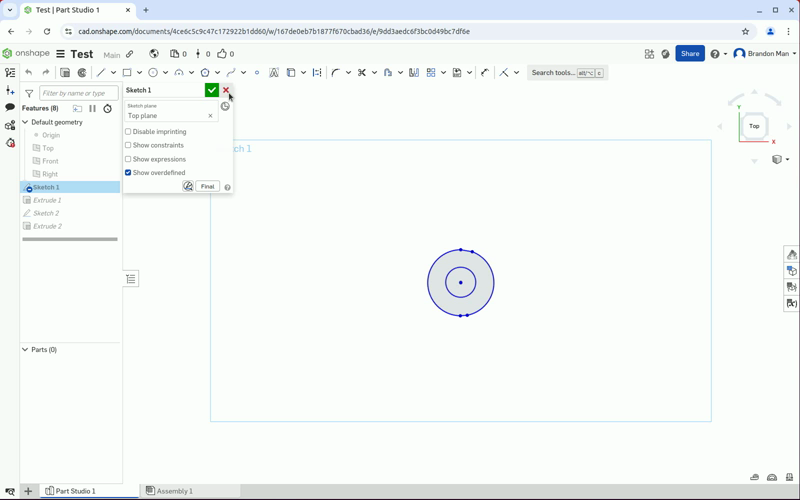
click(229, 92)
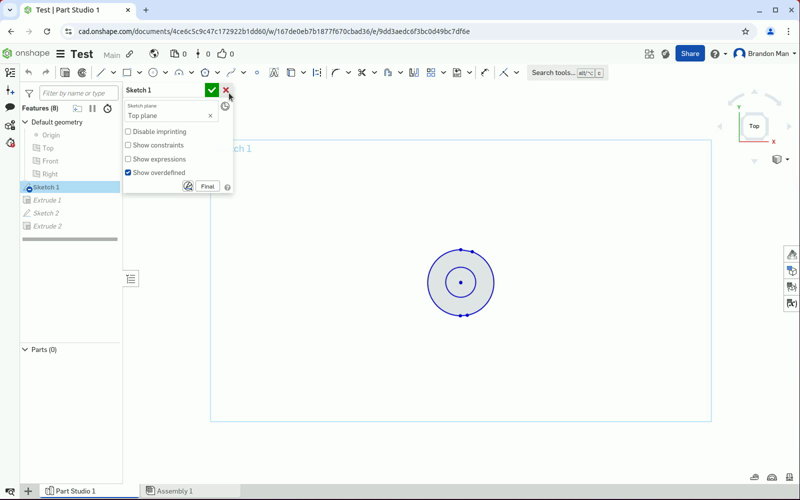
key(shift+s)
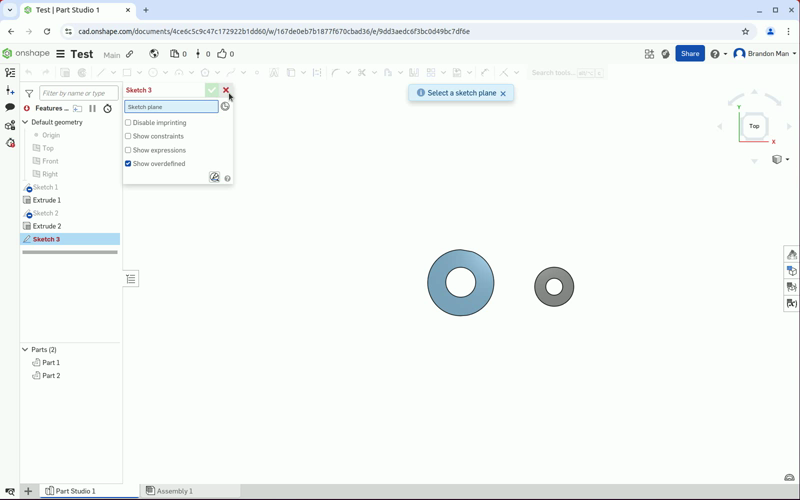
mouse_move(73, 150)
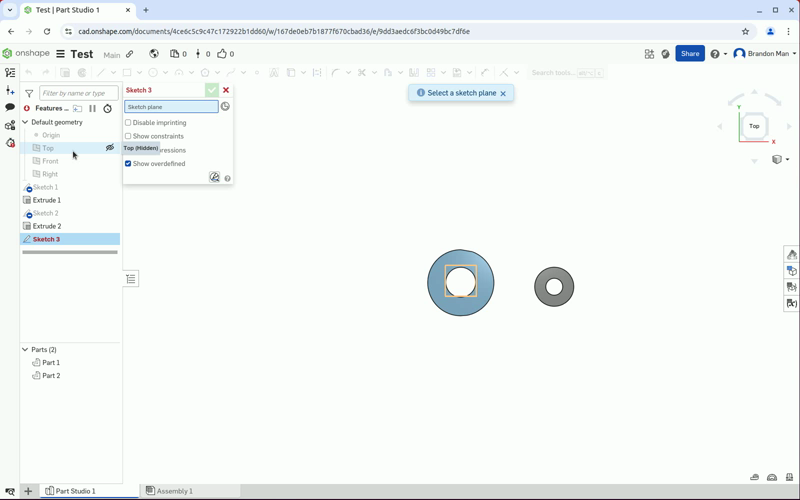
click(73, 150)
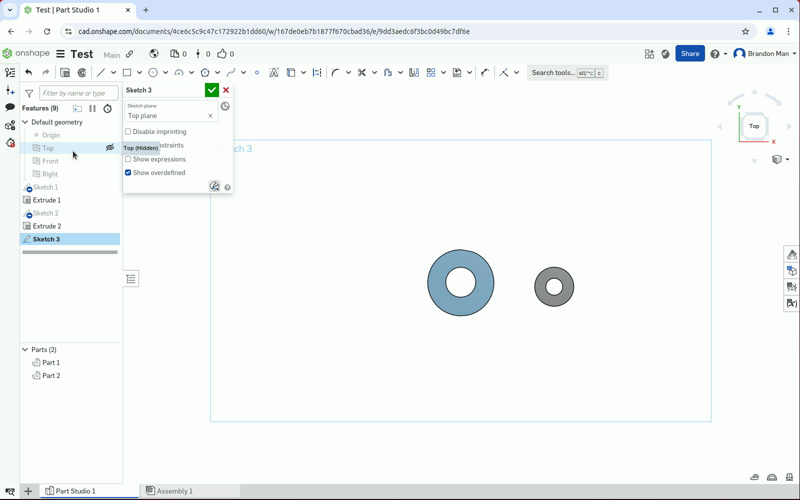
mouse_move(73, 352)
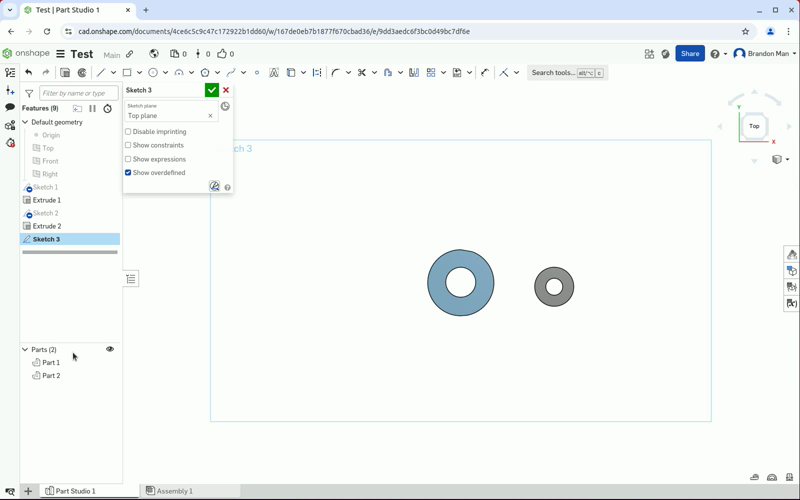
key(y)
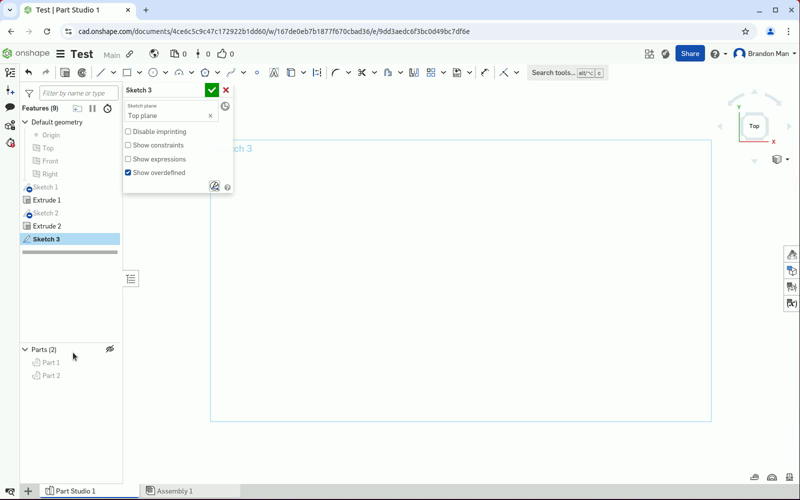
key(l)
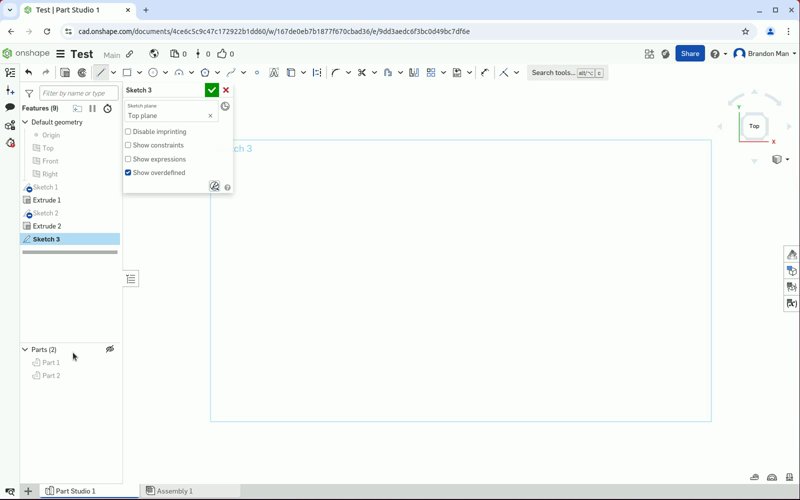
key_down(shift)
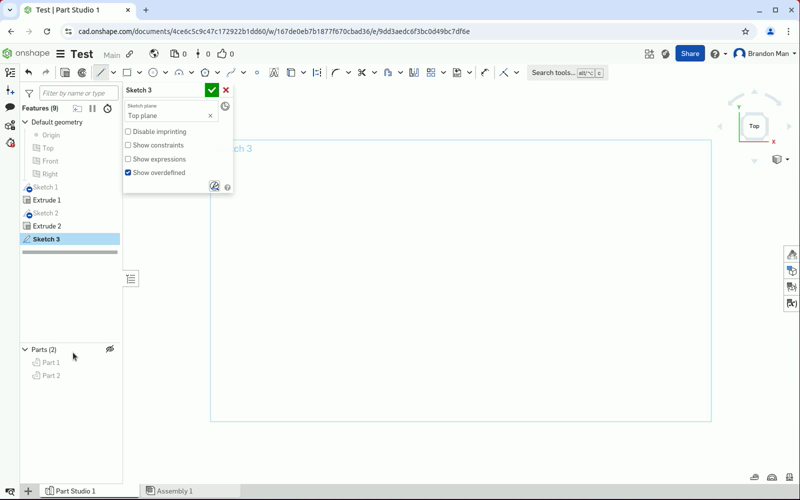
mouse_move(467, 314)
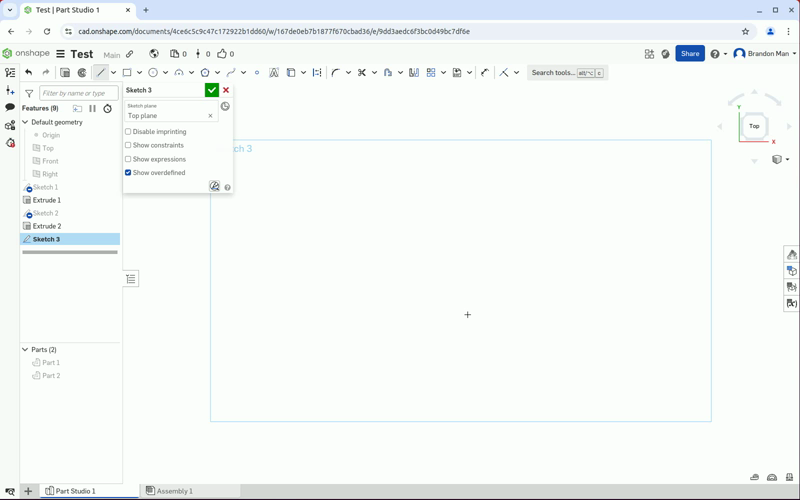
click(467, 314)
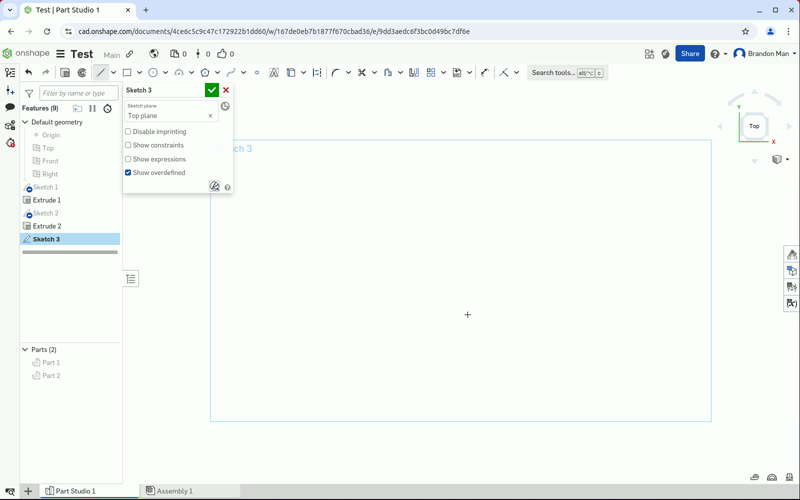
key_up(shift)
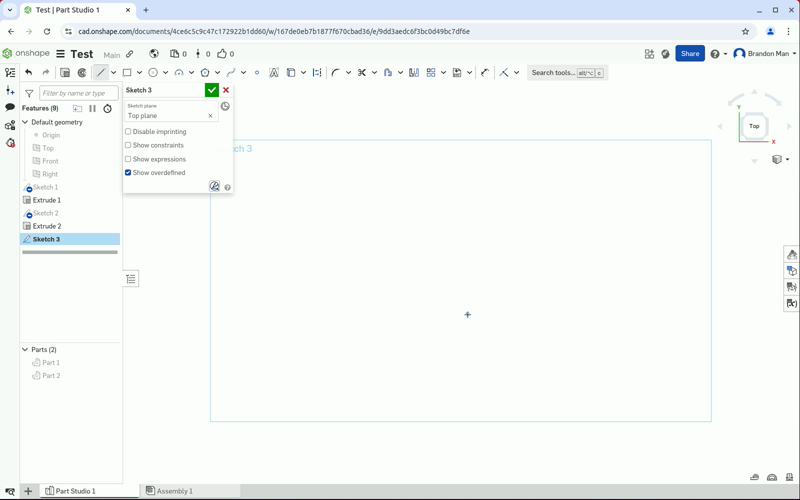
key_down(shift)
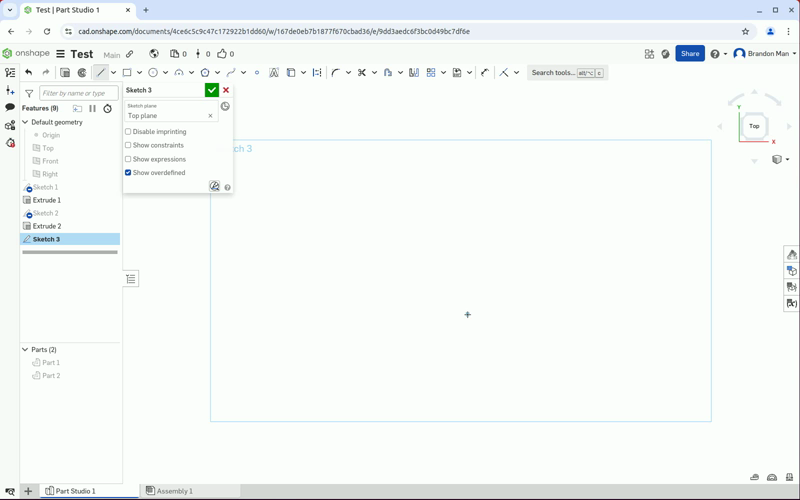
mouse_move(557, 305)
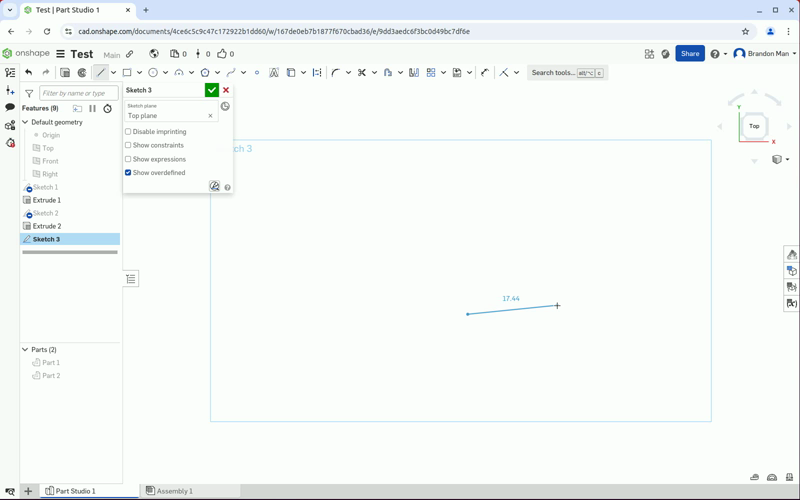
click(557, 305)
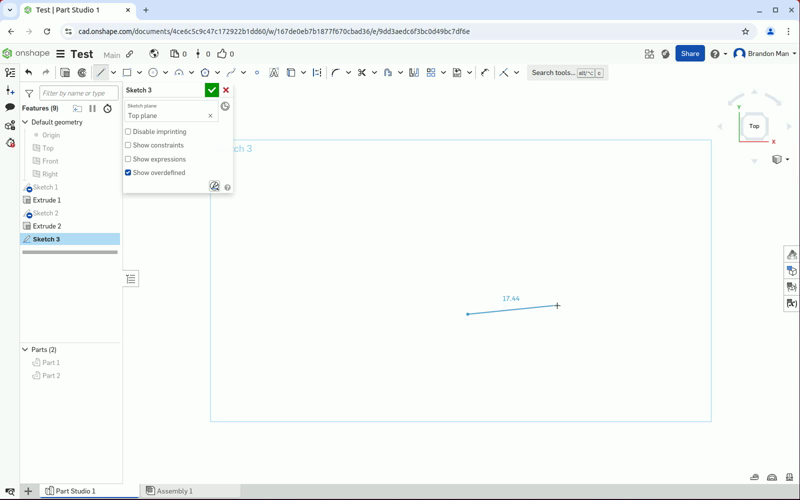
key_up(shift)
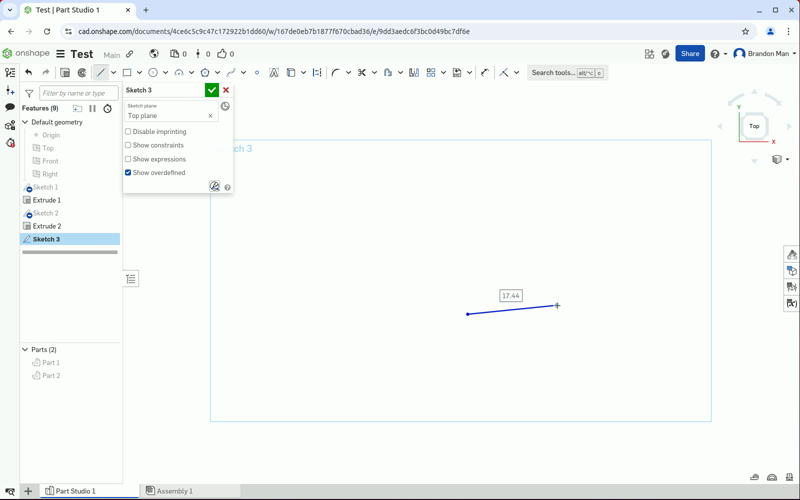
key(esc)
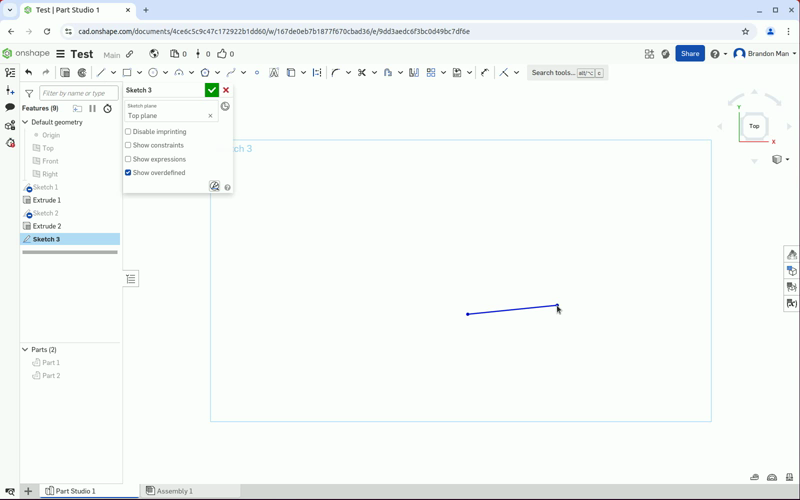
key(a)
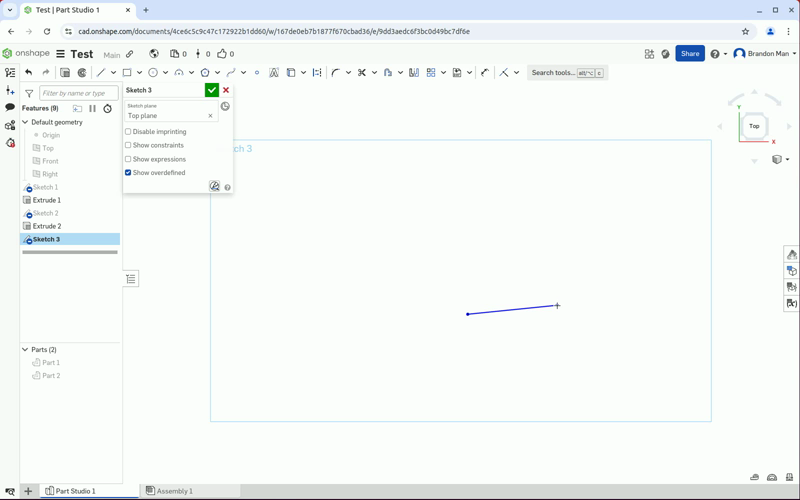
mouse_move(557, 305)
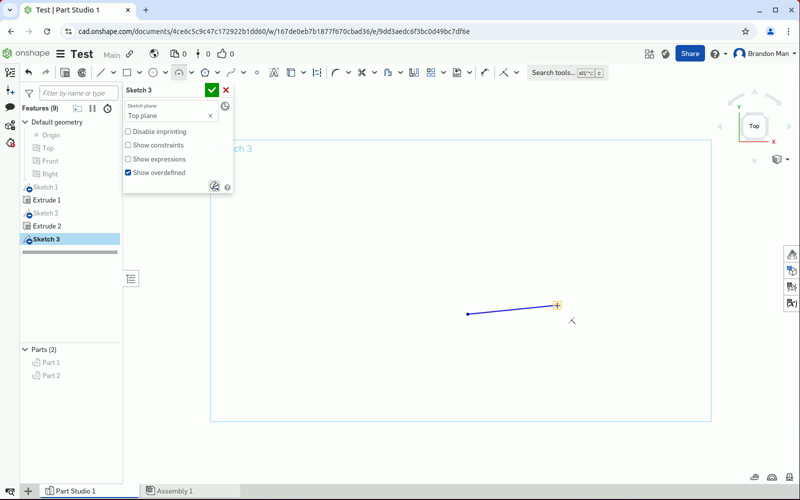
click(557, 305)
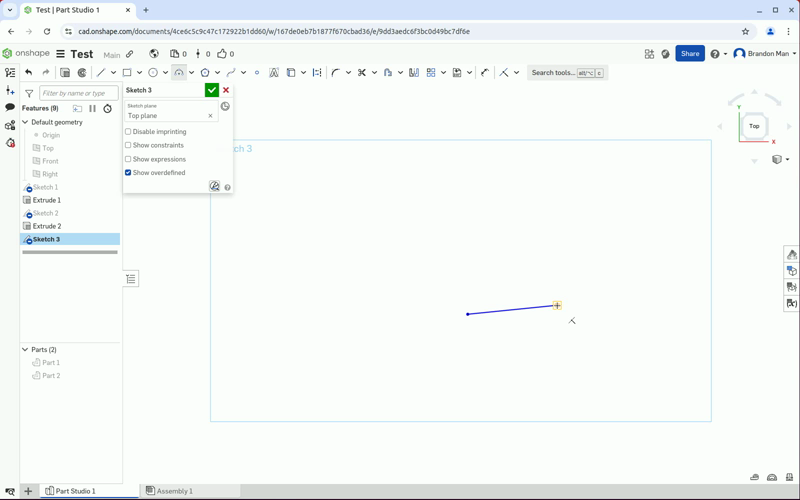
key_down(shift)
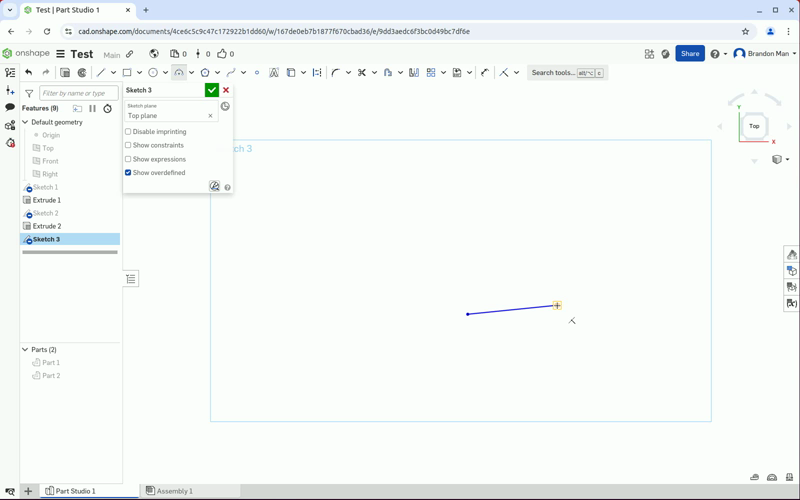
mouse_move(556, 266)
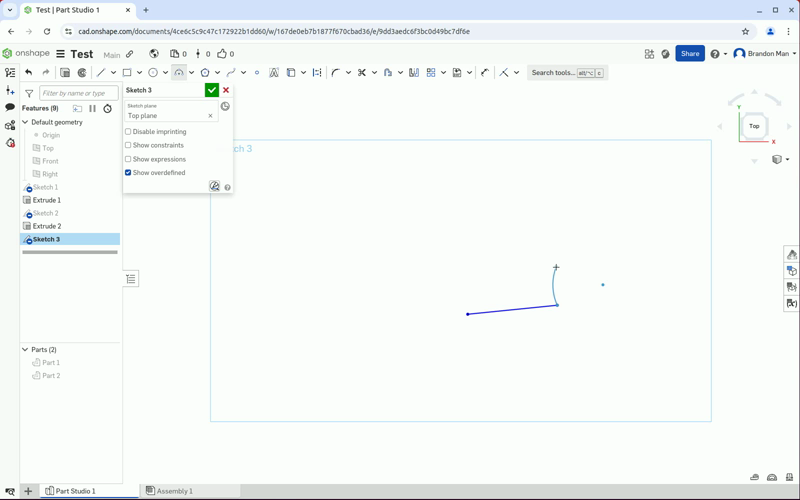
click(556, 266)
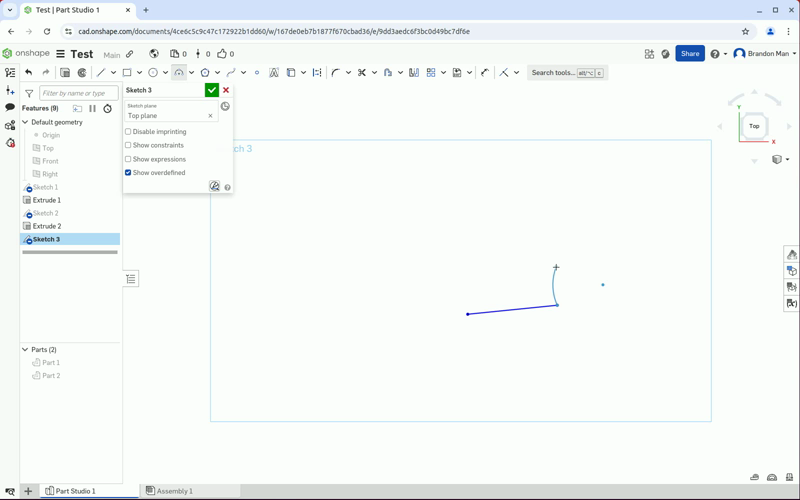
mouse_move(535, 286)
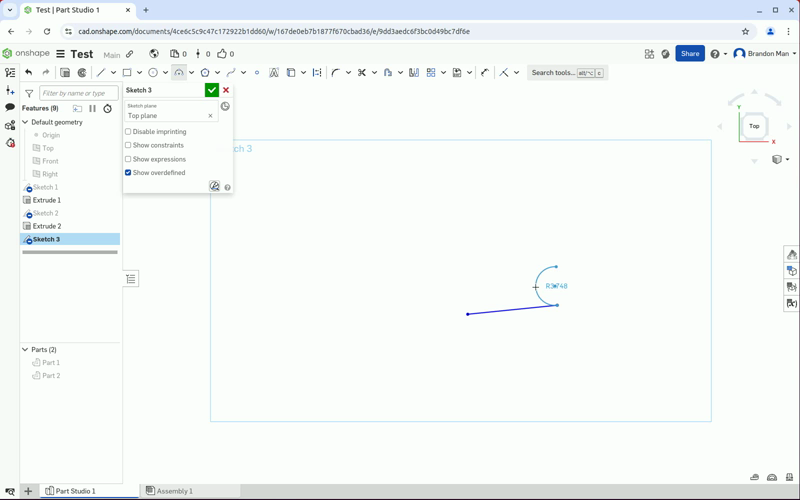
click(535, 286)
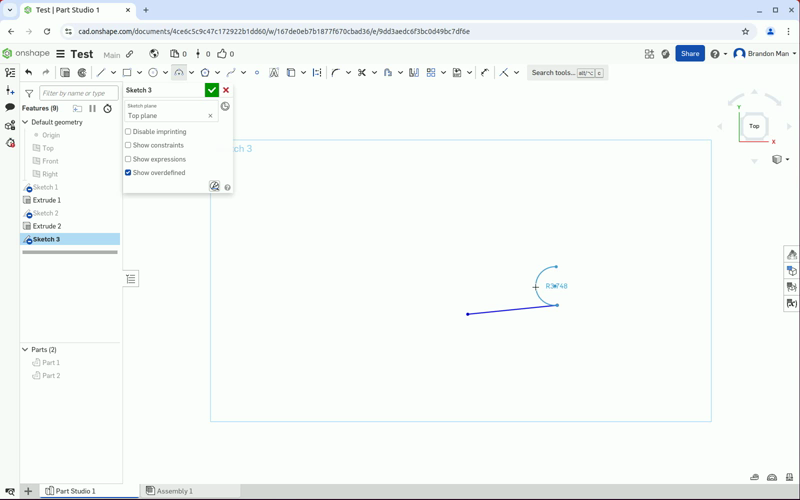
key_up(shift)
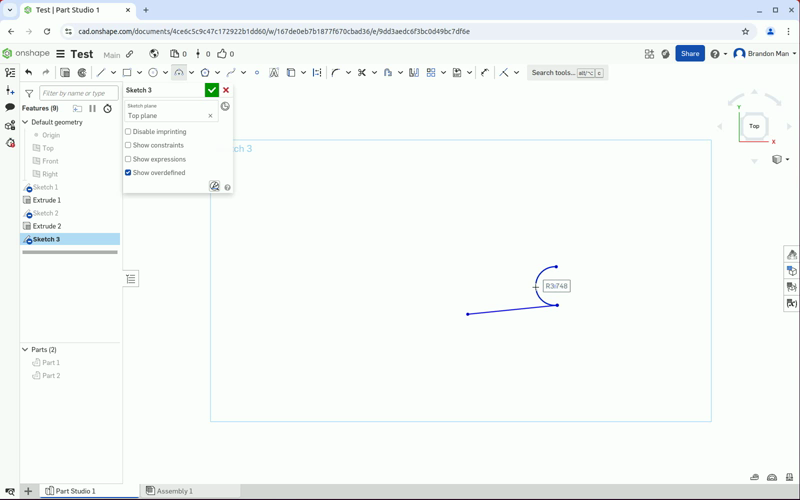
key(esc)
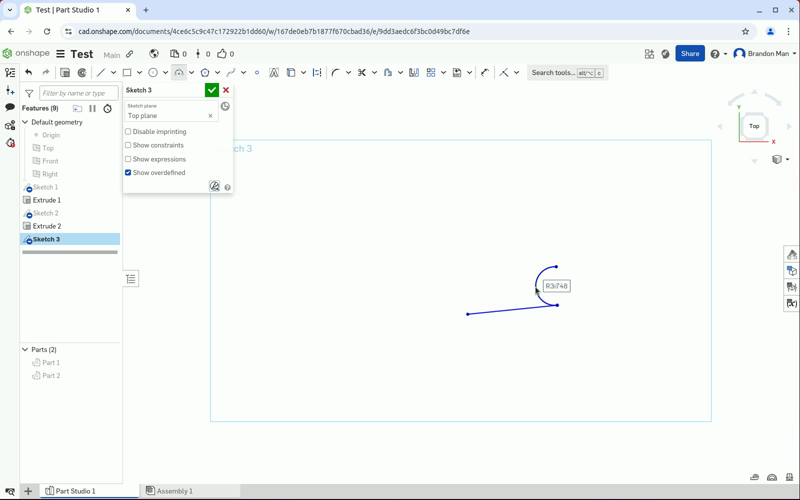
key(l)
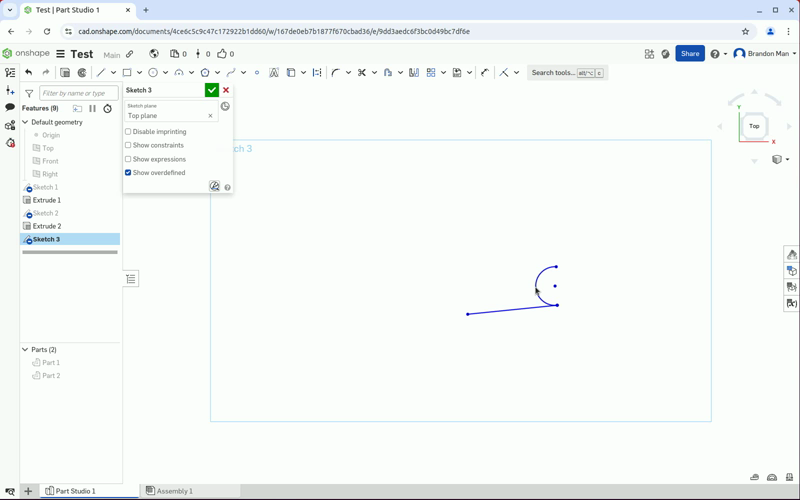
mouse_move(556, 266)
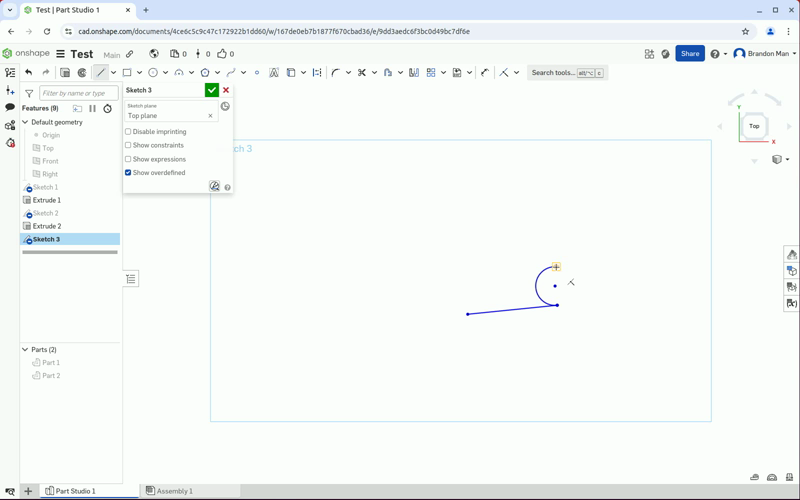
click(556, 266)
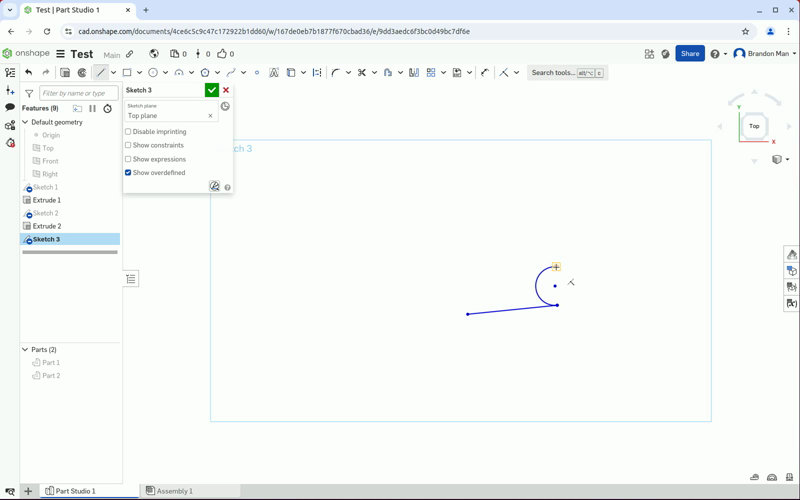
key_down(shift)
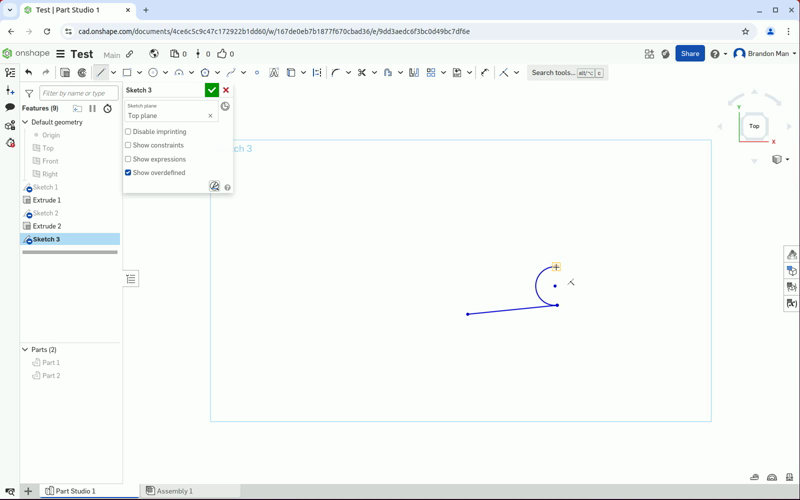
mouse_move(473, 251)
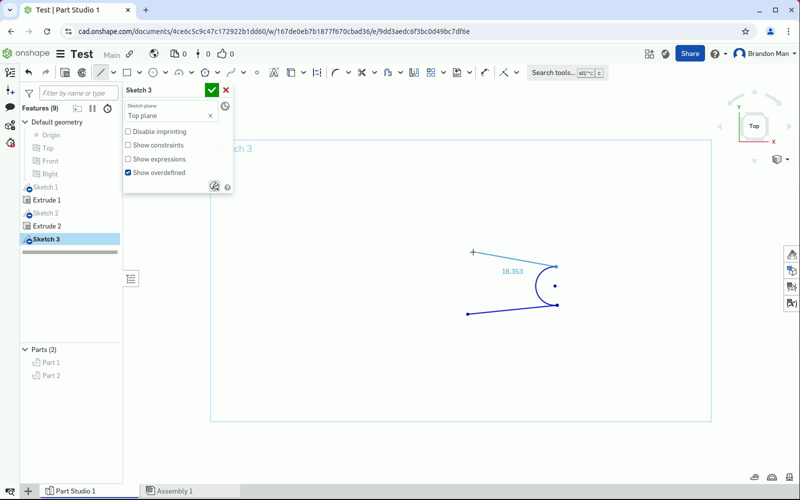
click(473, 251)
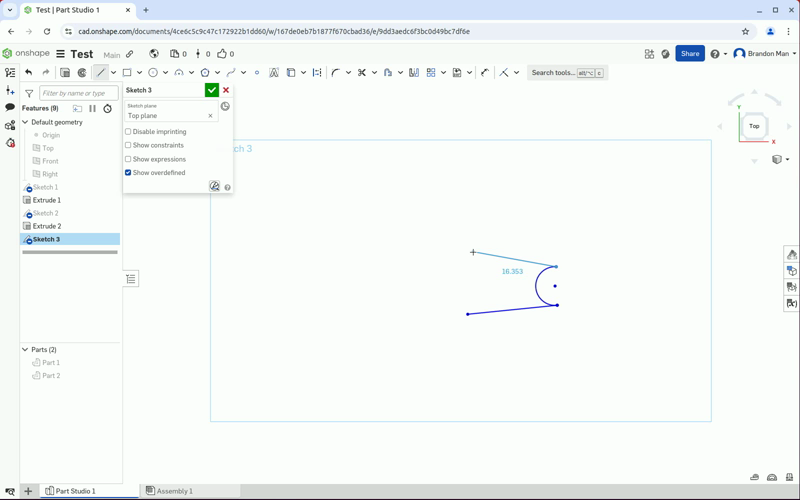
key_up(shift)
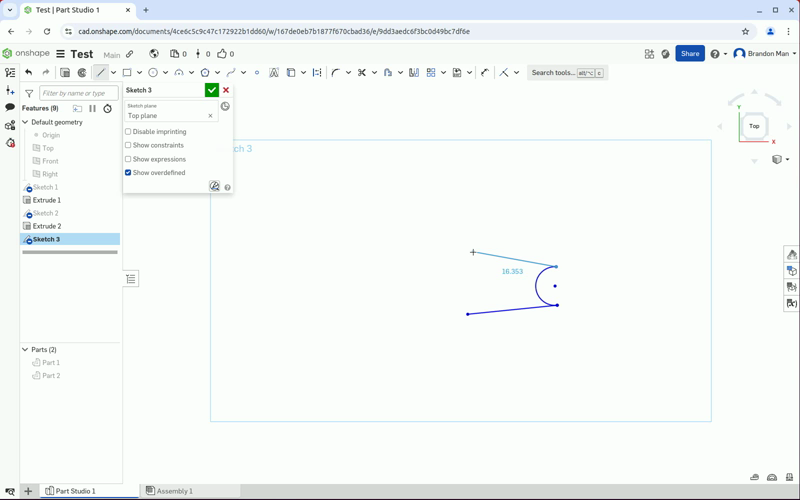
key(esc)
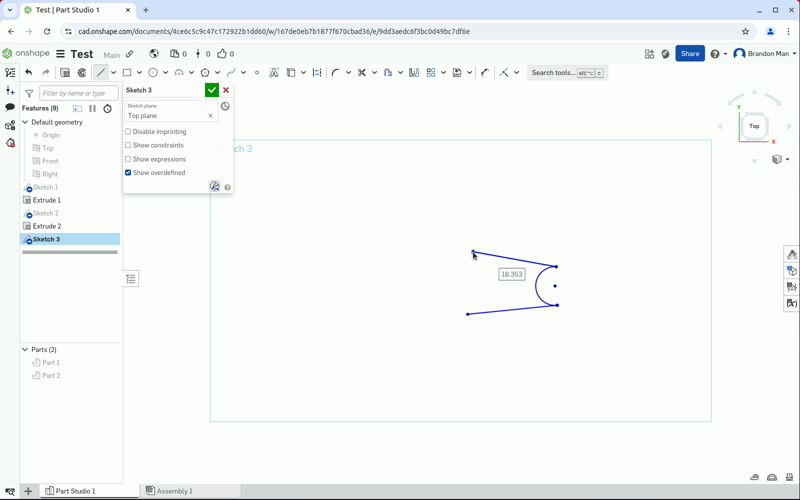
key(a)
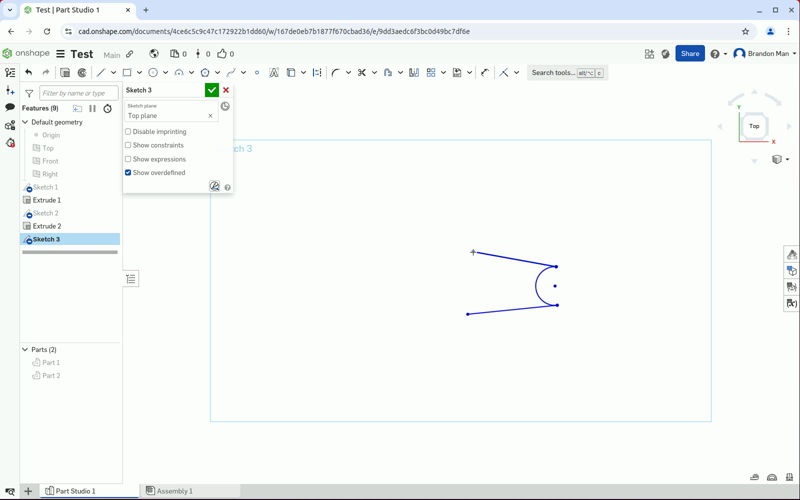
mouse_move(473, 251)
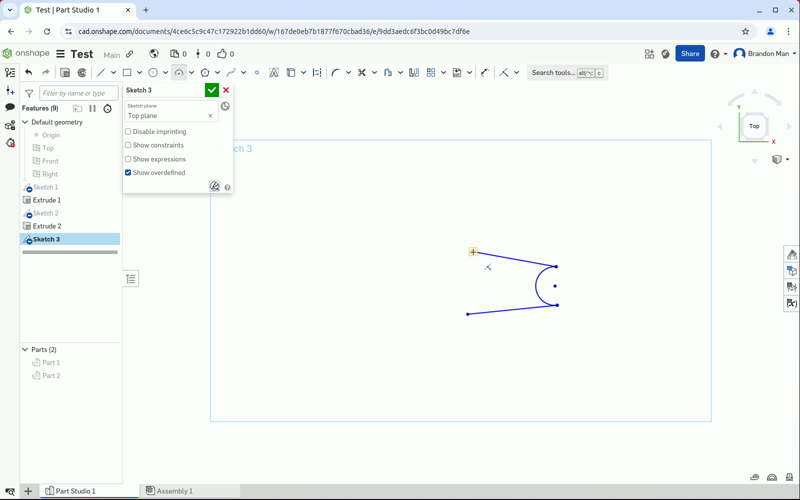
click(473, 251)
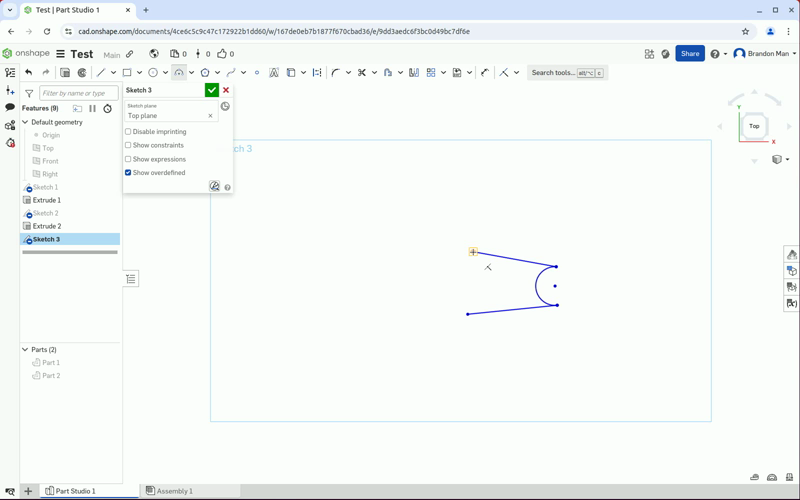
mouse_move(467, 314)
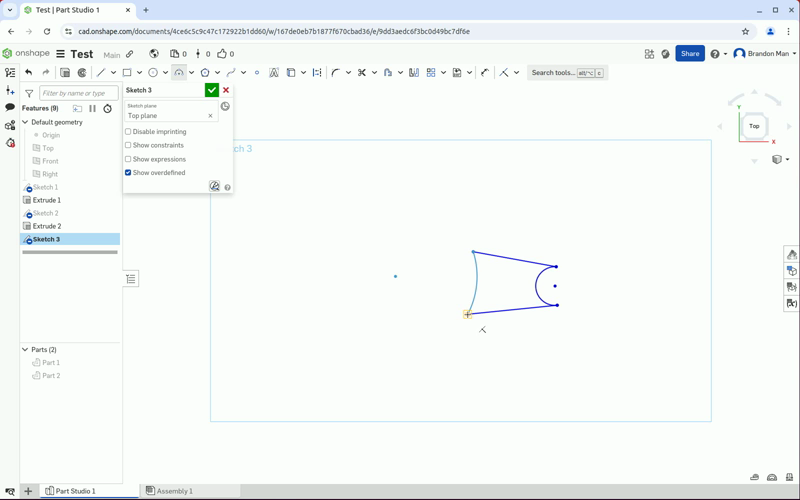
click(467, 314)
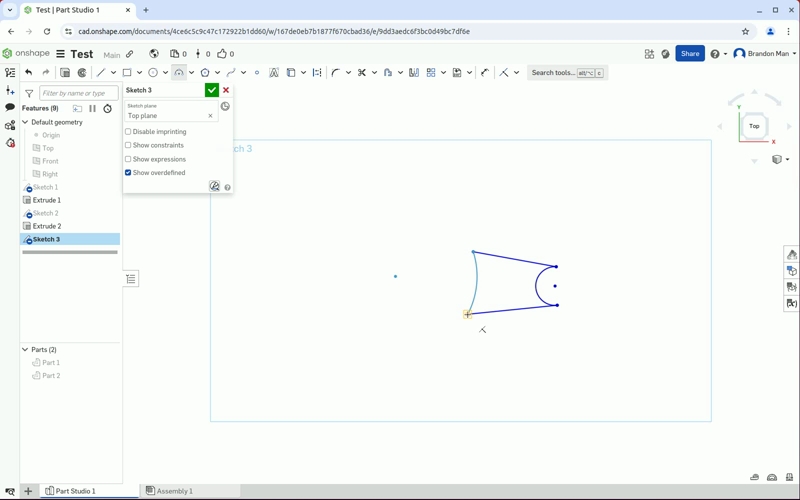
key_down(shift)
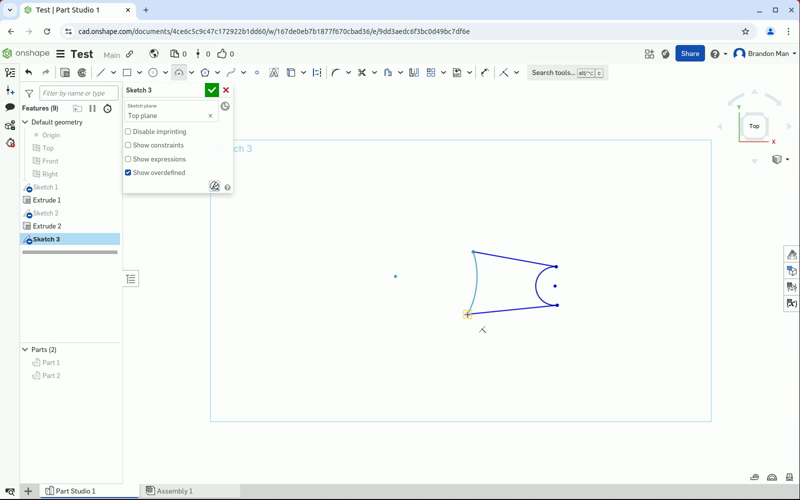
mouse_move(494, 285)
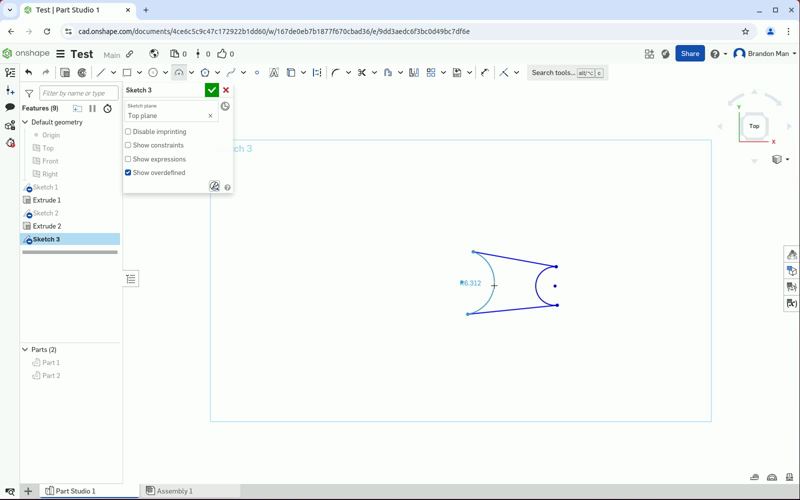
click(494, 285)
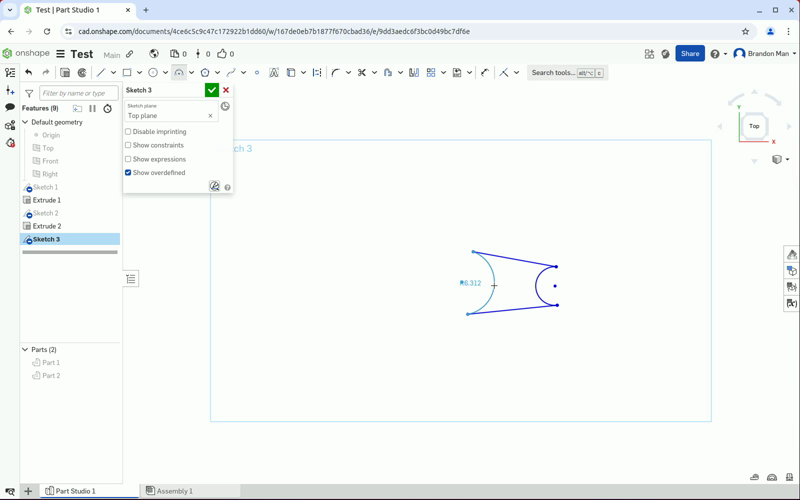
key_up(shift)
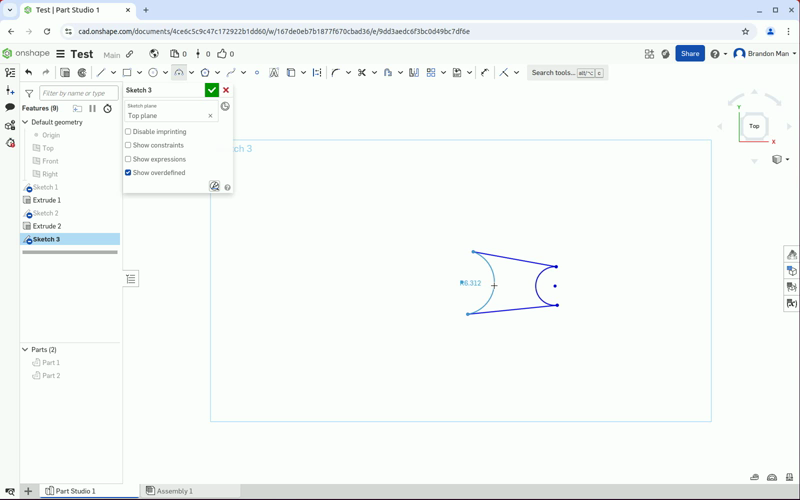
key(esc)
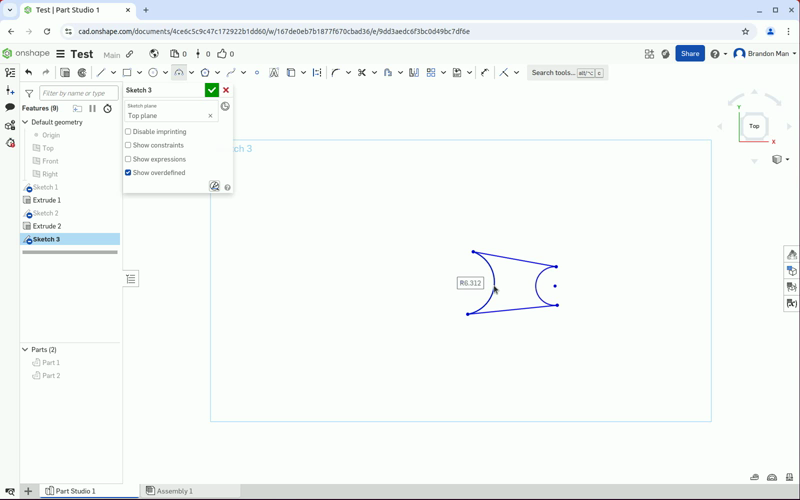
mouse_move(511, 305)
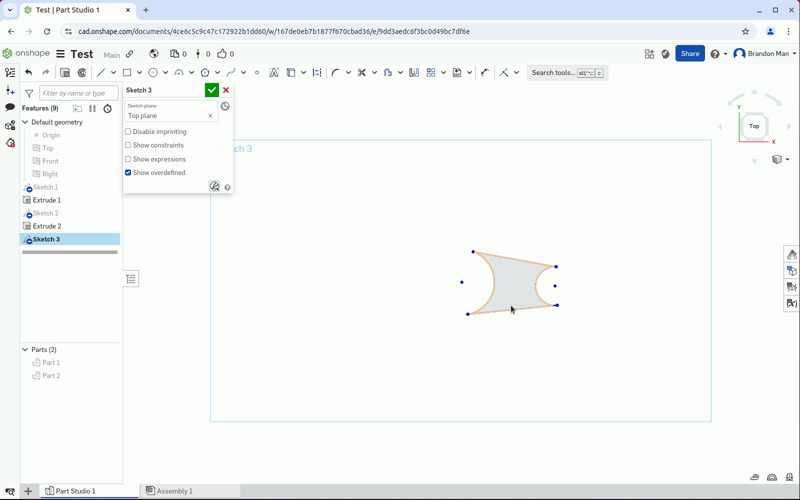
click(511, 305)
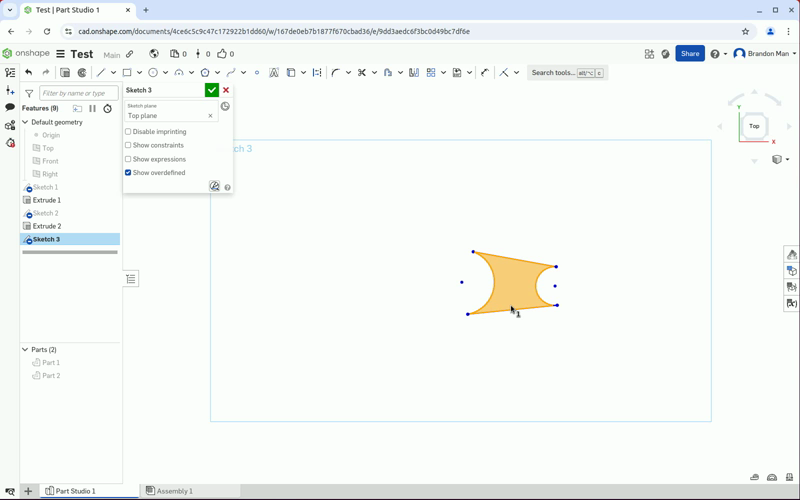
mouse_move(73, 352)
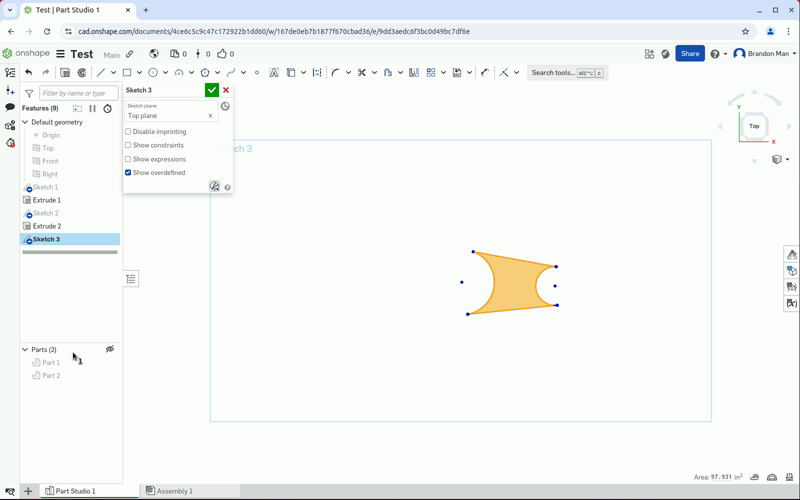
key(shift+y)
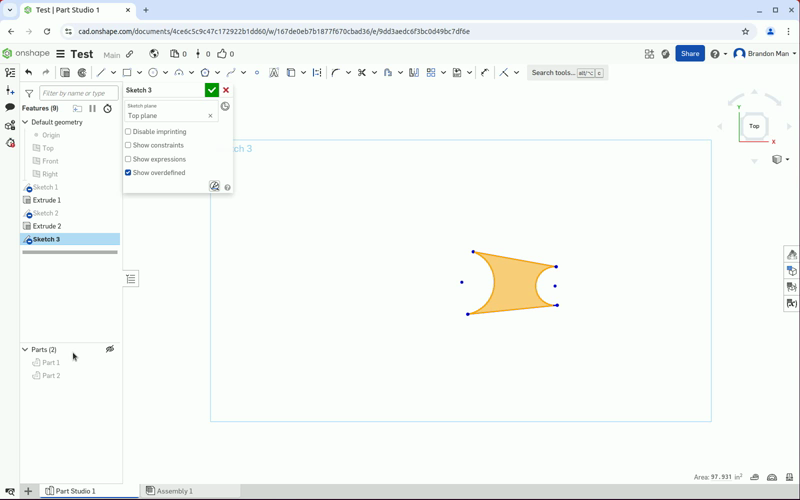
key(shift+e)
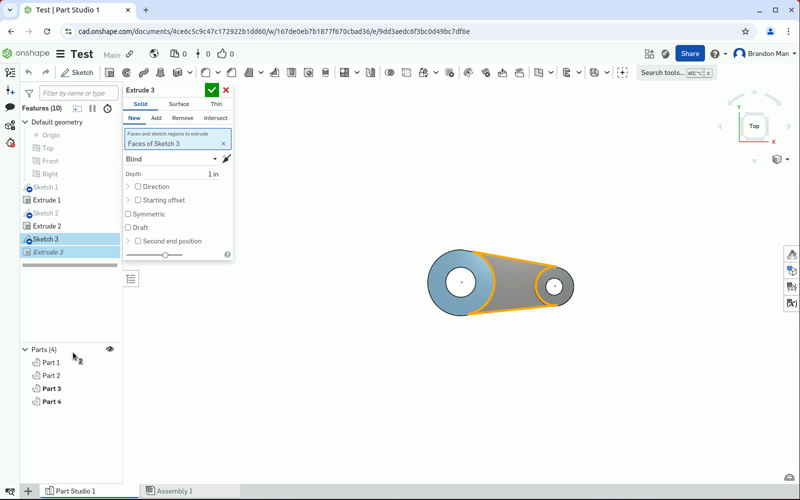
mouse_move(143, 106)
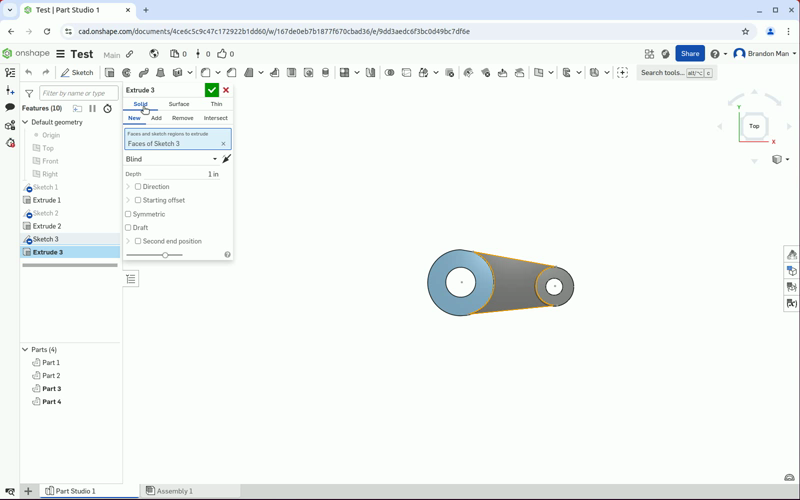
click(143, 106)
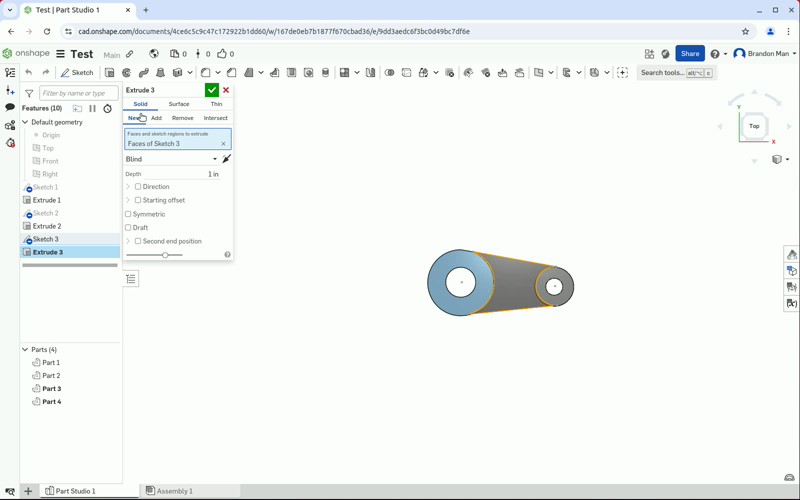
mouse_move(137, 120)
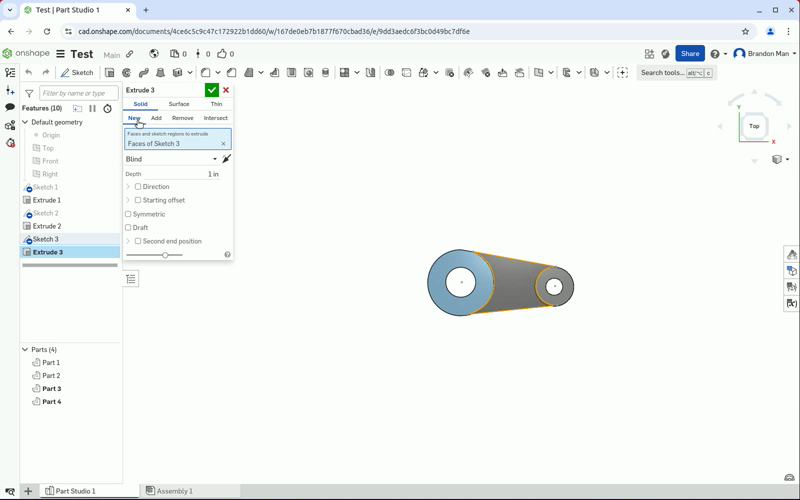
click(137, 120)
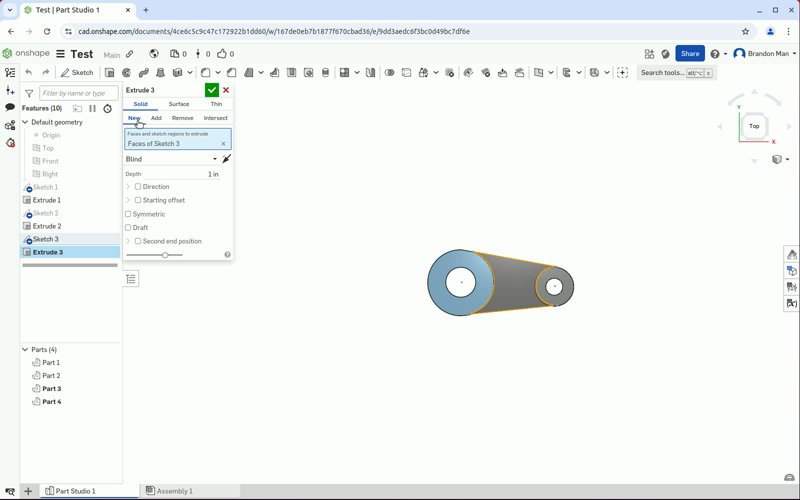
key(tab, 4)
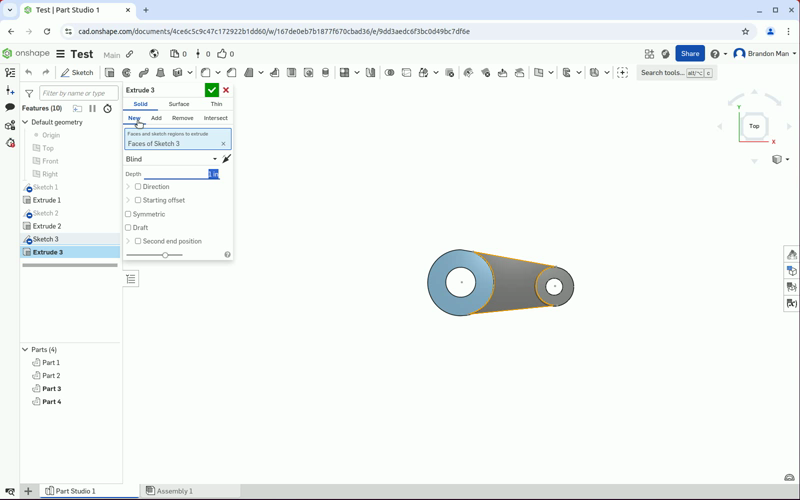
text(3.129)
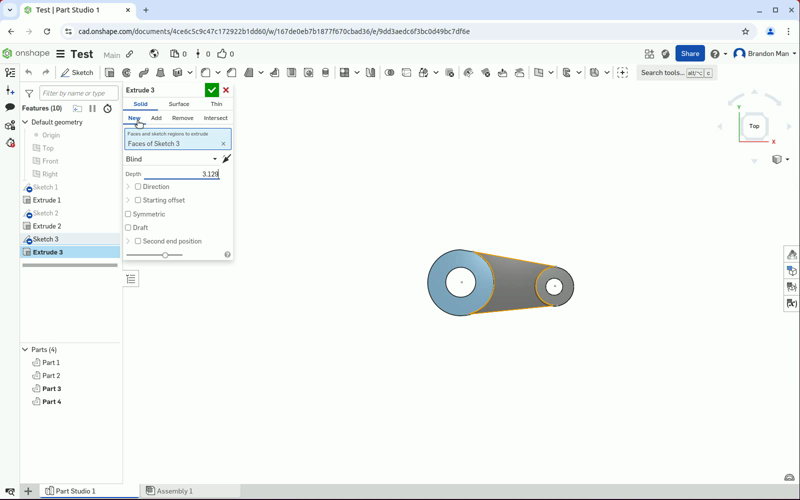
key(enter)
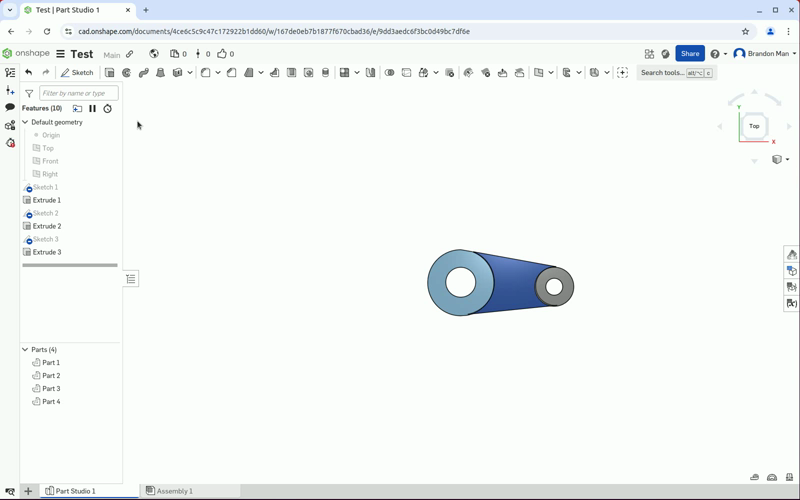
key(shift+h)
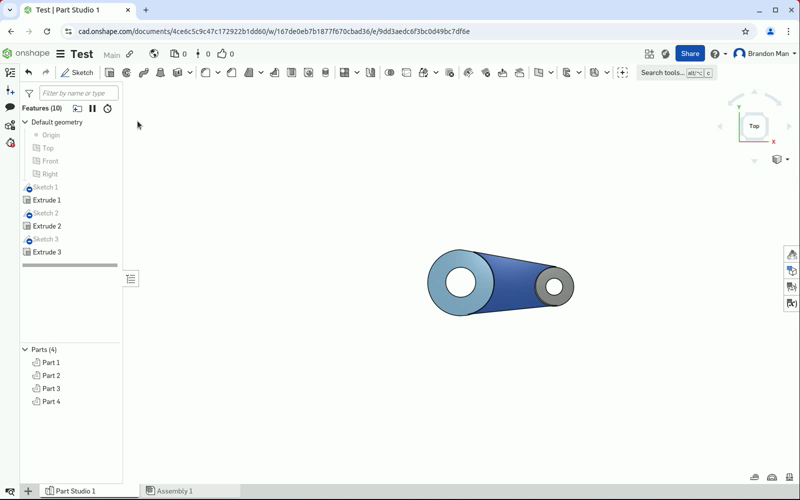
key(shift+h)
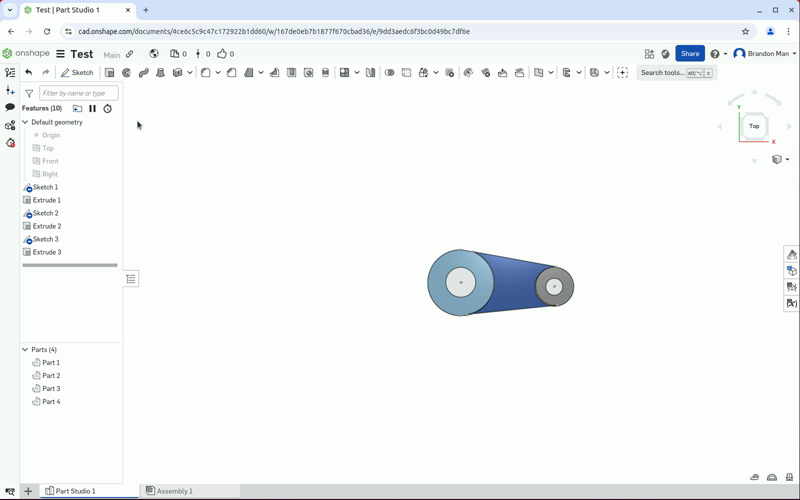
key(shift+7)
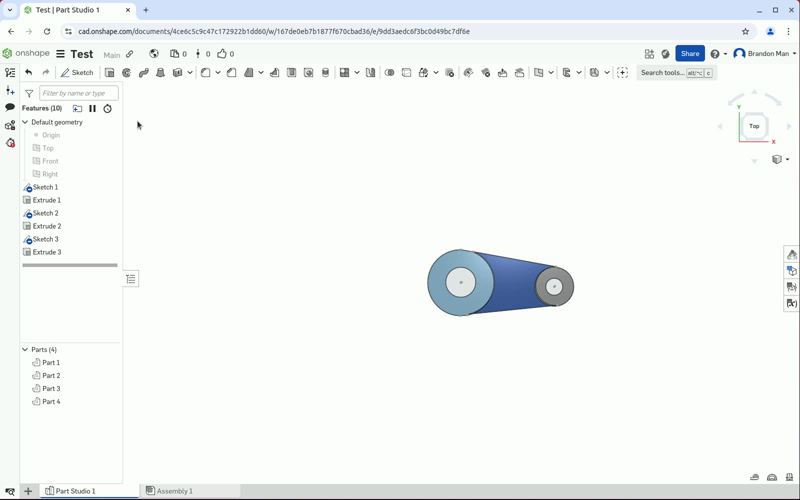
key(up, 3)
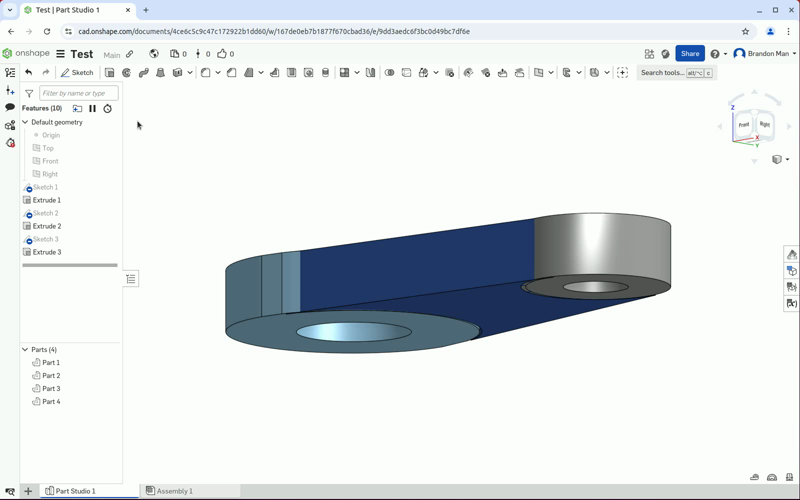
key(left, 3)
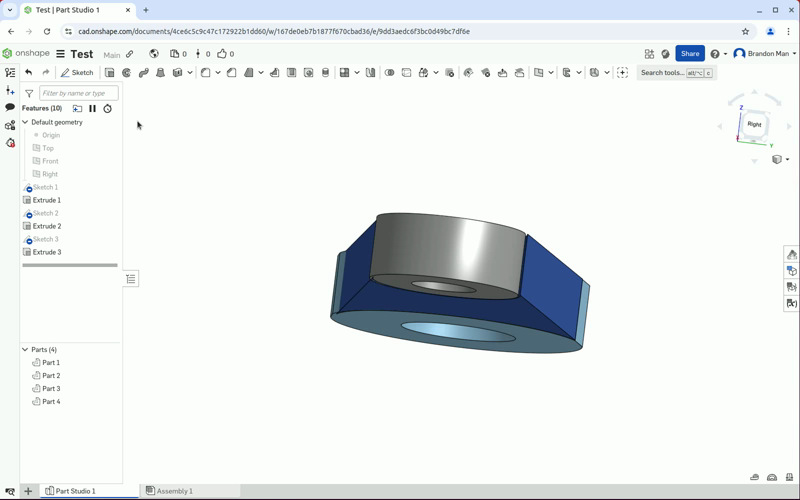
key(right, 3)
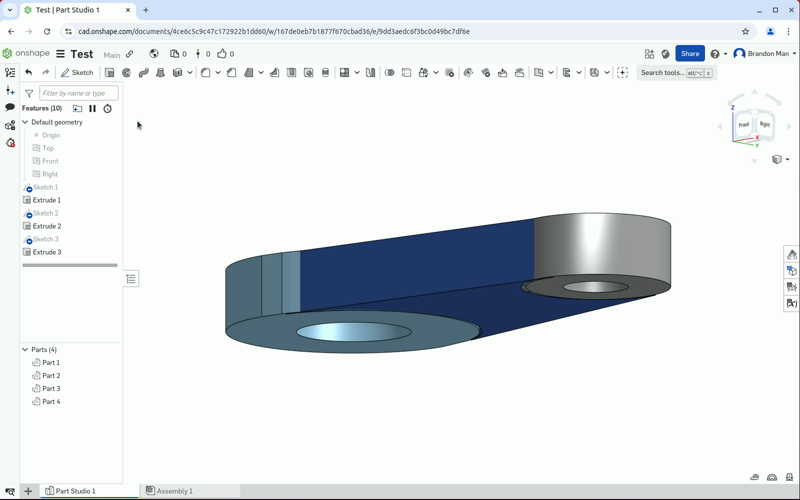
key(down, 3)
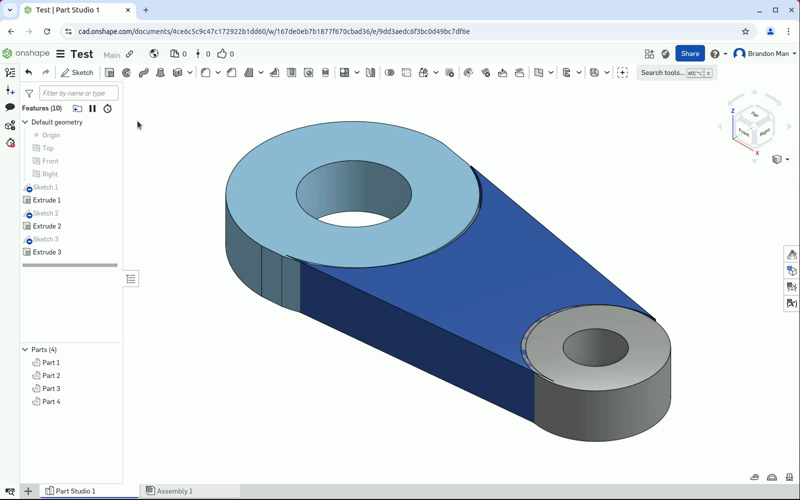
mouse_move(73, 189)
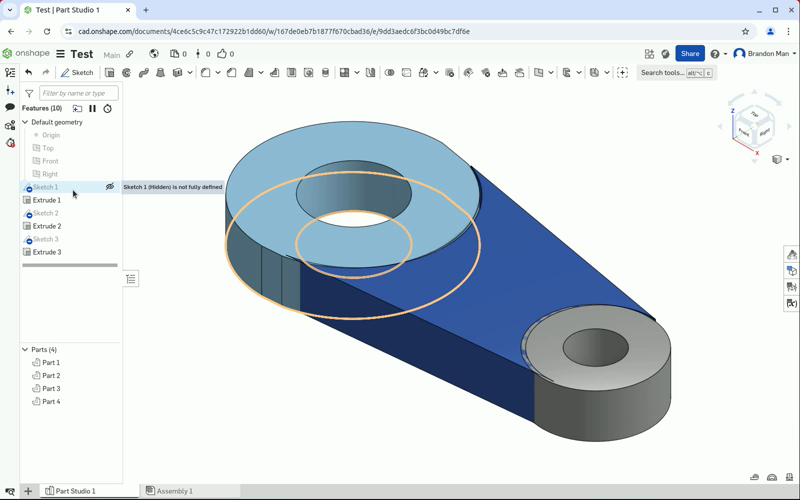
click(73, 189)